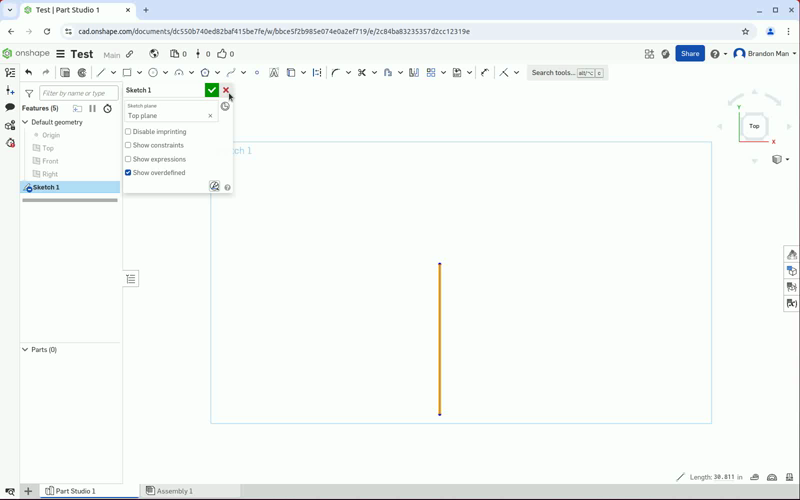
key(shift+h)
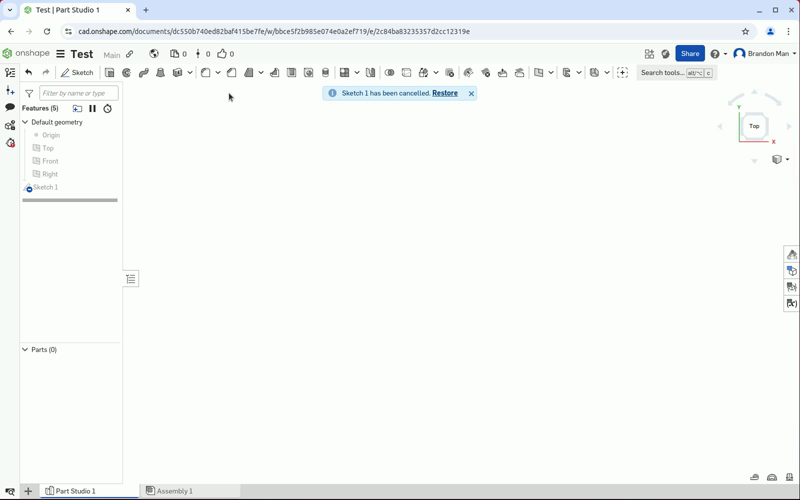
mouse_move(73, 352)
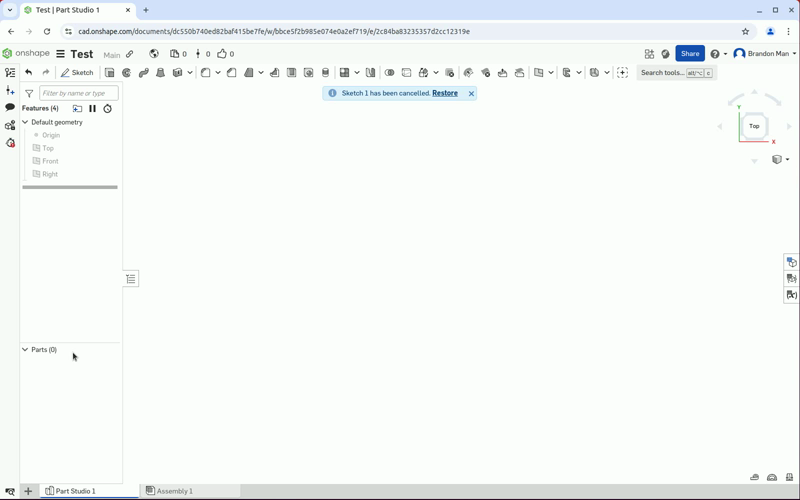
key(y)
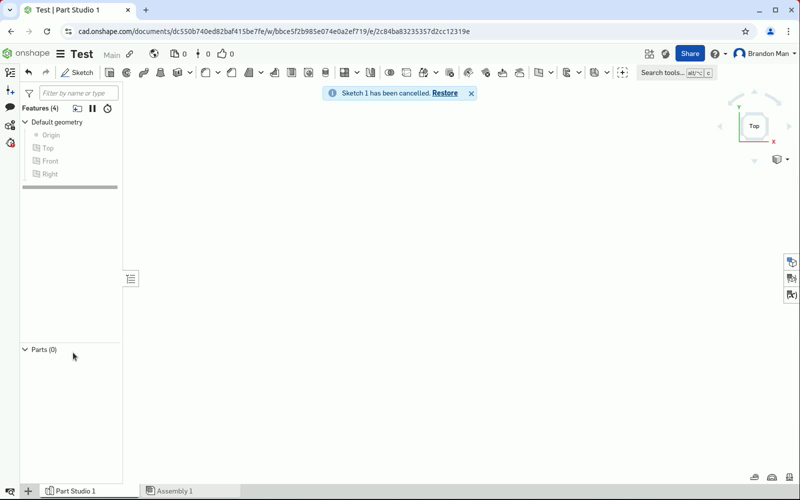
key(shift+p)
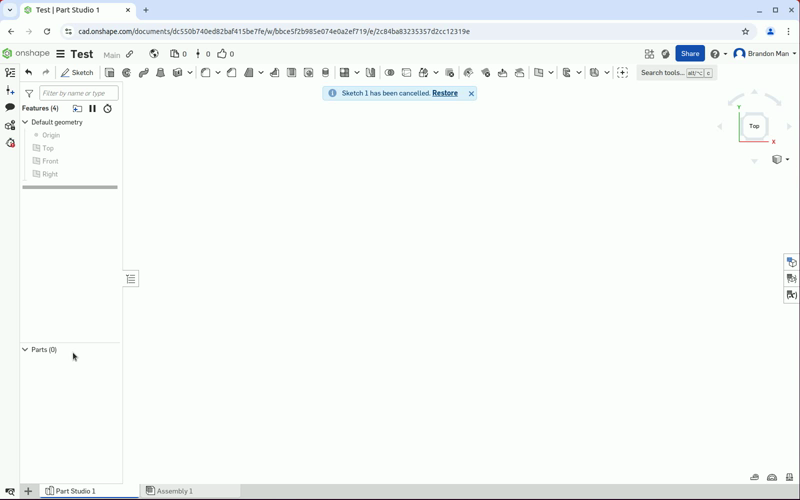
key(space)
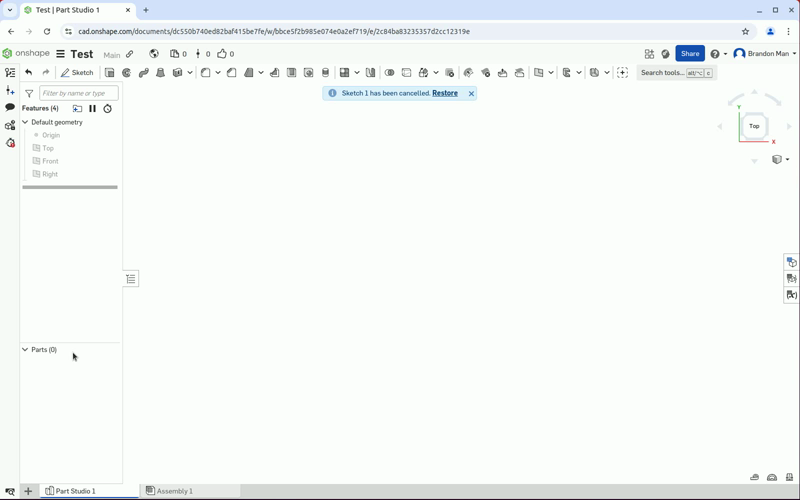
key_down(shift)
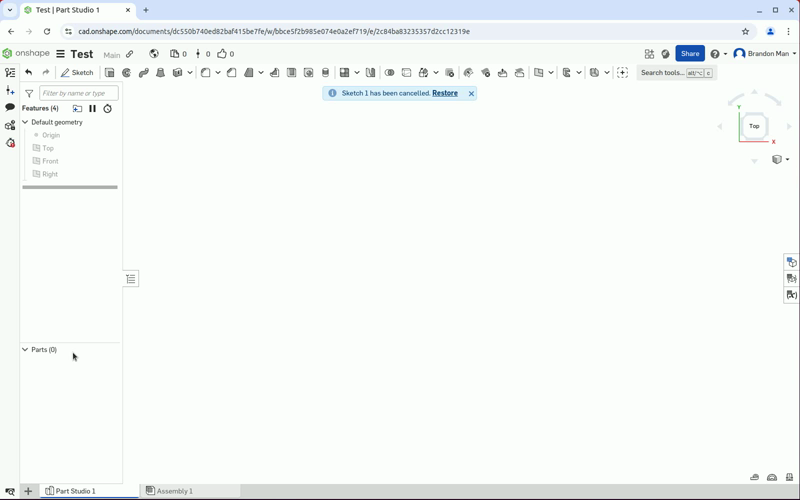
key(up)
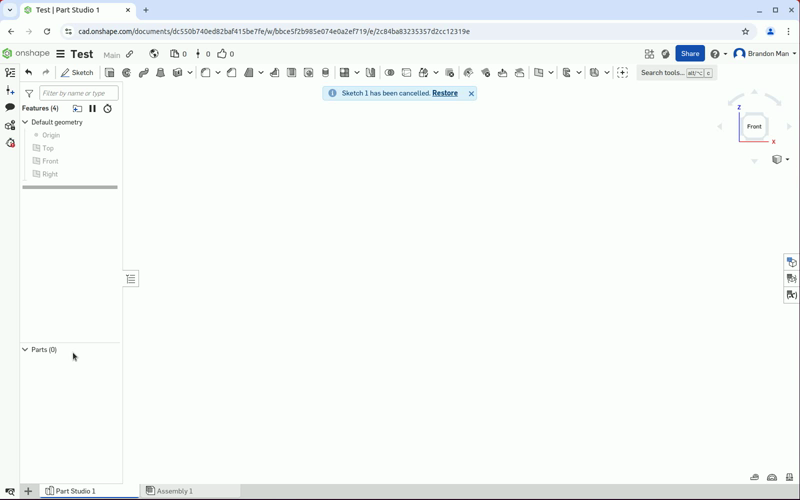
key_up(shift)
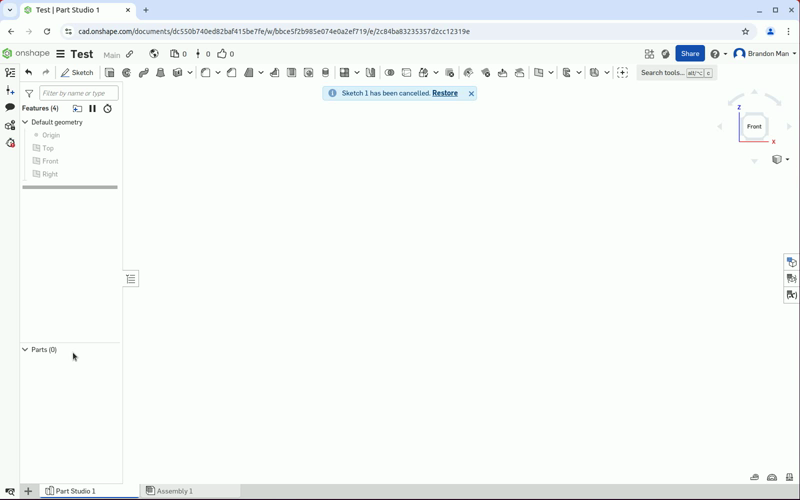
key(space)
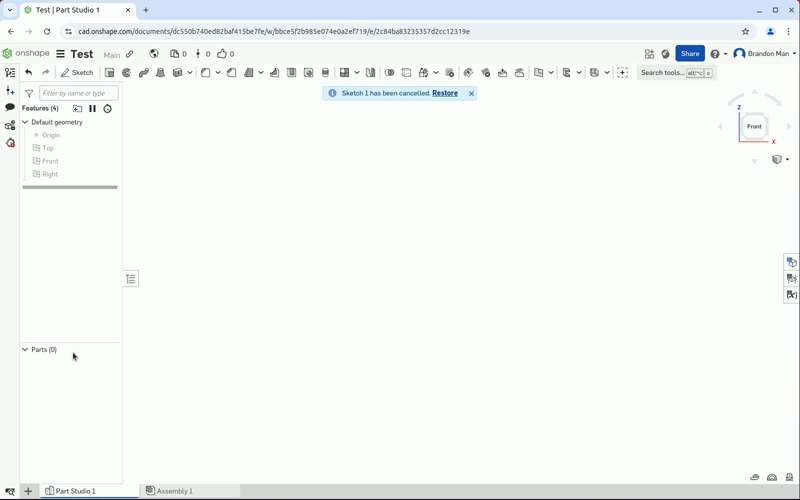
key_down(shift)
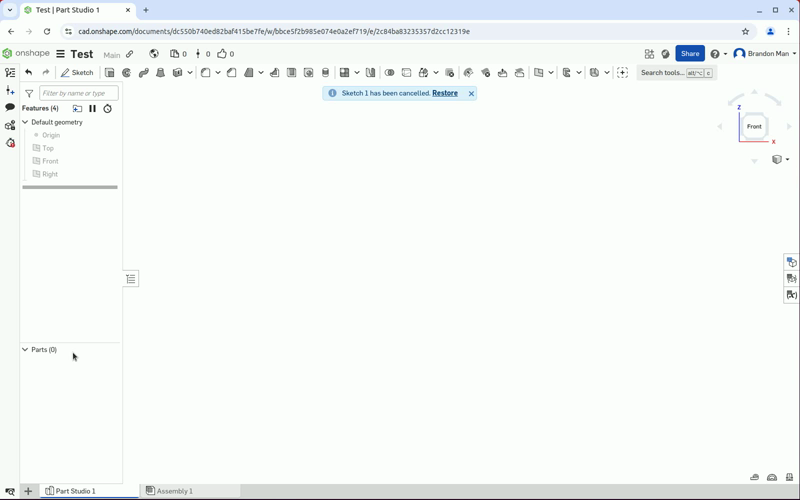
key(left)
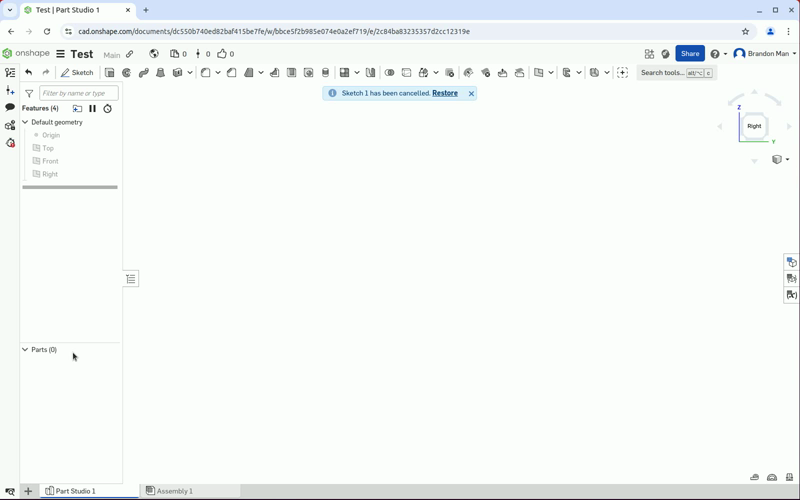
key_up(shift)
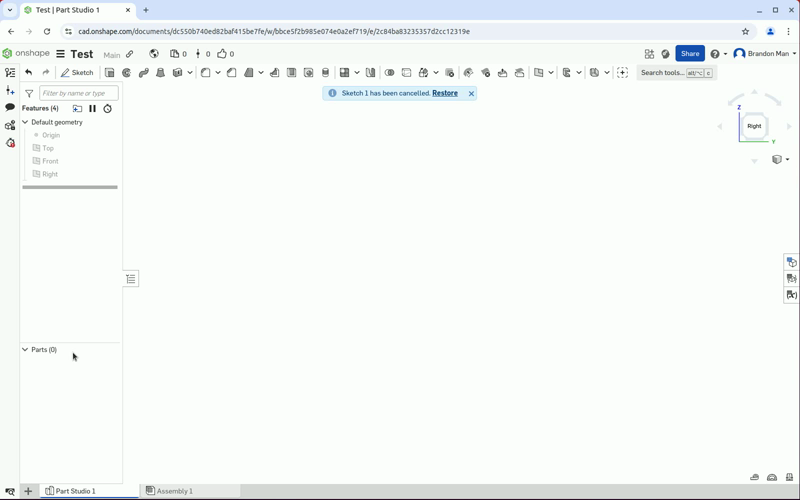
mouse_move(73, 352)
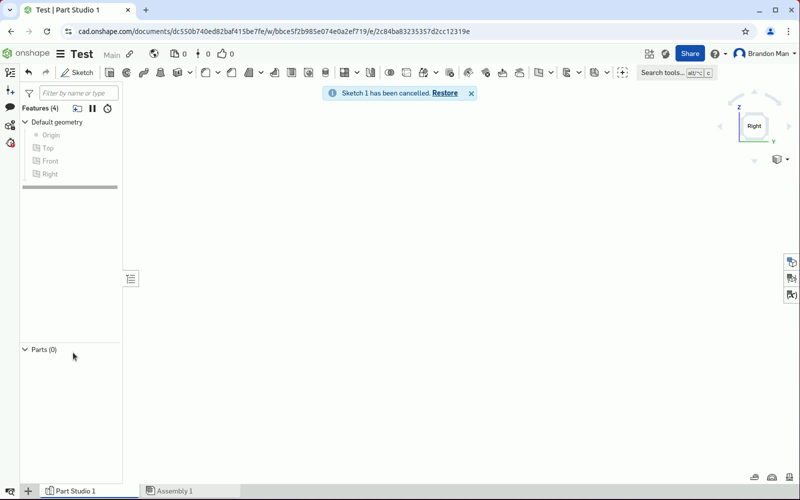
key(shift+y)
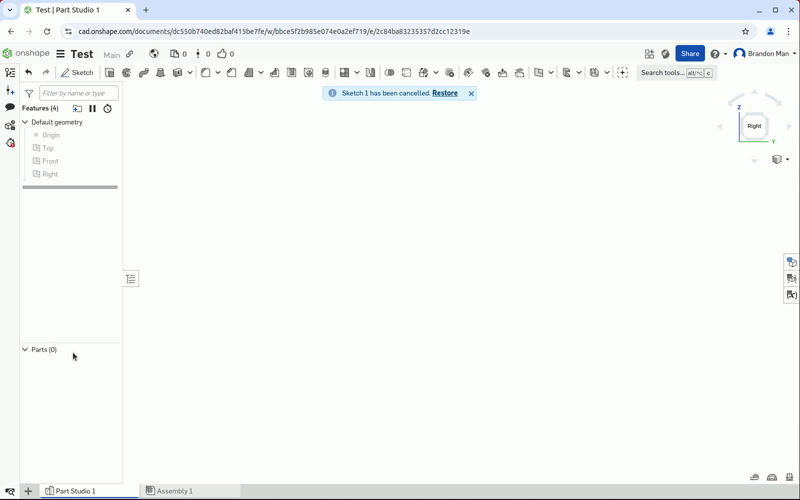
key(shift+s)
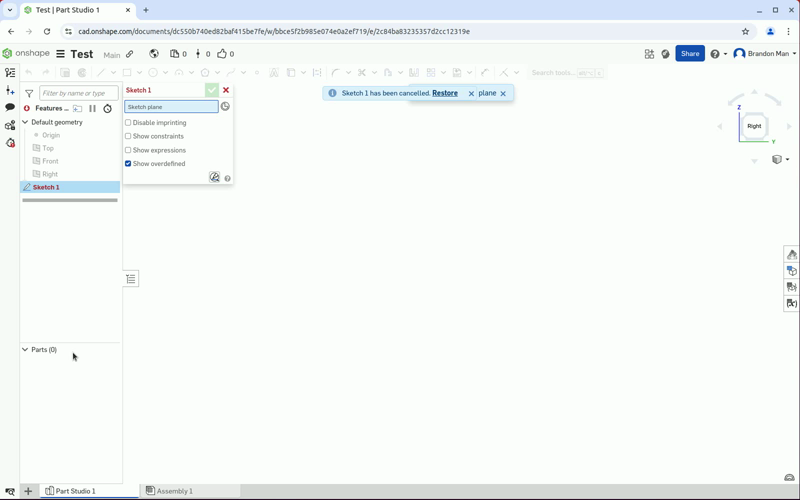
mouse_move(73, 176)
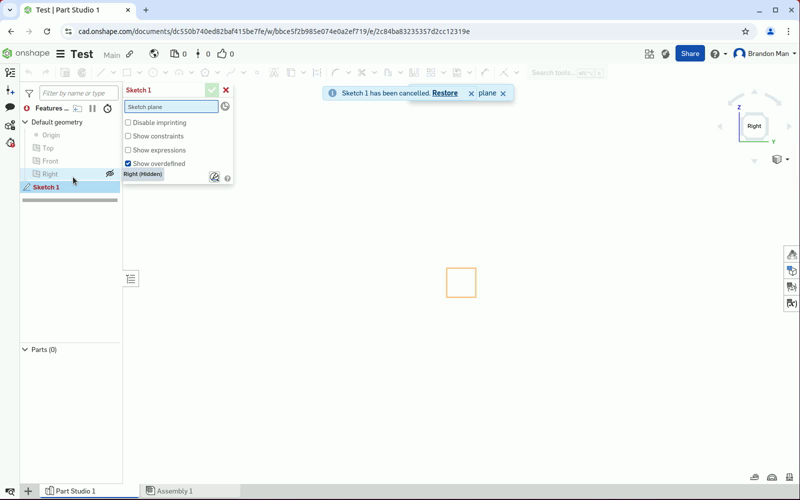
click(73, 176)
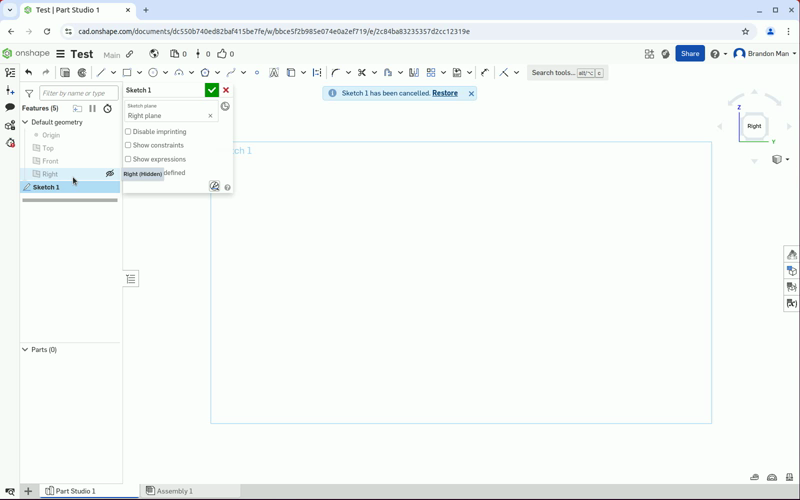
mouse_move(73, 352)
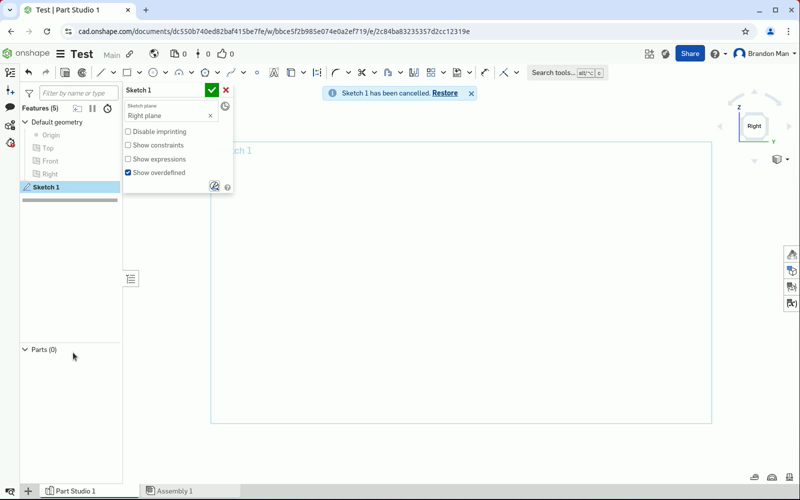
key(y)
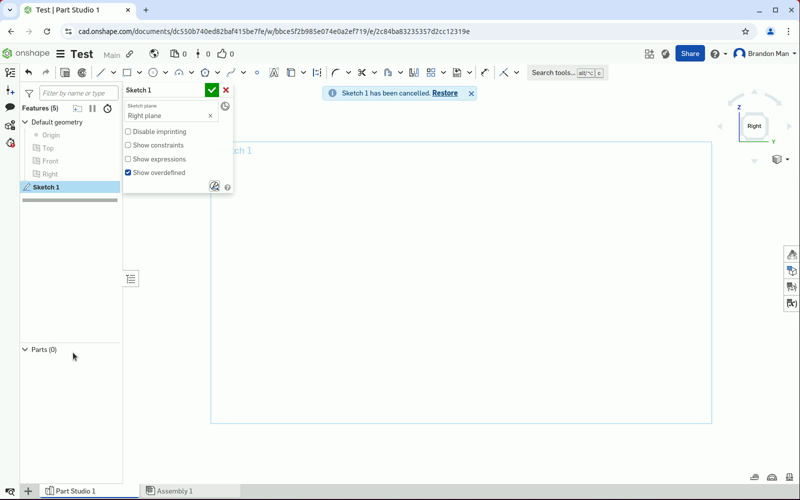
key(l)
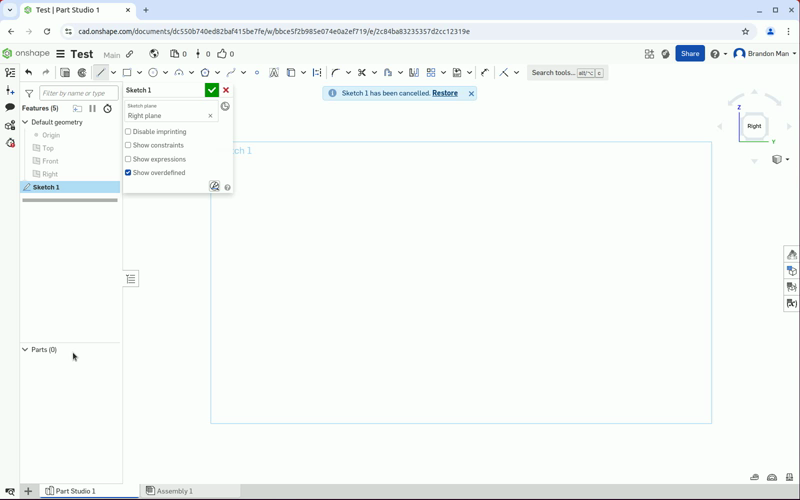
key_down(shift)
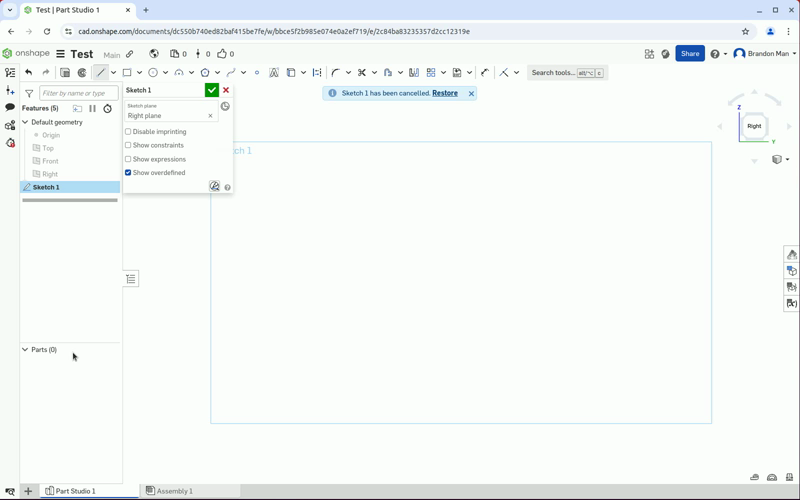
mouse_move(460, 282)
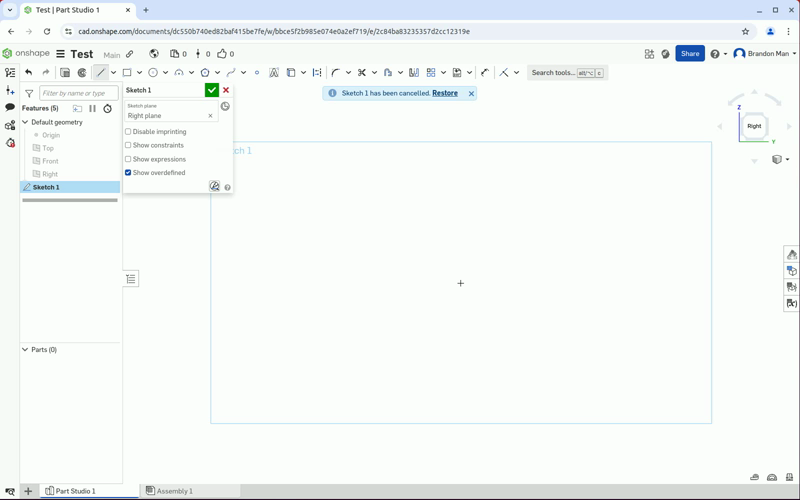
click(460, 282)
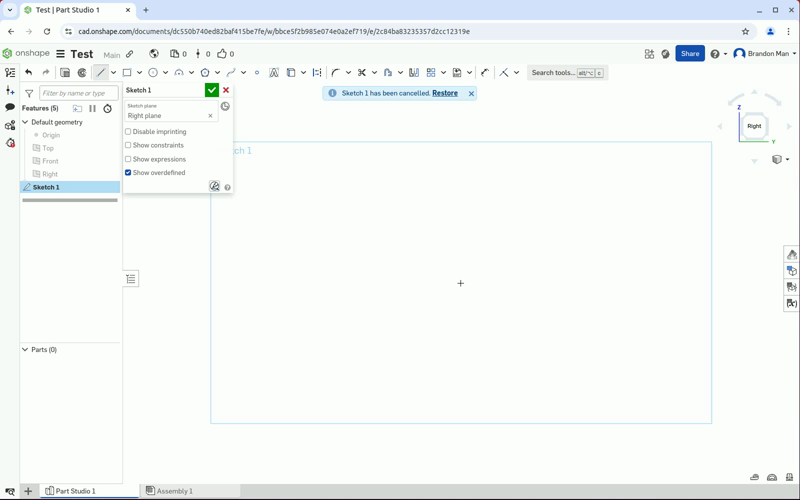
key_up(shift)
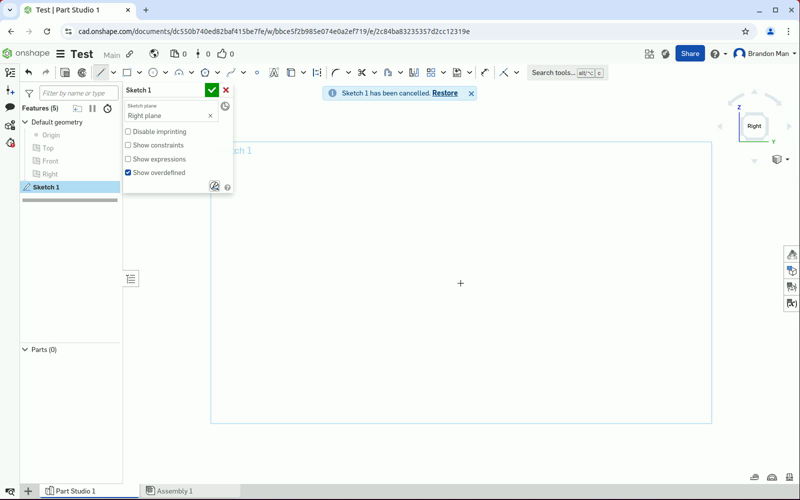
key_down(shift)
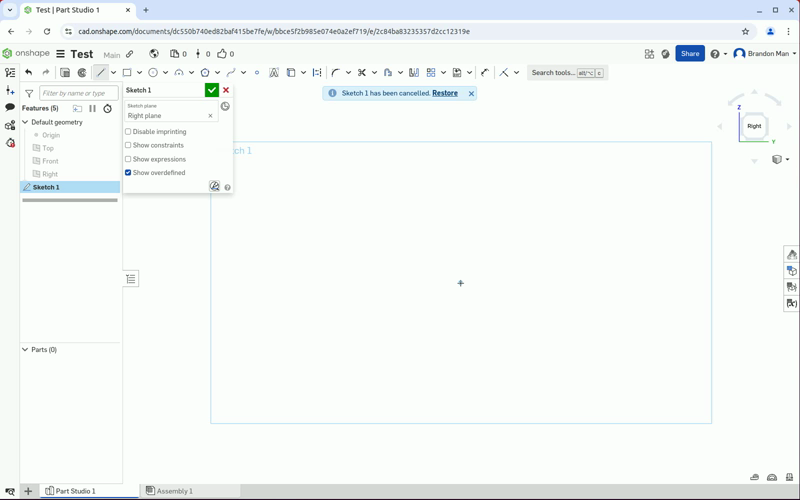
mouse_move(490, 282)
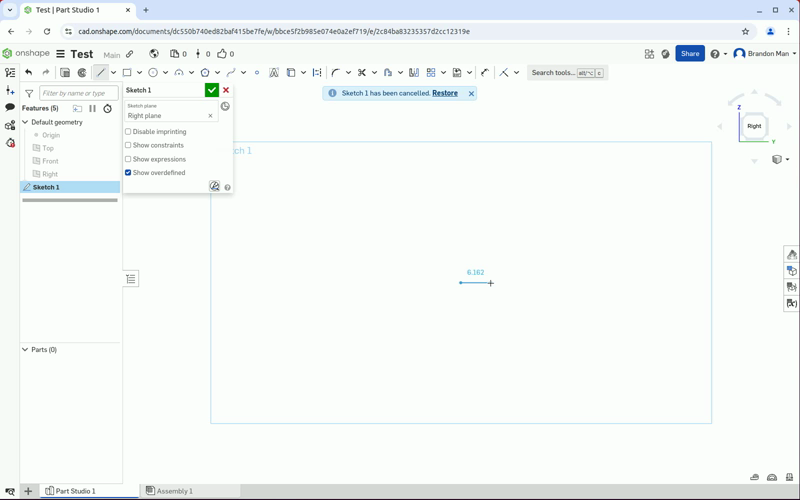
mouse_move(519, 282)
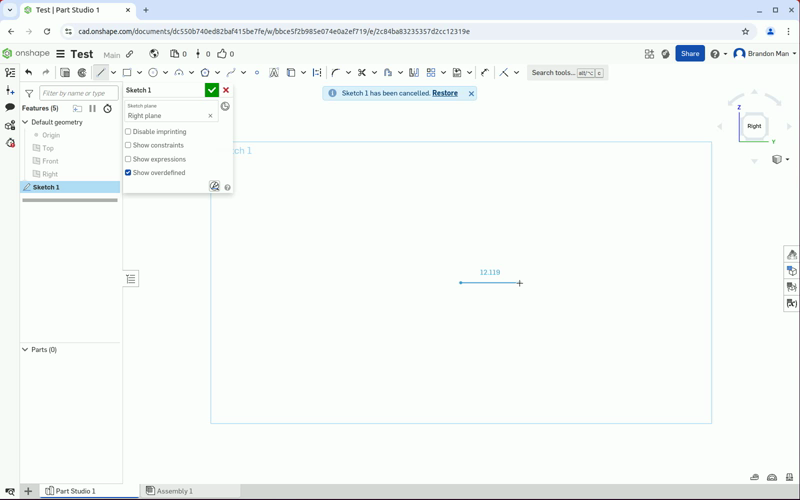
click(519, 282)
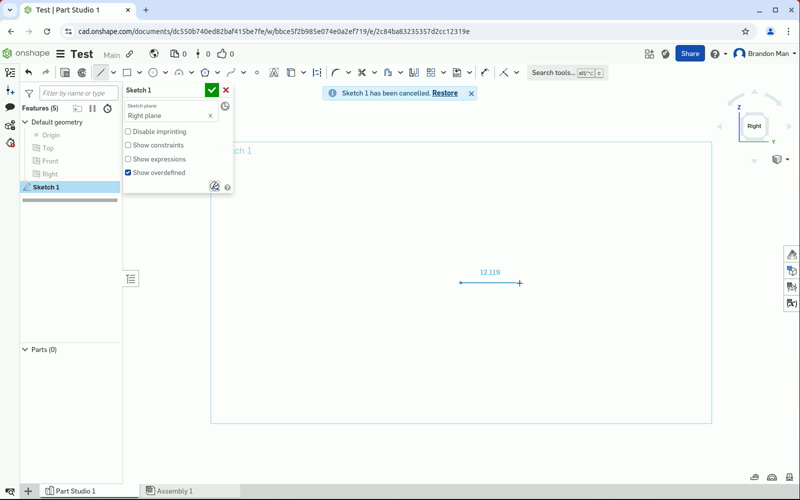
key_up(shift)
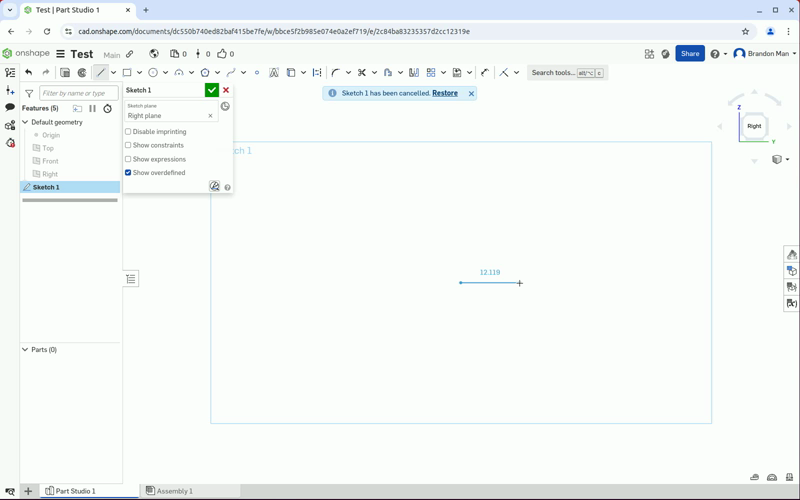
key_down(shift)
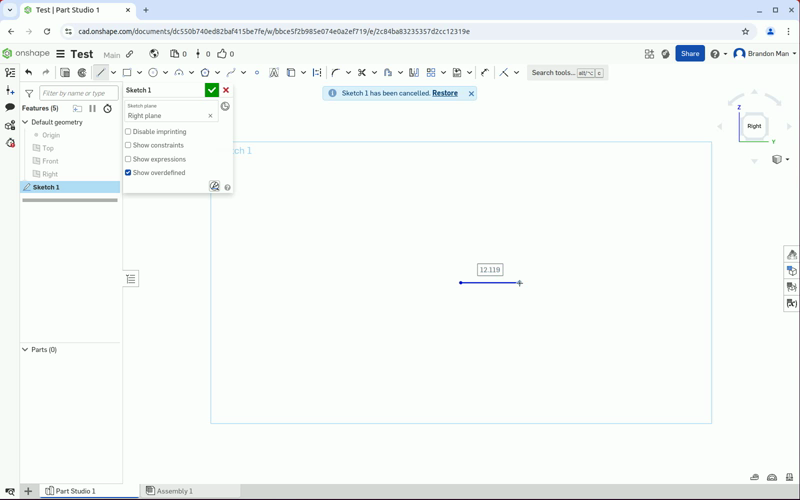
mouse_move(519, 170)
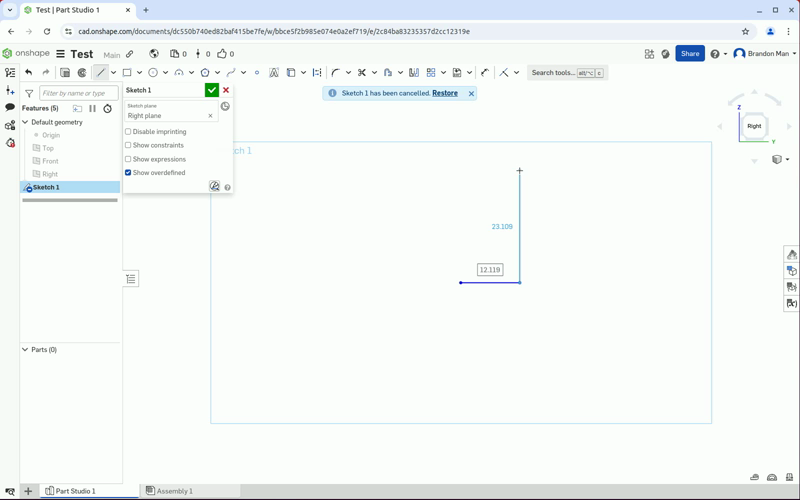
click(519, 170)
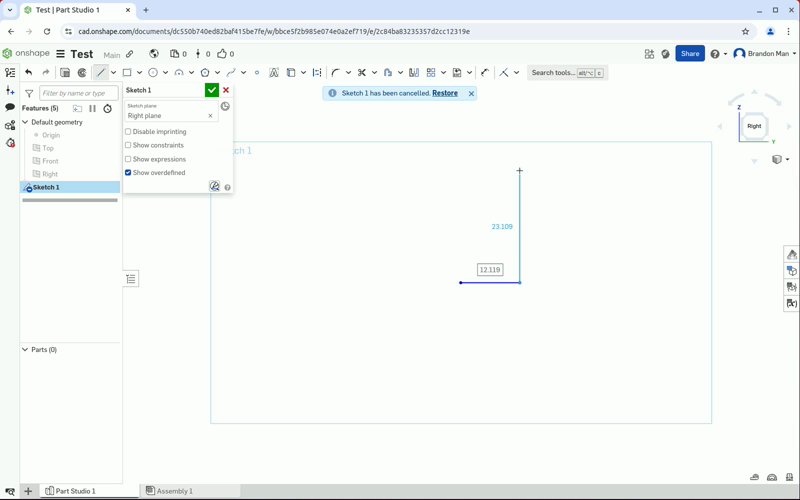
key_up(shift)
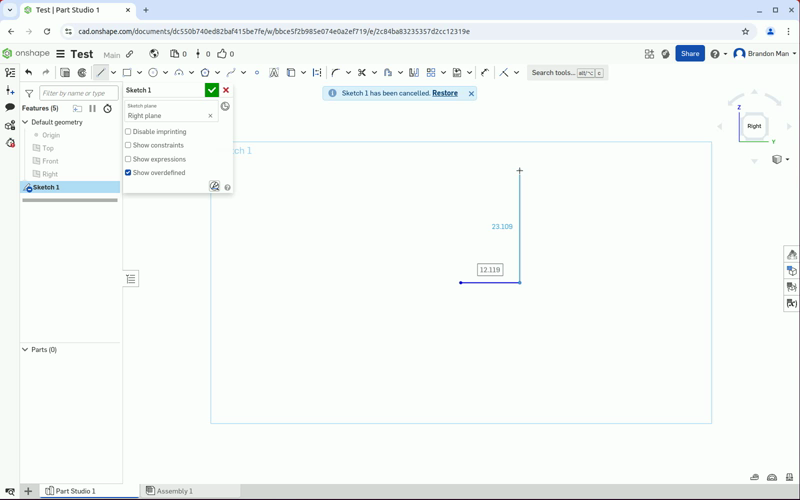
key_down(shift)
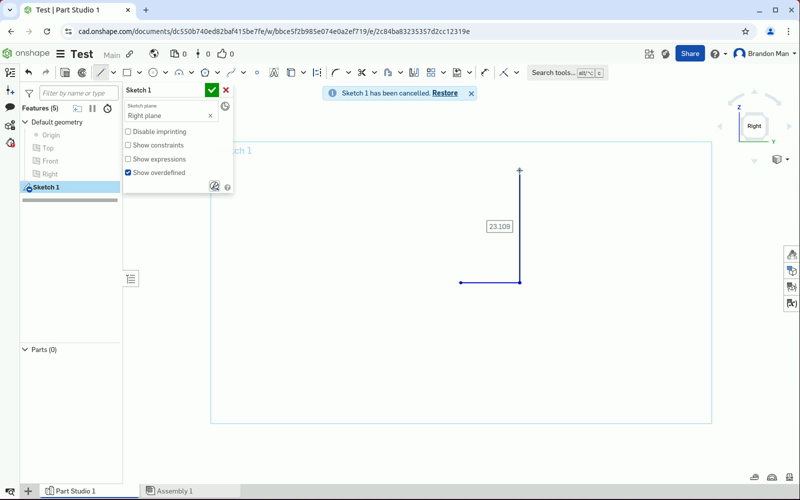
mouse_move(549, 170)
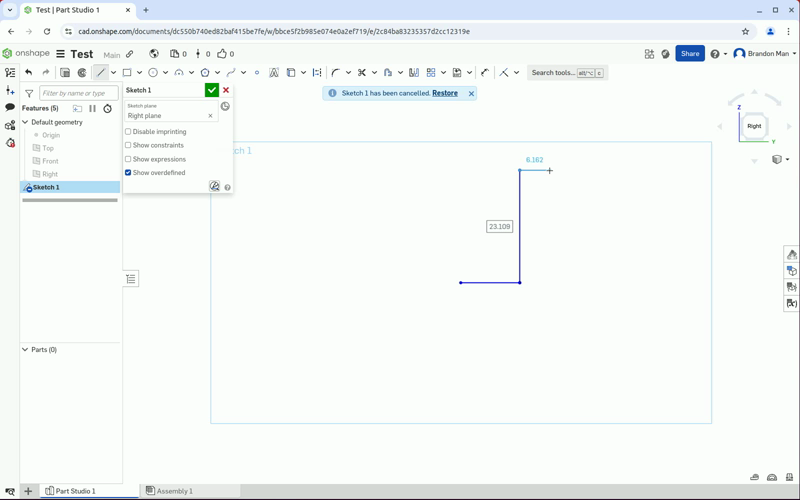
mouse_move(511, 170)
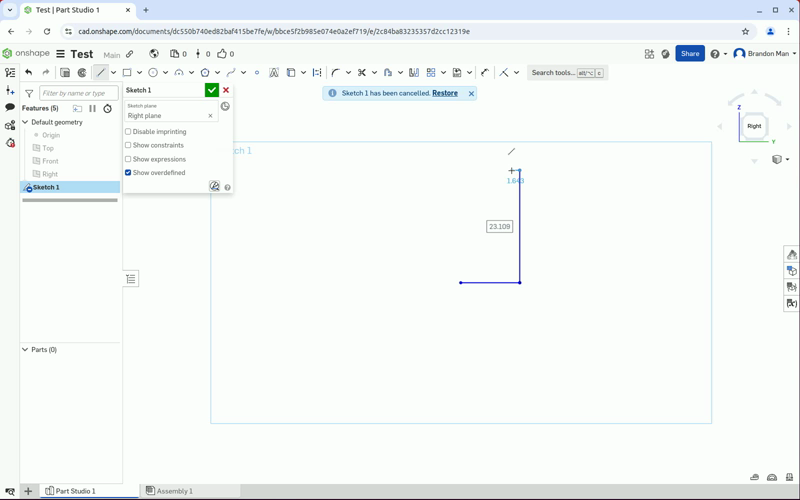
click(511, 170)
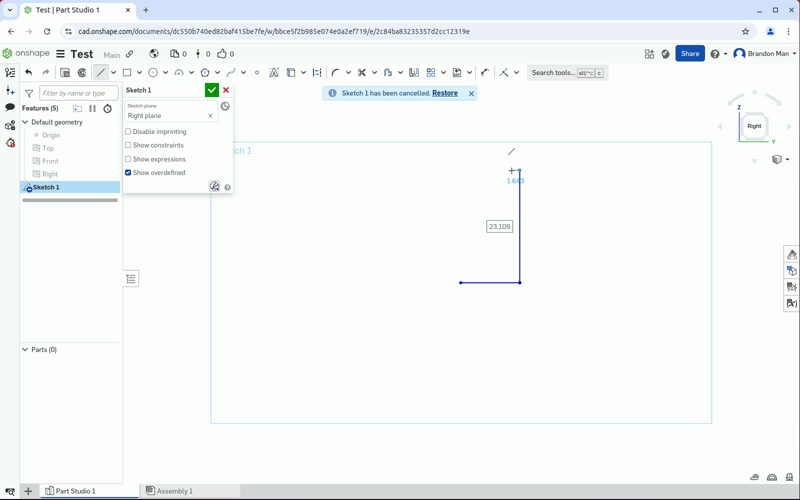
key_up(shift)
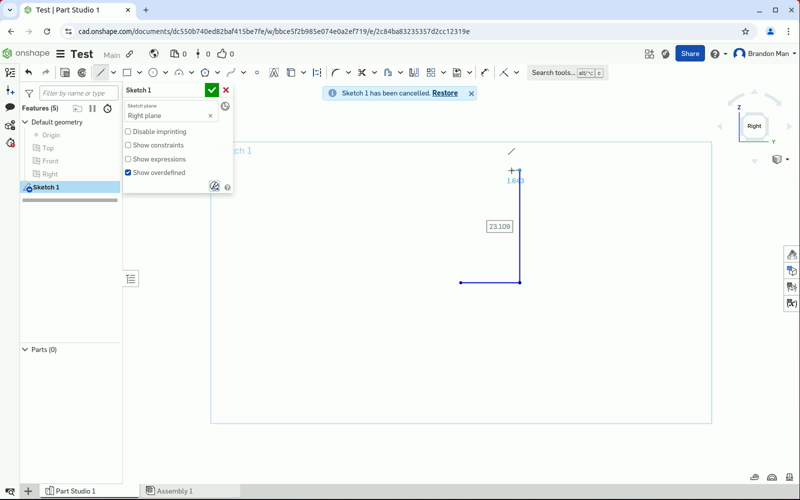
key_down(shift)
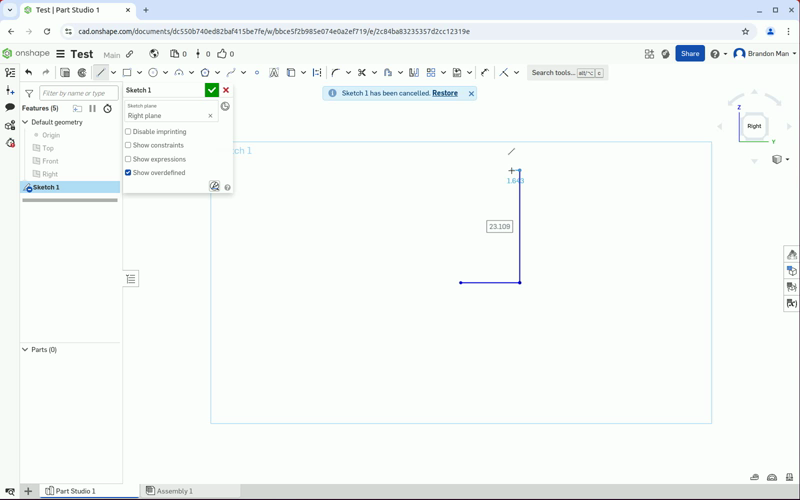
mouse_move(511, 275)
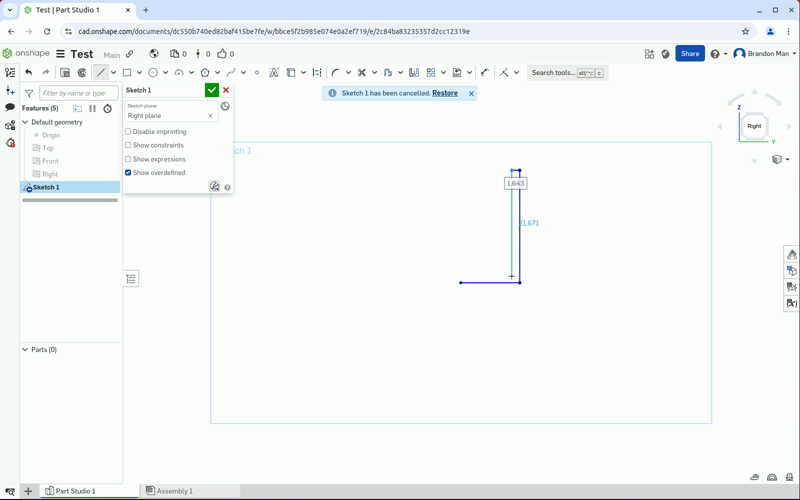
click(511, 275)
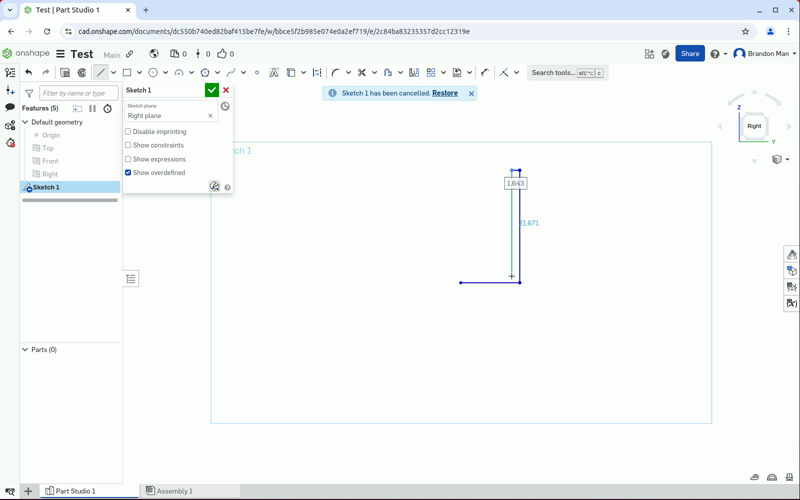
key_up(shift)
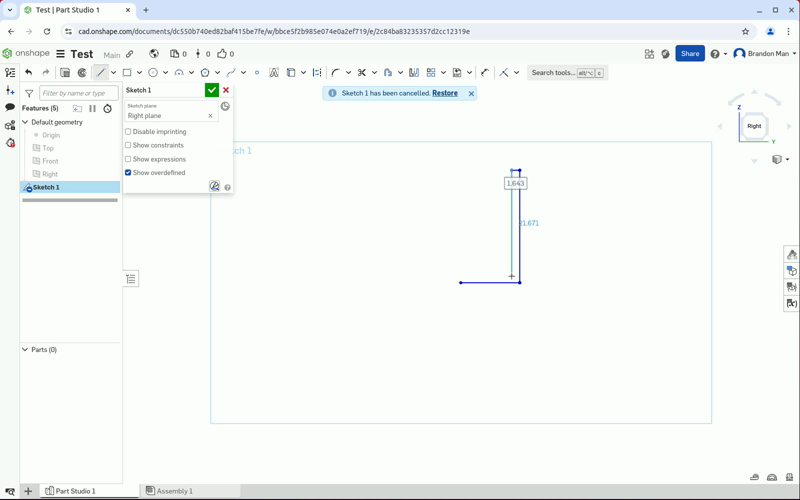
key_down(shift)
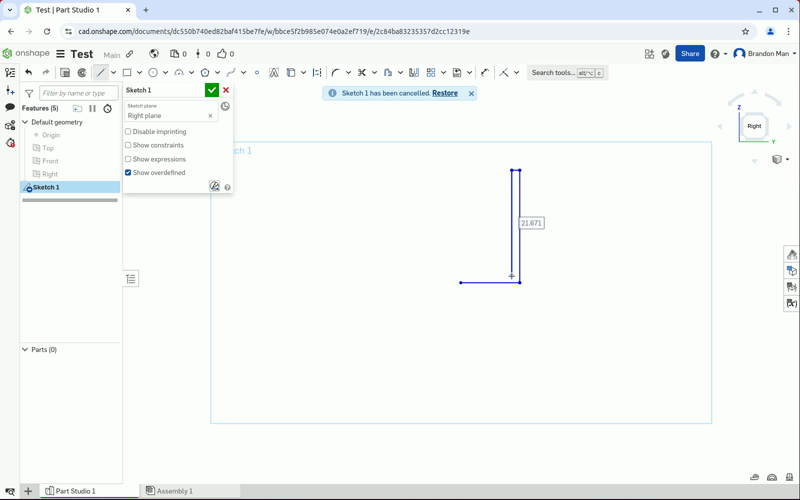
mouse_move(541, 275)
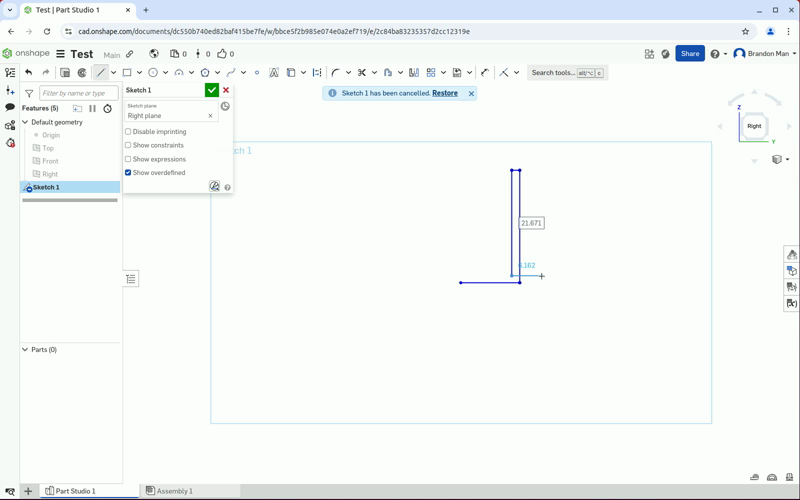
mouse_move(460, 275)
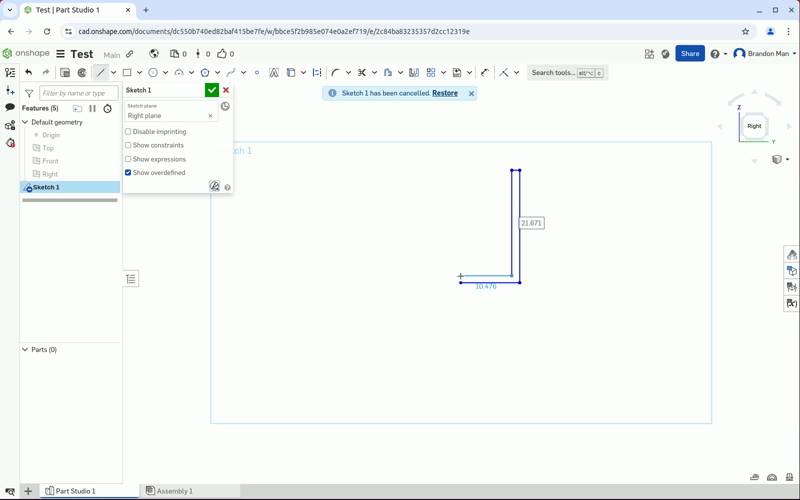
click(460, 275)
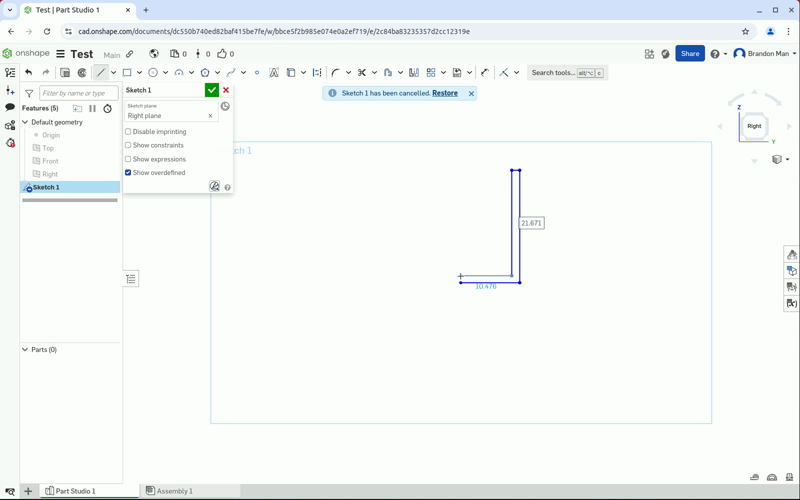
key_up(shift)
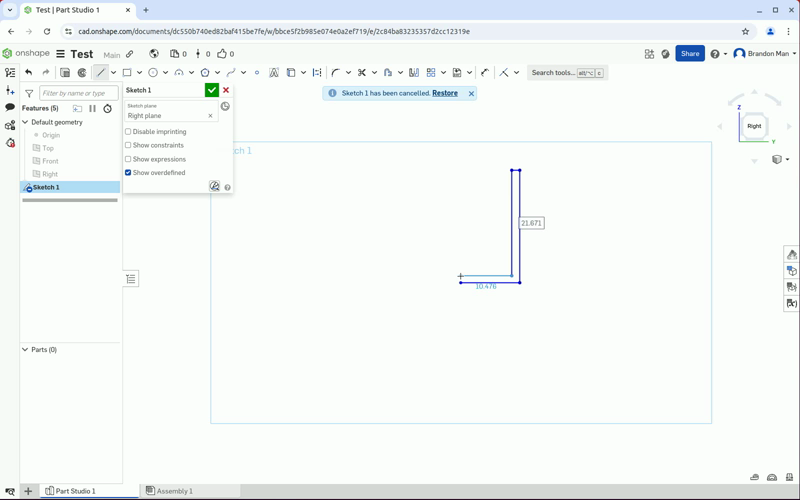
mouse_move(490, 275)
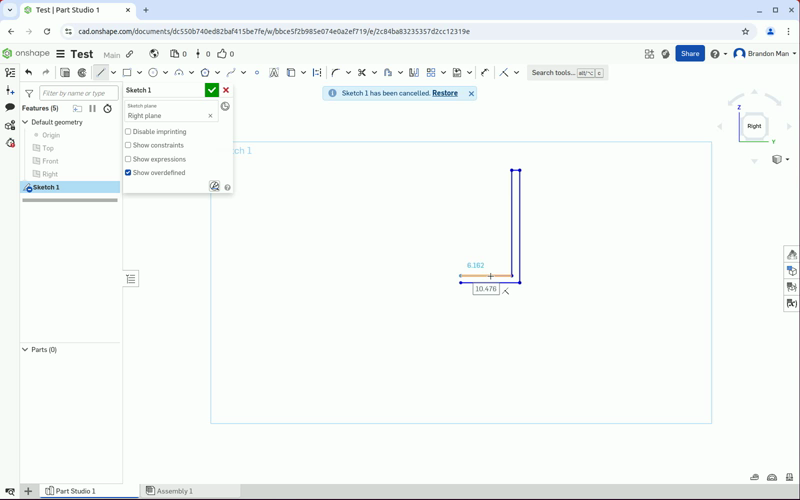
key_down(shift)
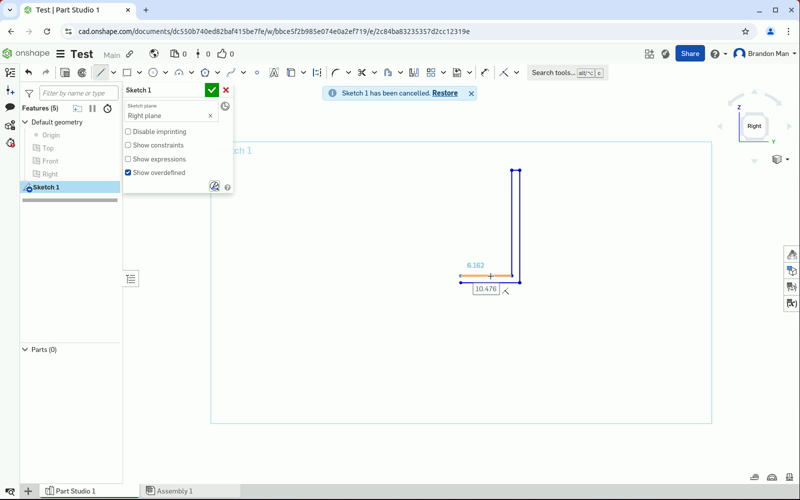
mouse_move(460, 282)
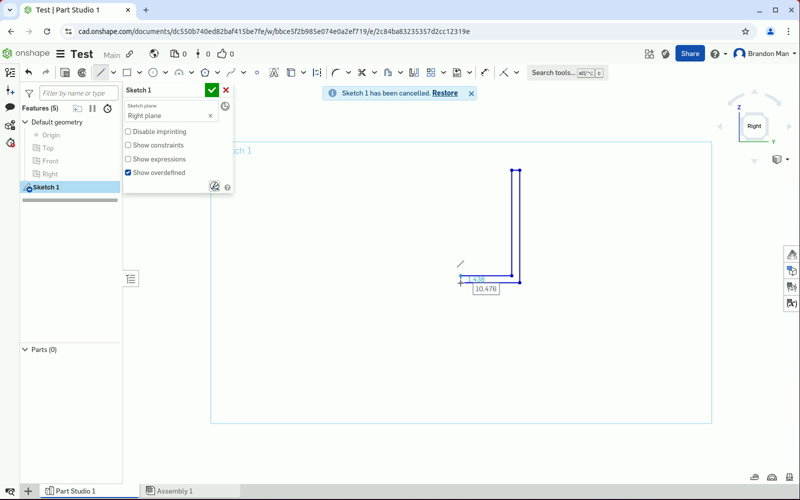
scroll(6)
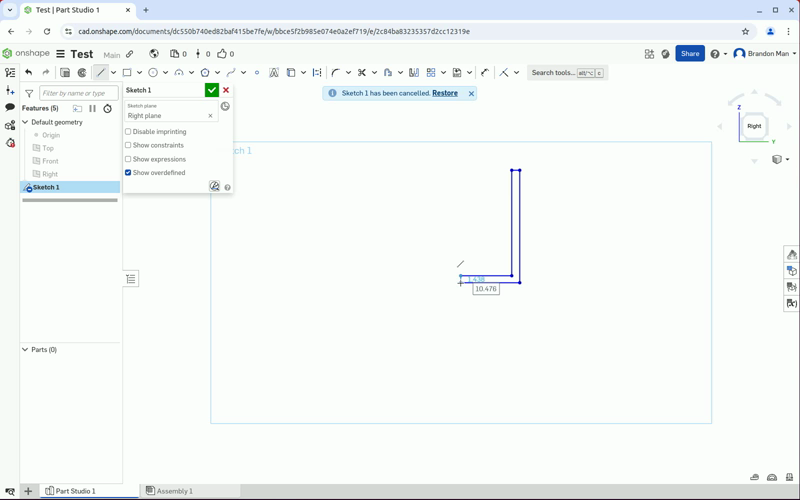
scroll(6)
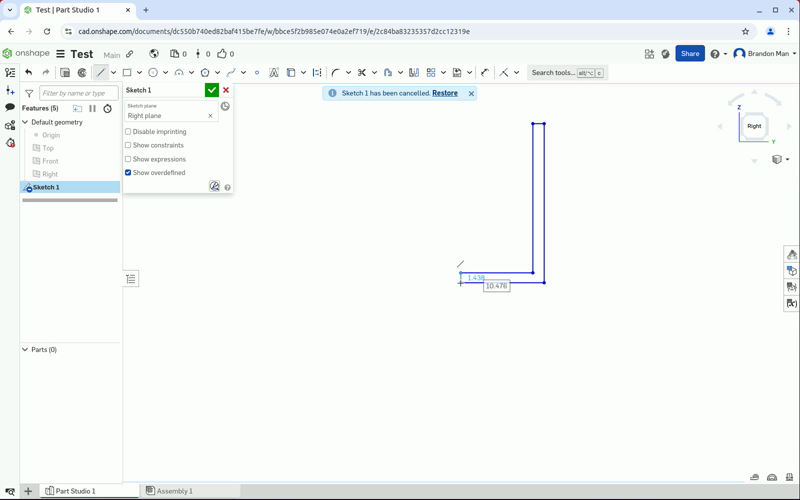
scroll(6)
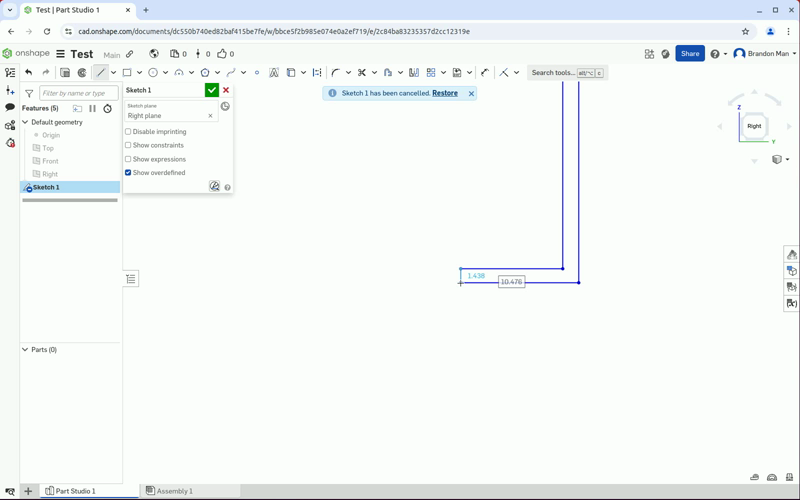
scroll(6)
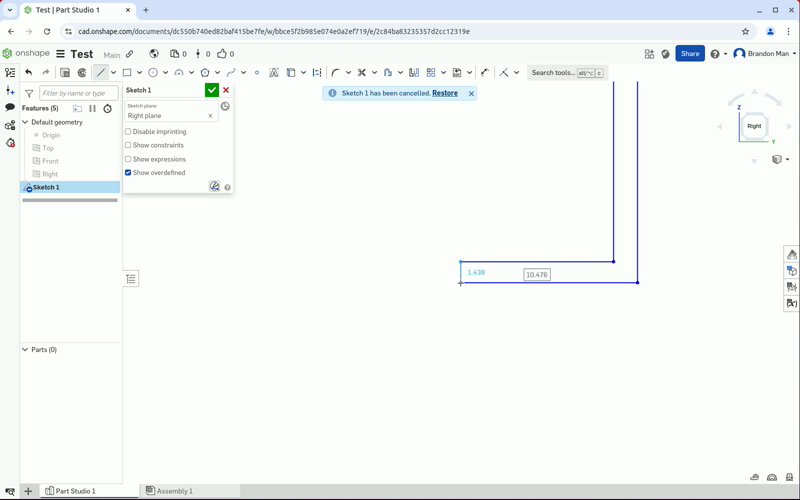
scroll(6)
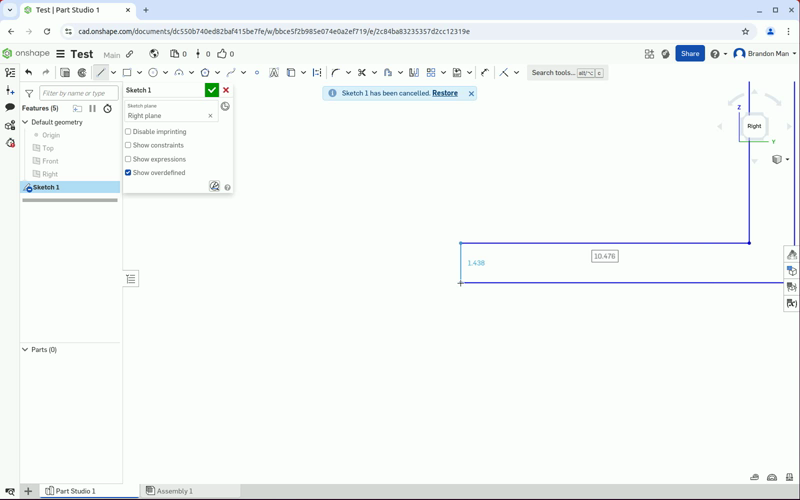
scroll(6)
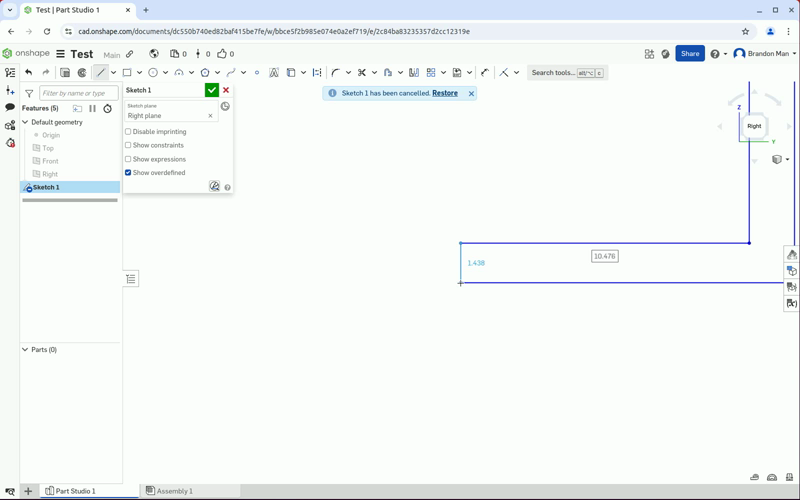
scroll(6)
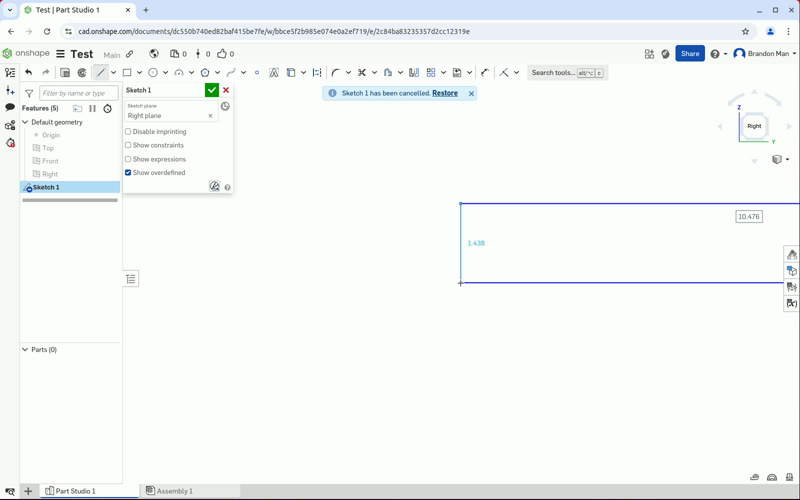
key_up(shift)
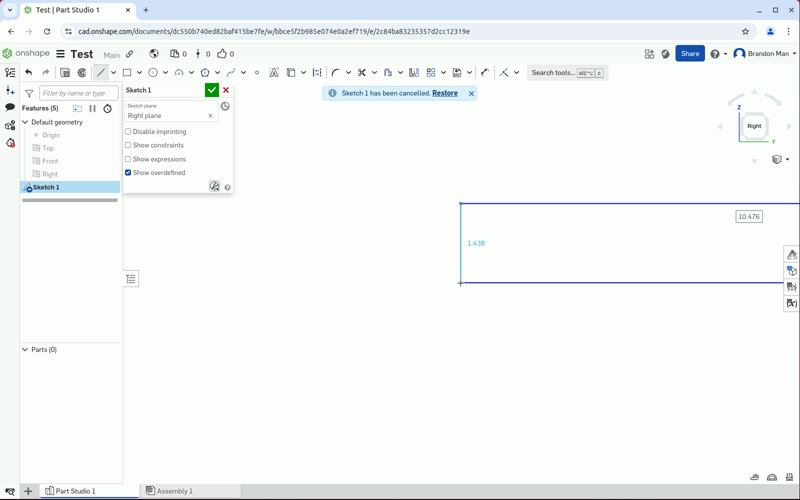
click(460, 282)
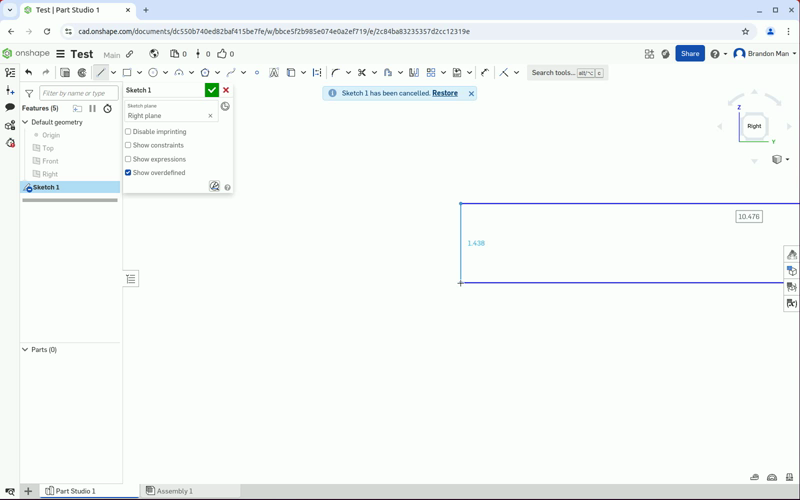
scroll(-6)
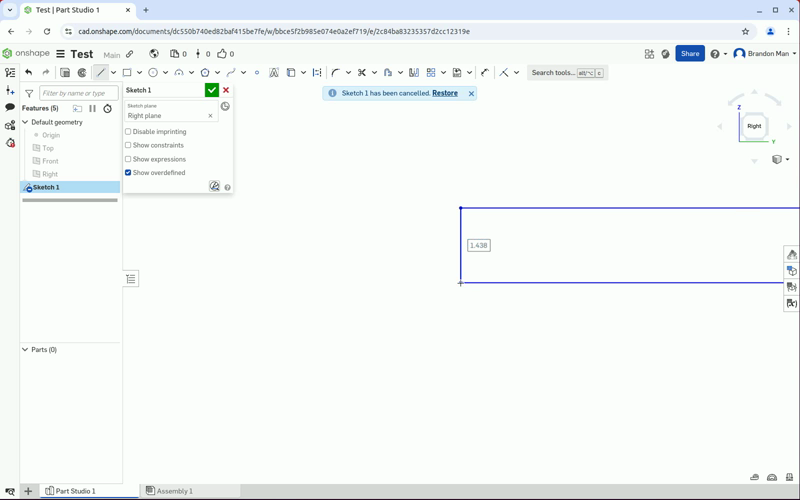
scroll(-6)
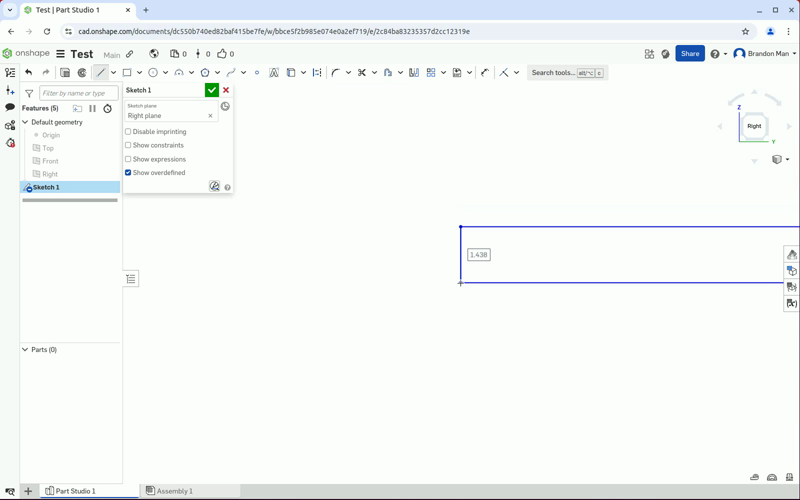
scroll(-6)
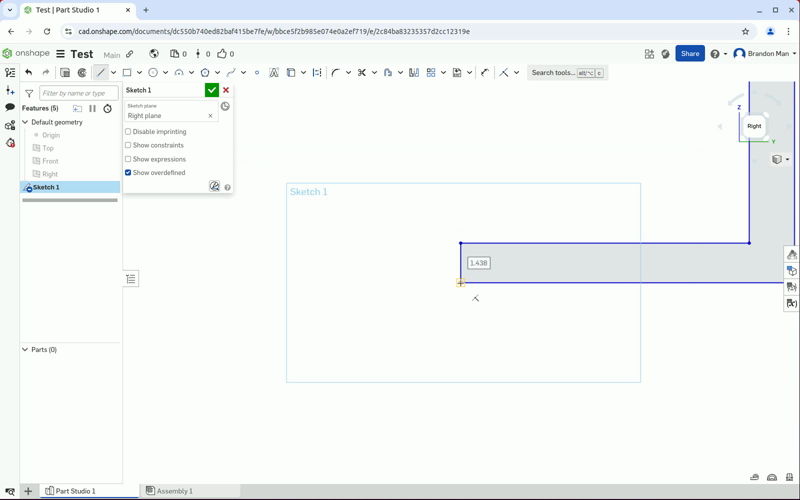
scroll(-6)
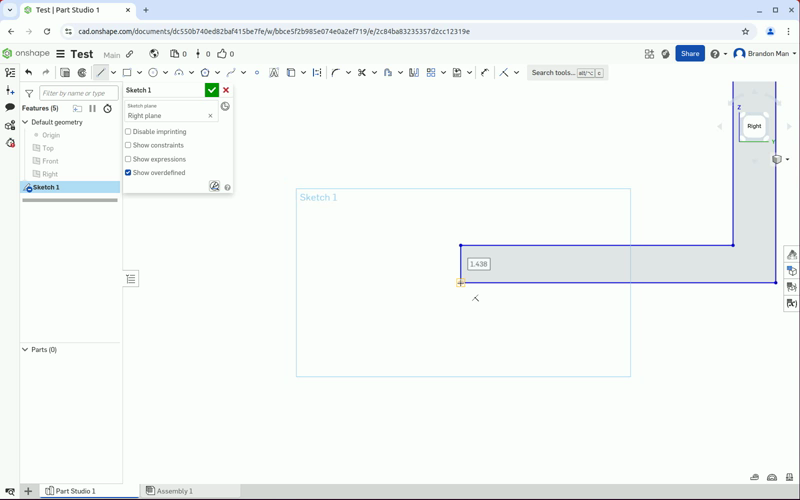
scroll(-6)
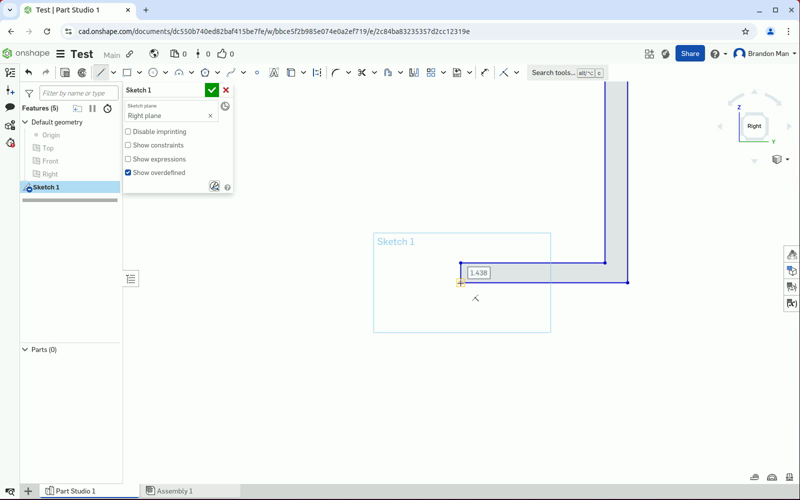
scroll(-6)
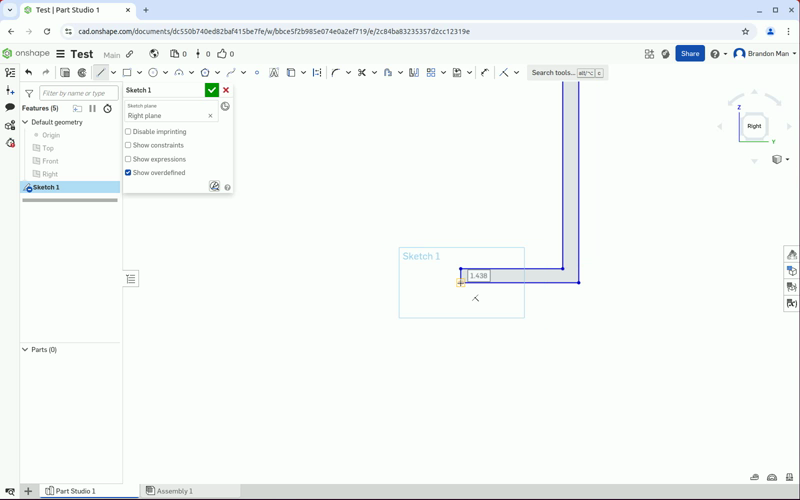
scroll(-6)
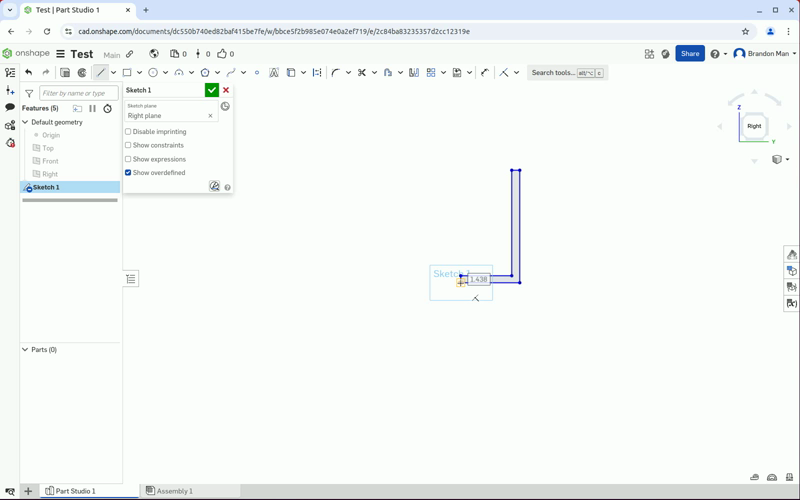
key(esc)
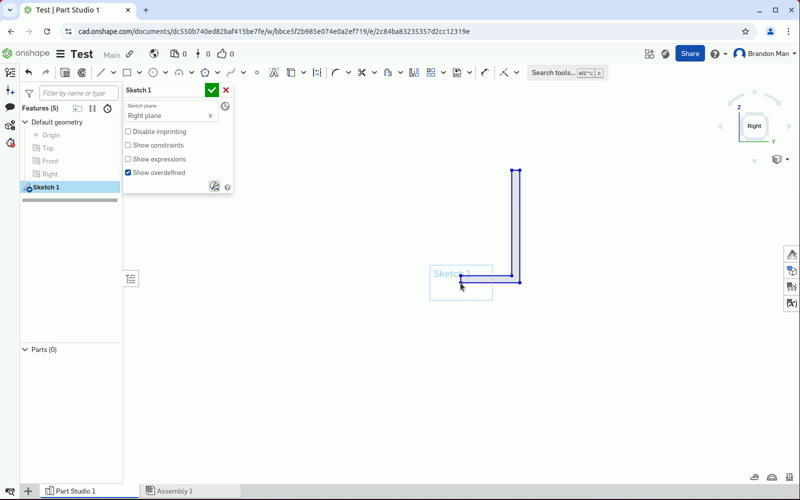
mouse_move(518, 217)
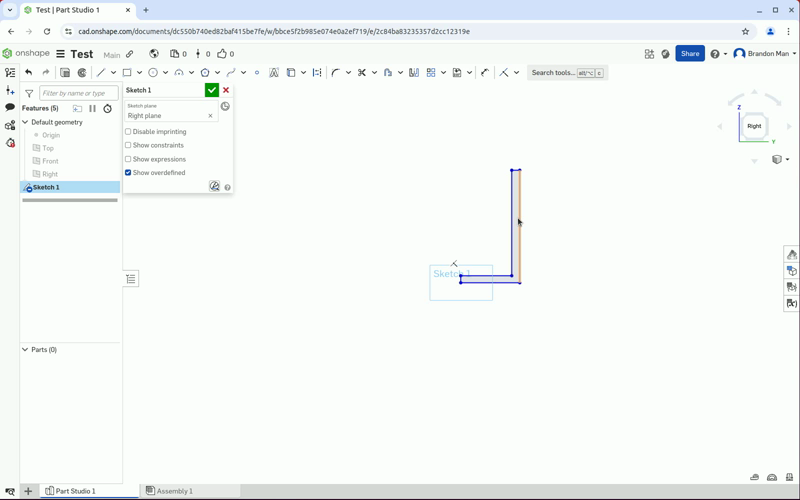
scroll(6)
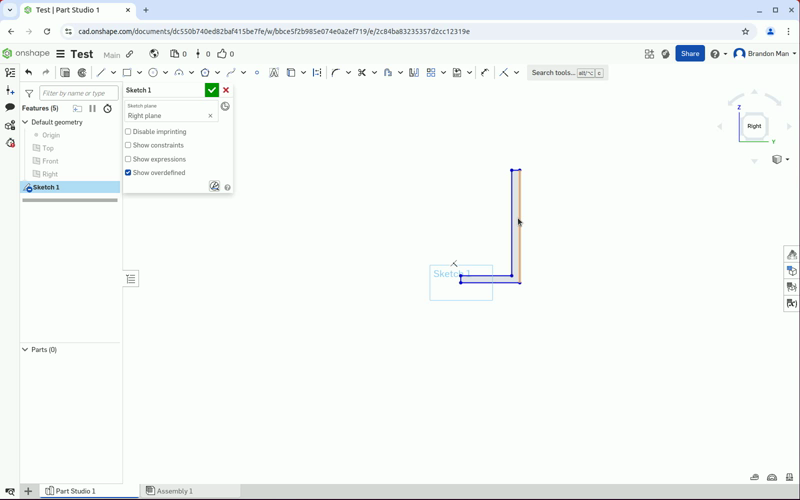
scroll(6)
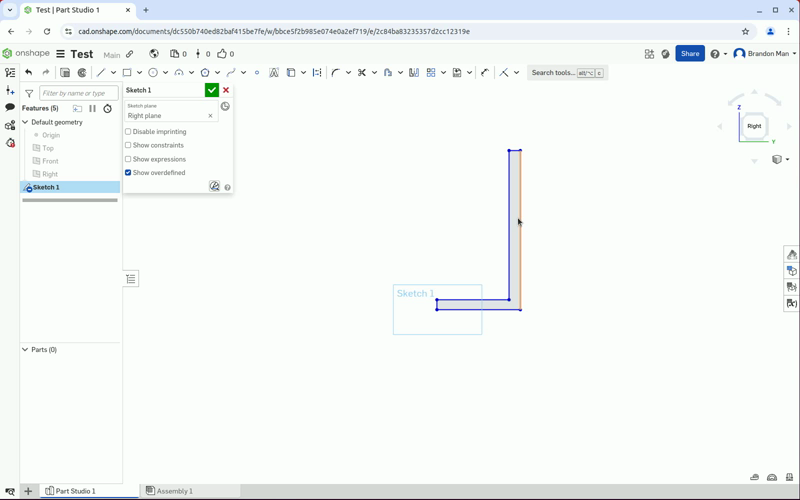
scroll(6)
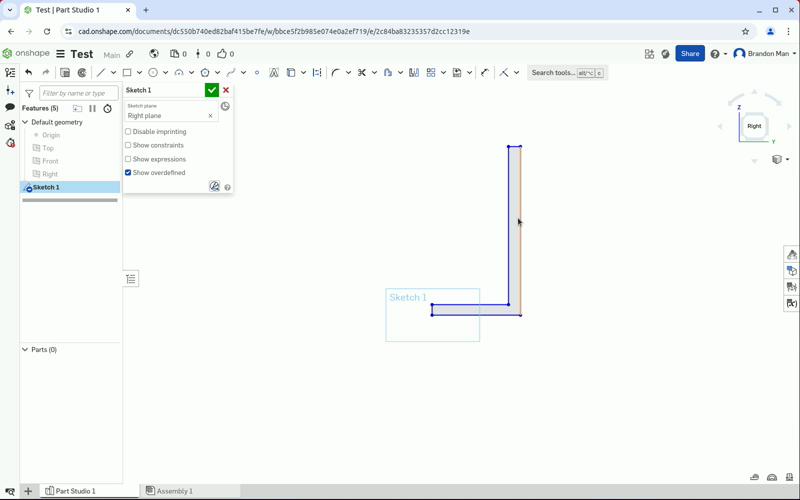
scroll(6)
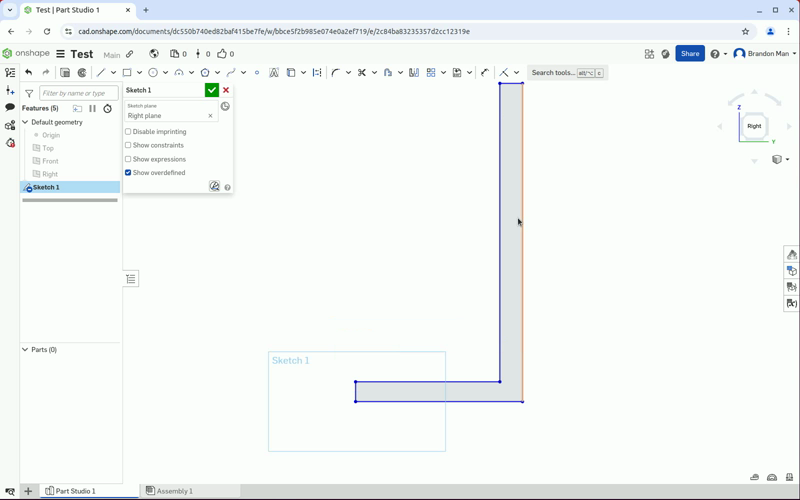
scroll(6)
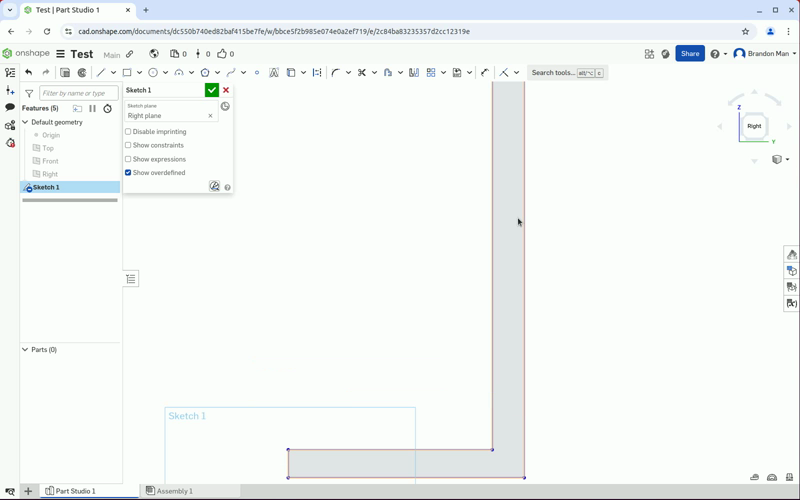
scroll(6)
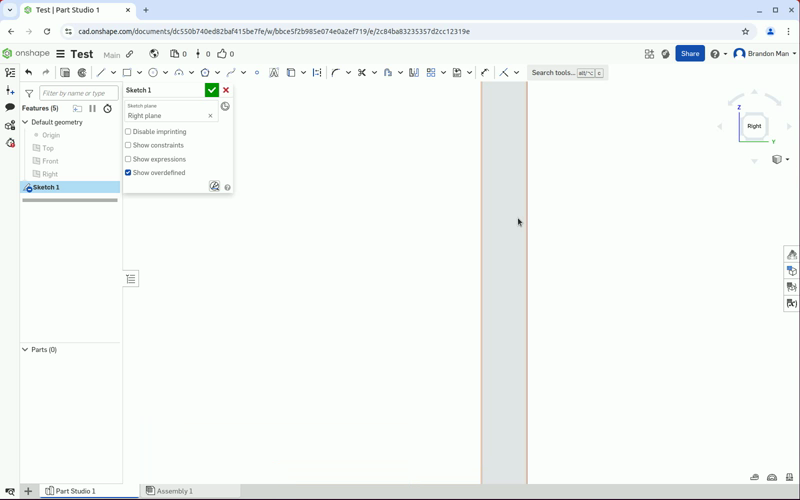
scroll(6)
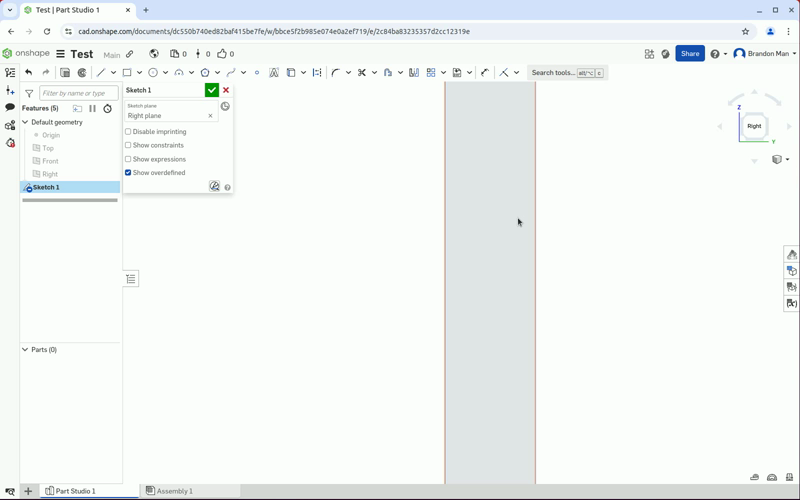
click(518, 217)
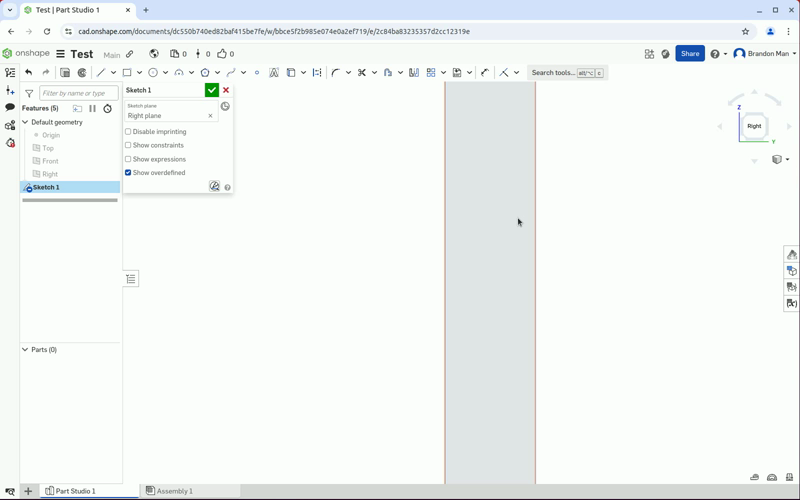
scroll(-6)
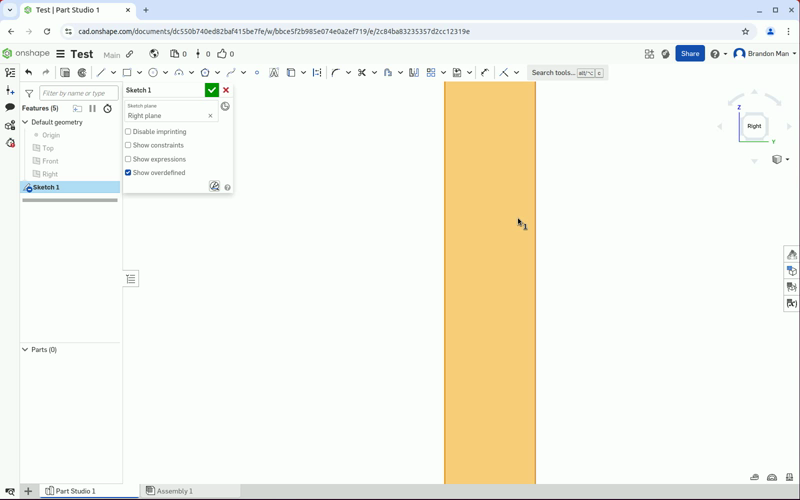
scroll(-6)
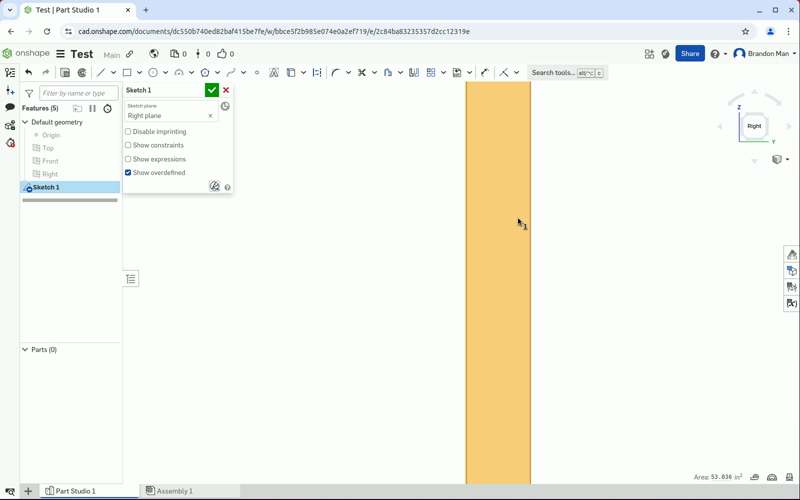
scroll(-6)
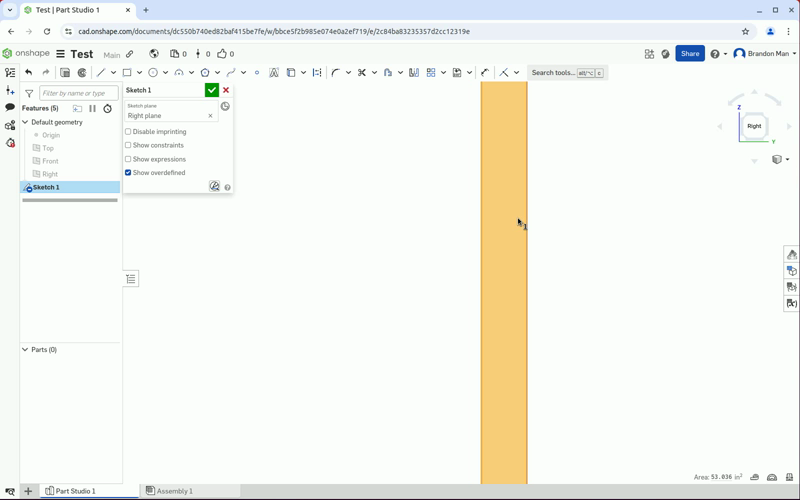
scroll(-6)
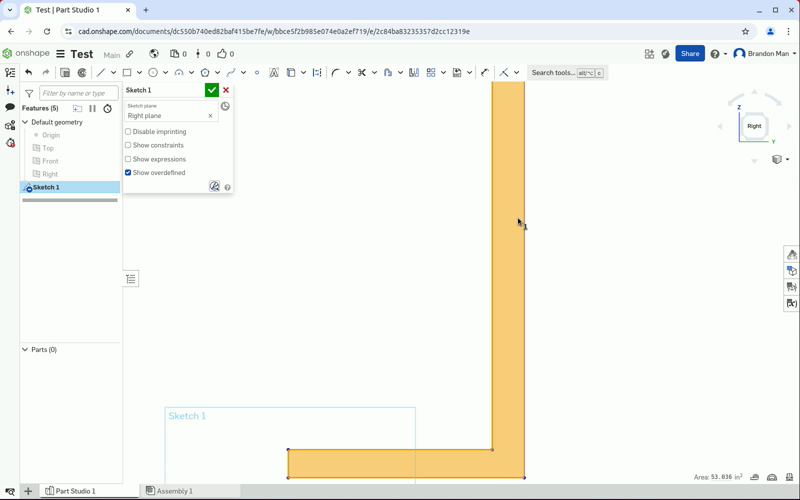
scroll(-6)
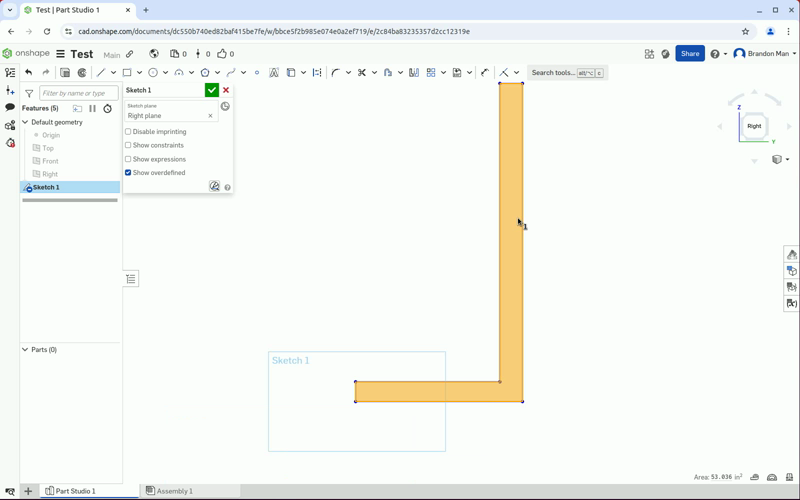
scroll(-6)
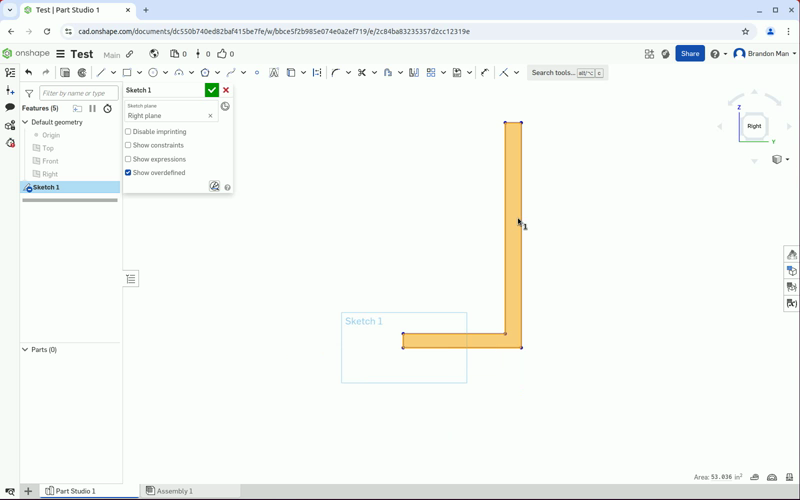
scroll(-6)
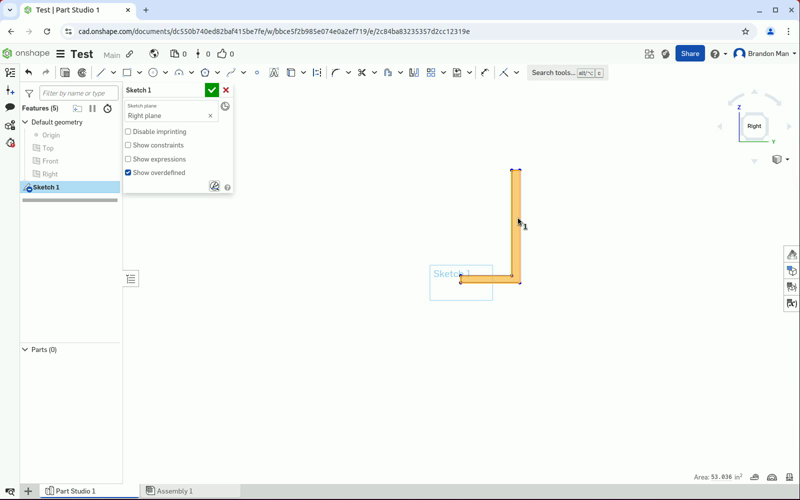
mouse_move(73, 352)
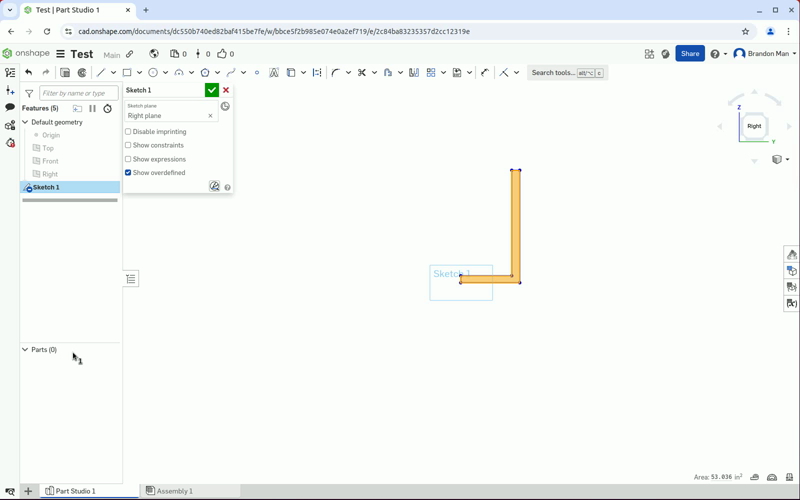
key(shift+y)
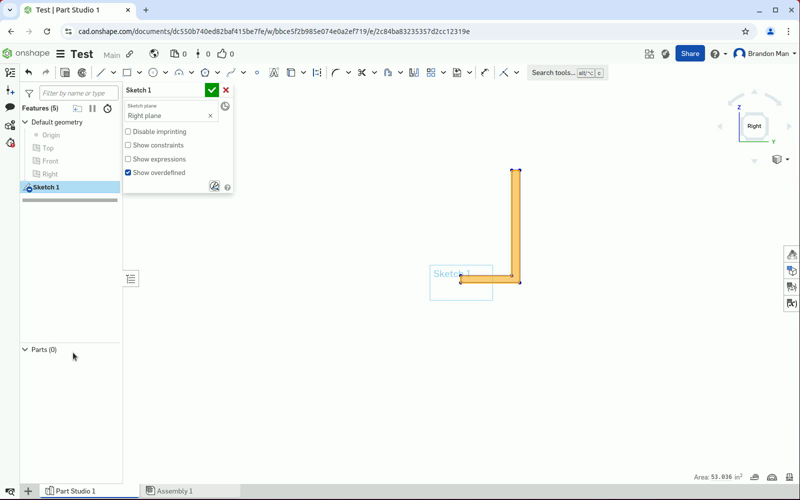
key(shift+e)
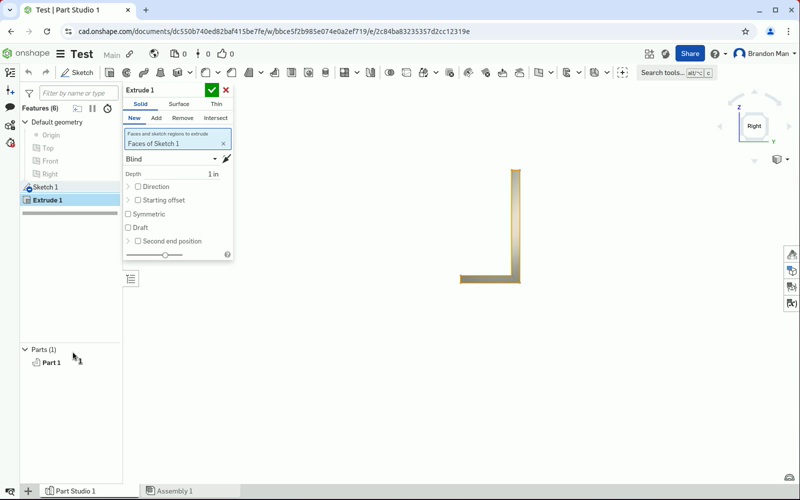
mouse_move(143, 106)
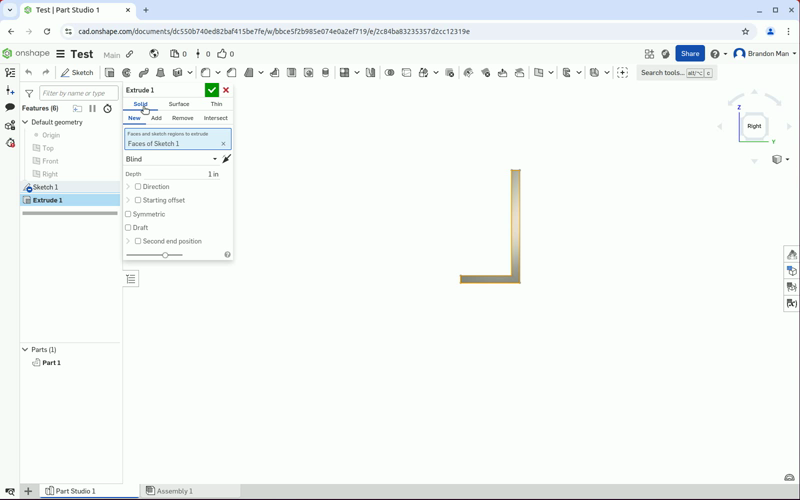
click(143, 106)
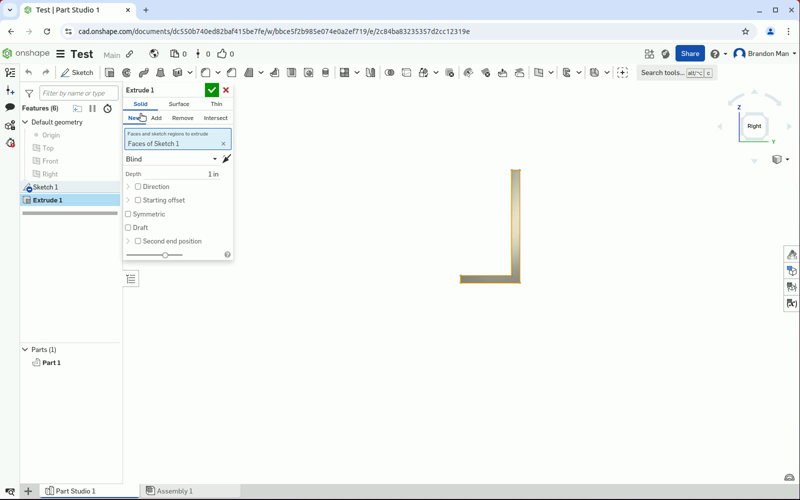
mouse_move(137, 120)
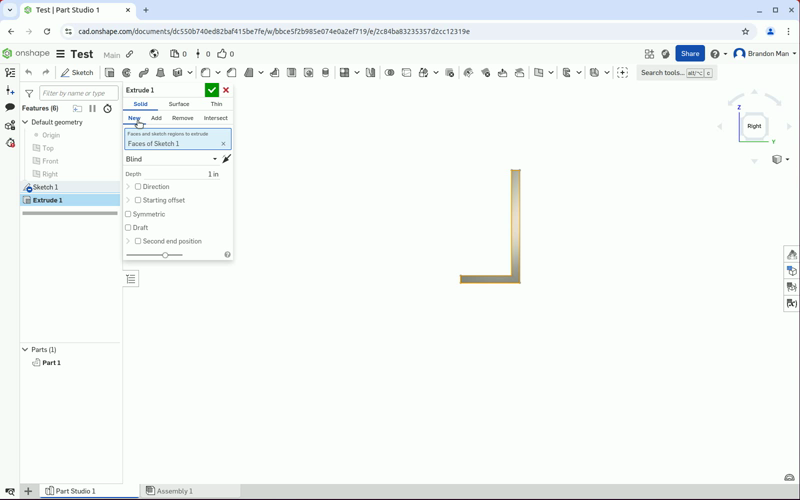
click(137, 120)
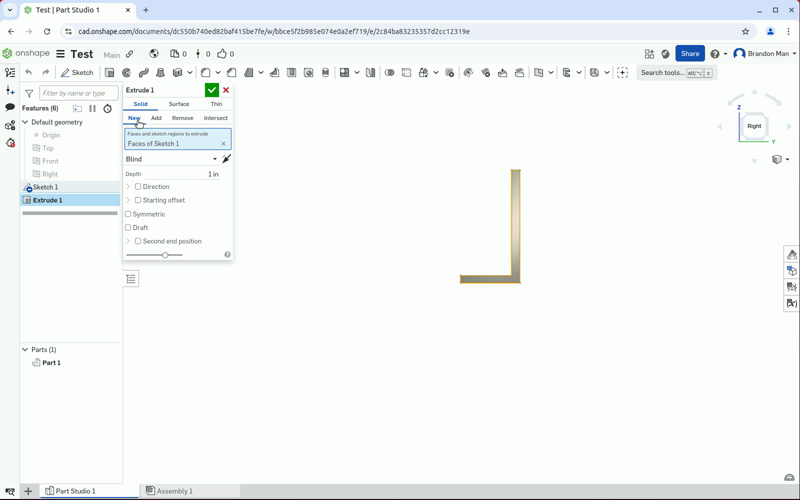
key(tab, 4)
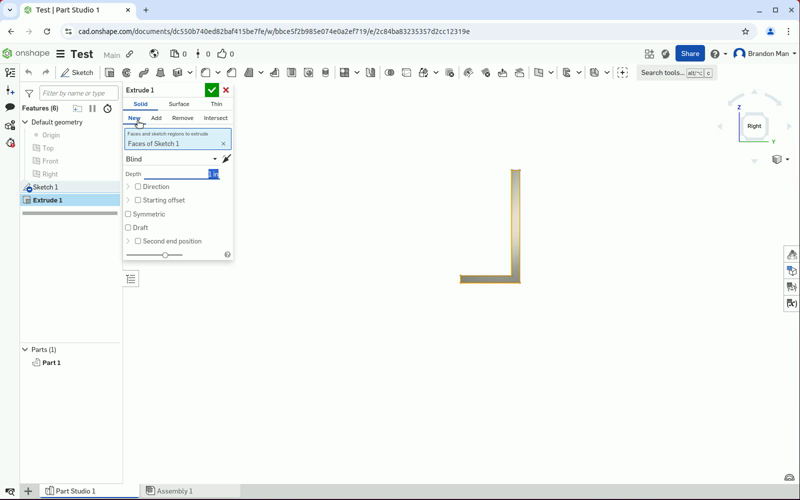
text(23.108)
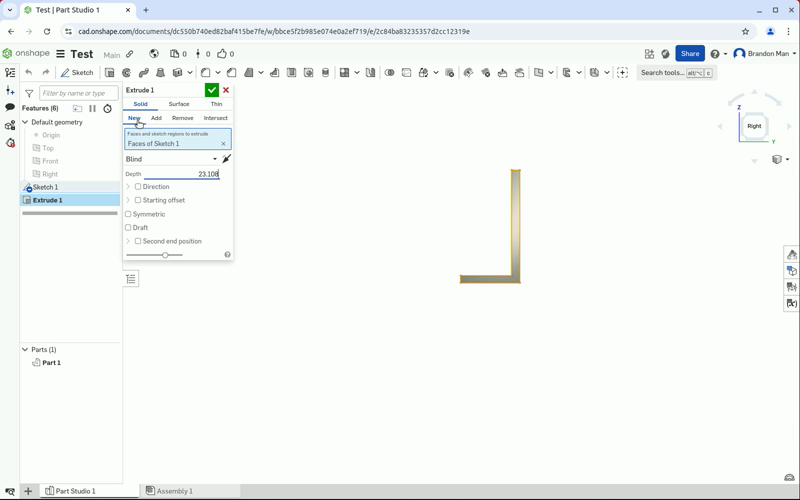
key(enter)
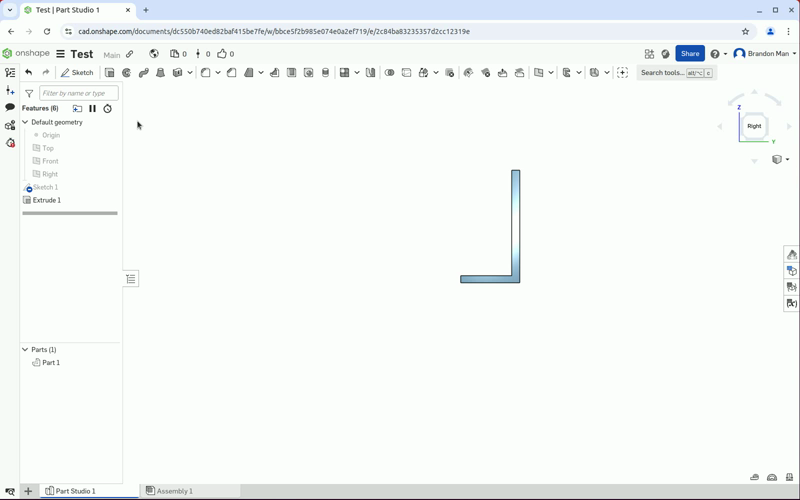
key(shift+h)
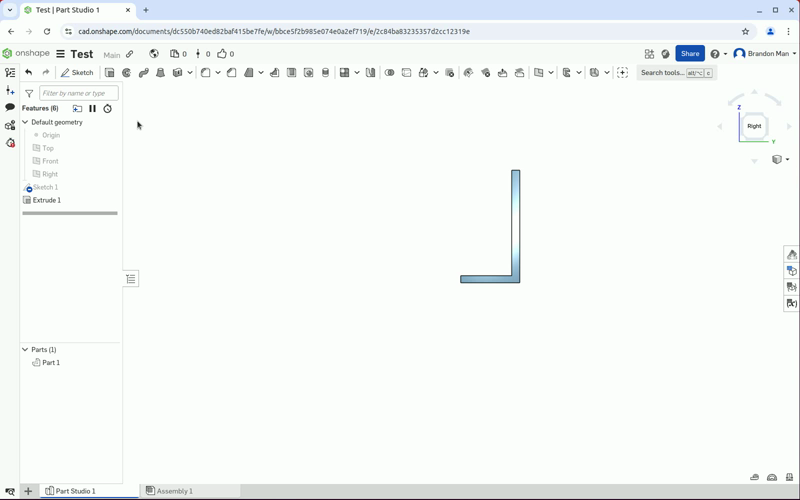
key(shift+h)
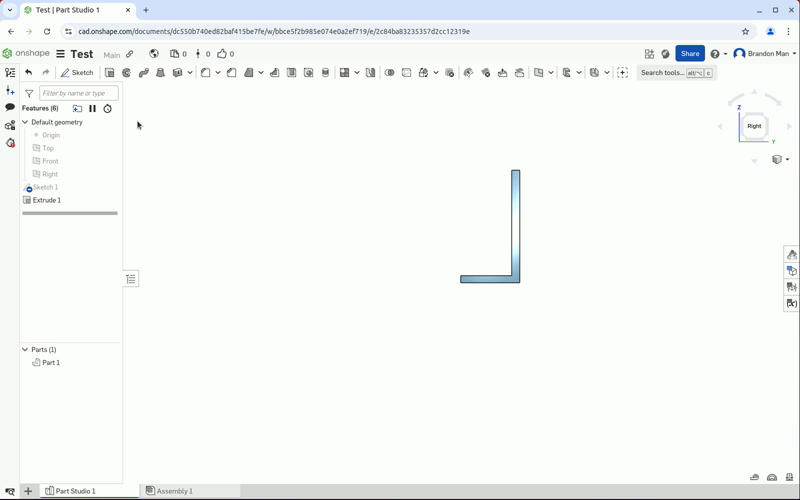
mouse_move(73, 189)
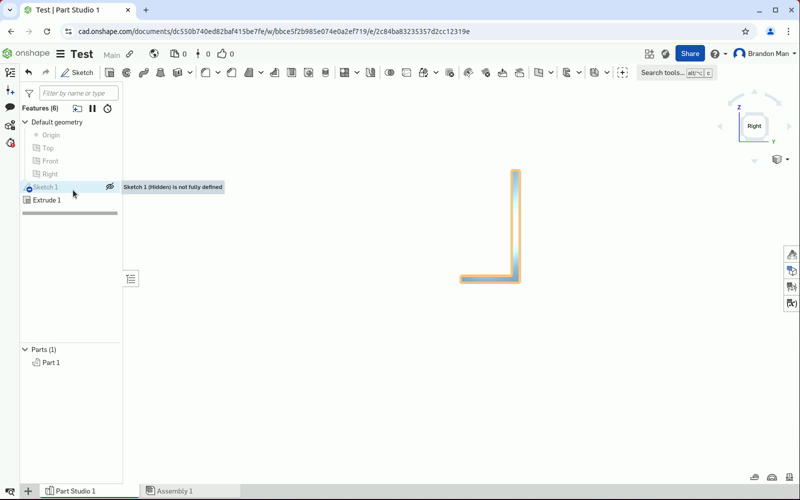
click(73, 189)
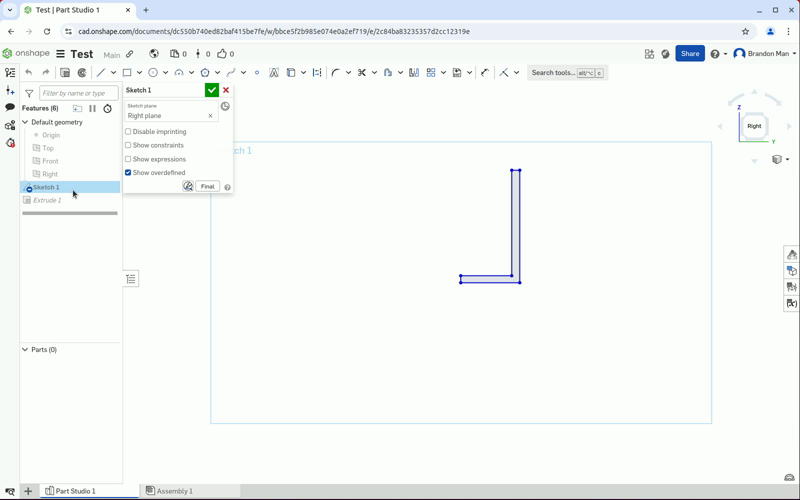
mouse_move(229, 92)
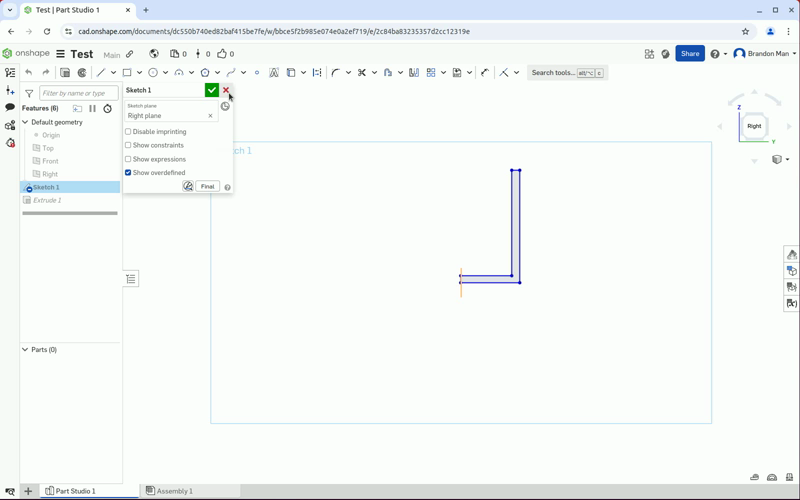
click(229, 92)
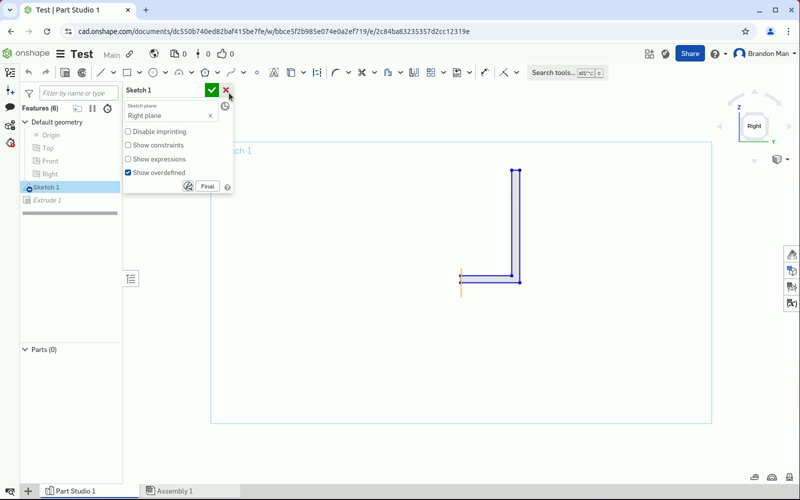
key(shift+s)
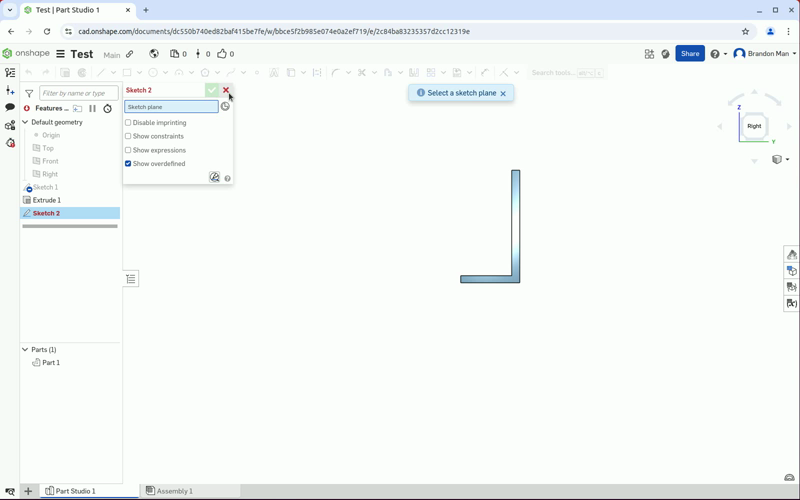
mouse_move(73, 176)
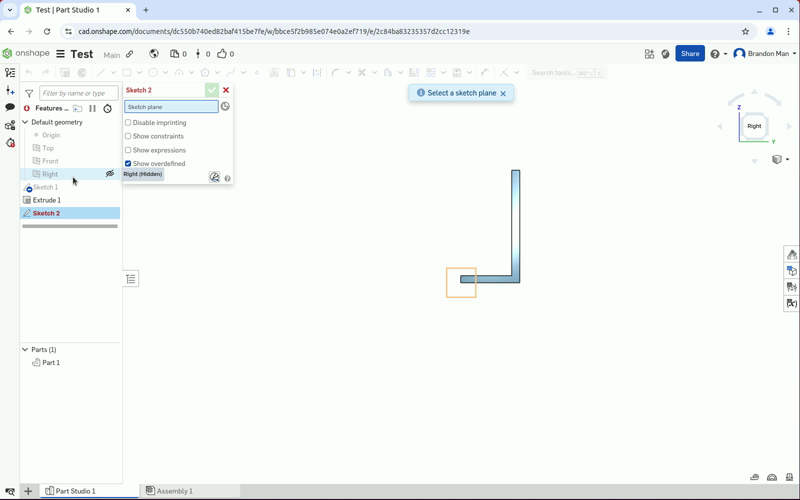
click(73, 176)
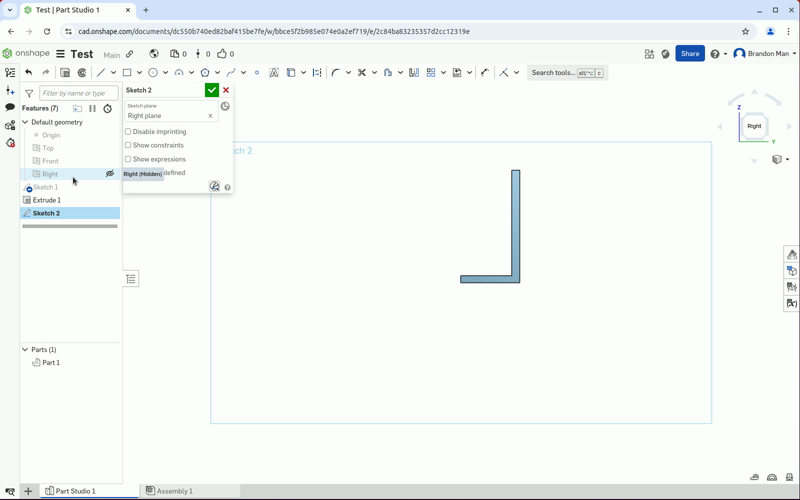
mouse_move(73, 352)
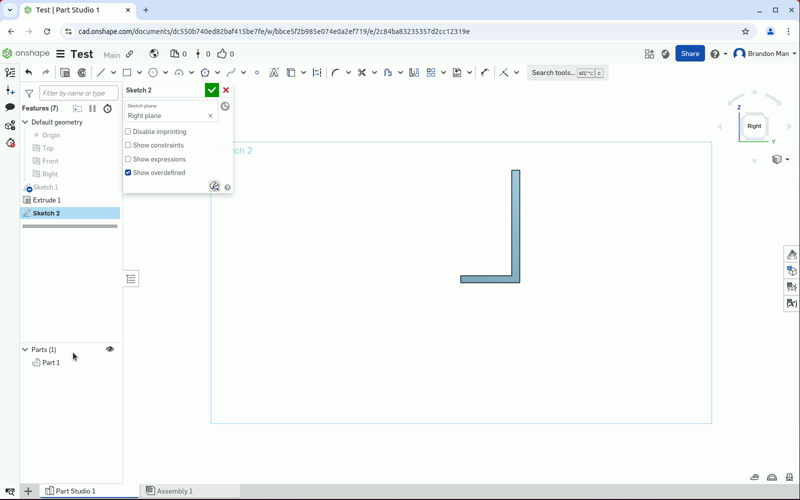
key(y)
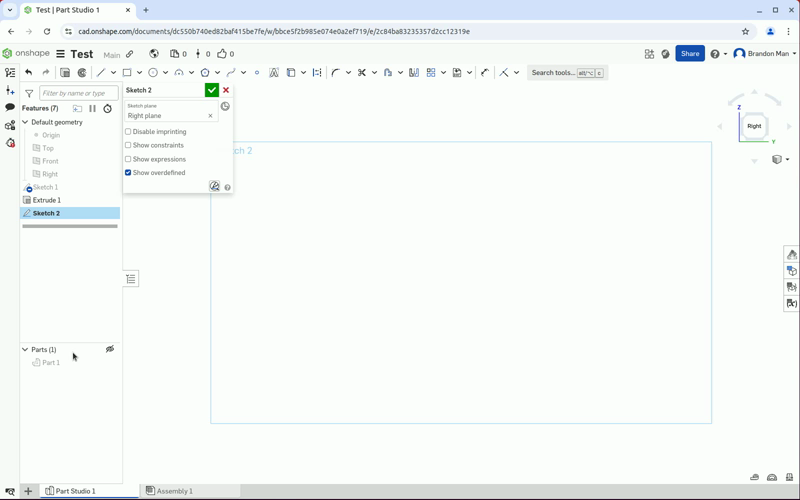
key(l)
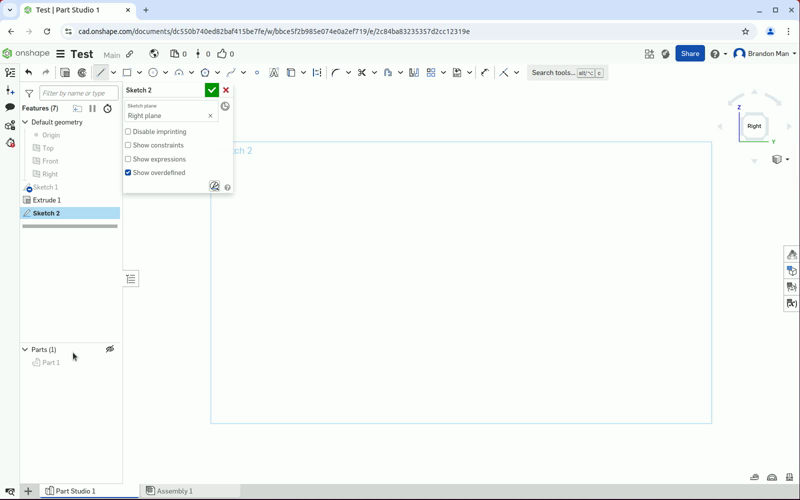
key_down(shift)
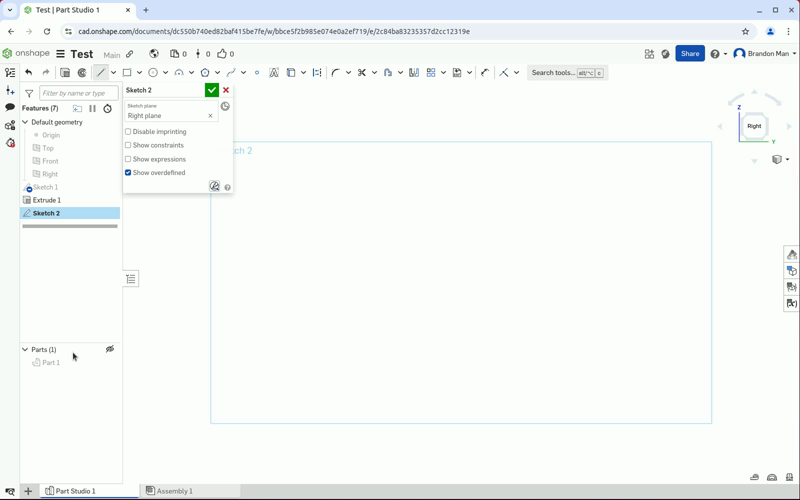
mouse_move(460, 282)
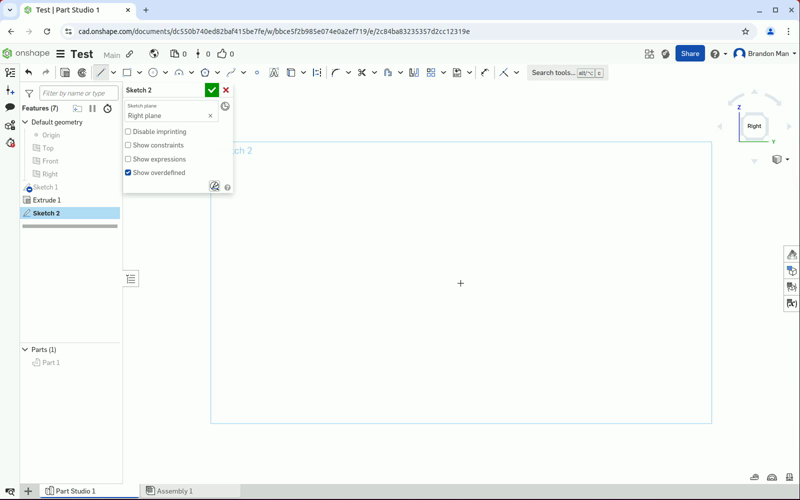
click(460, 282)
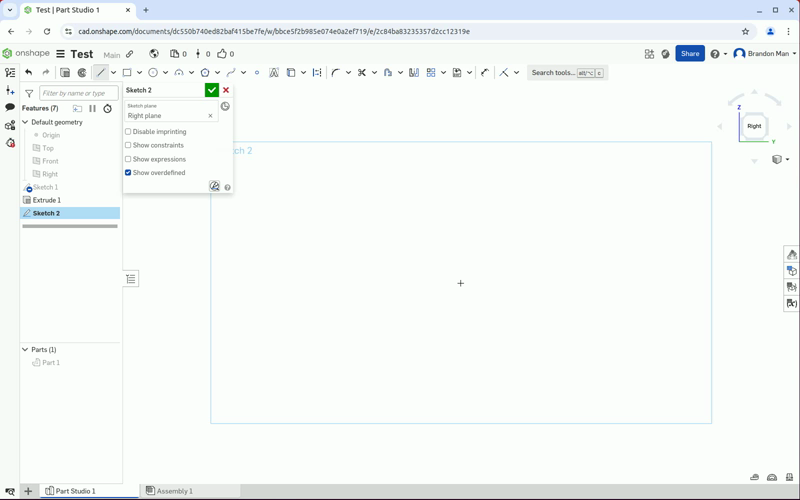
key_up(shift)
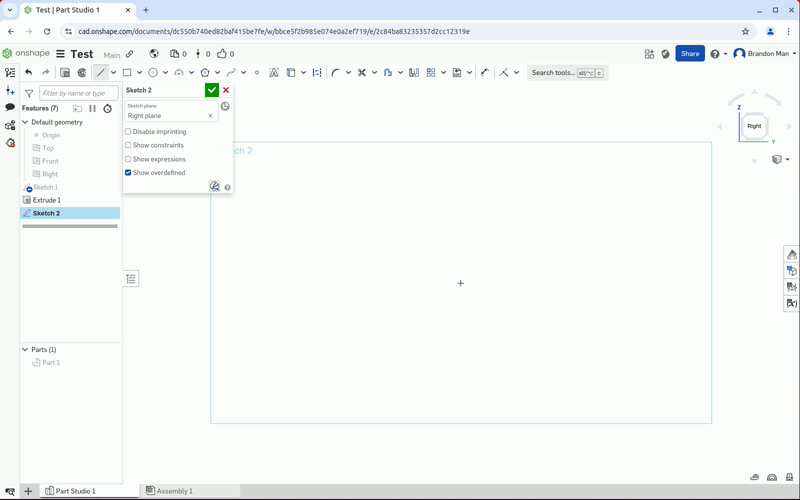
key_down(shift)
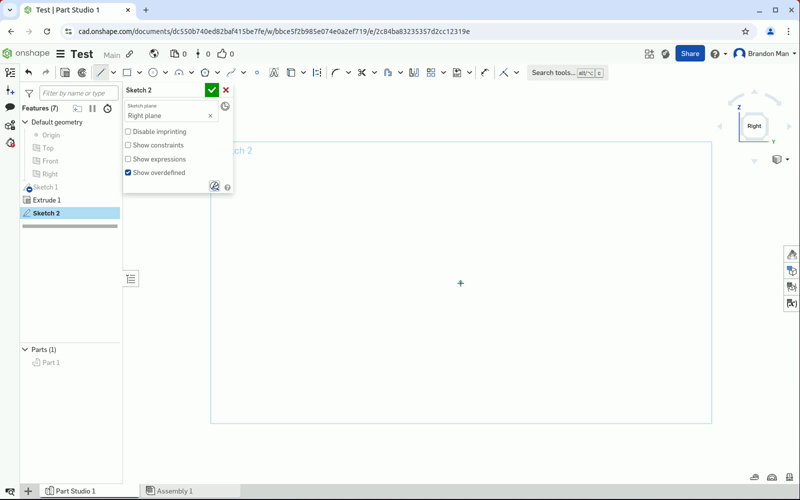
mouse_move(490, 282)
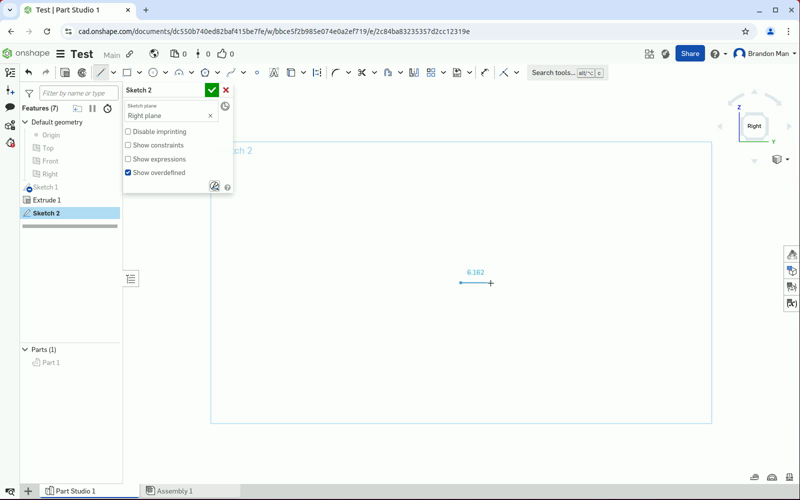
mouse_move(519, 282)
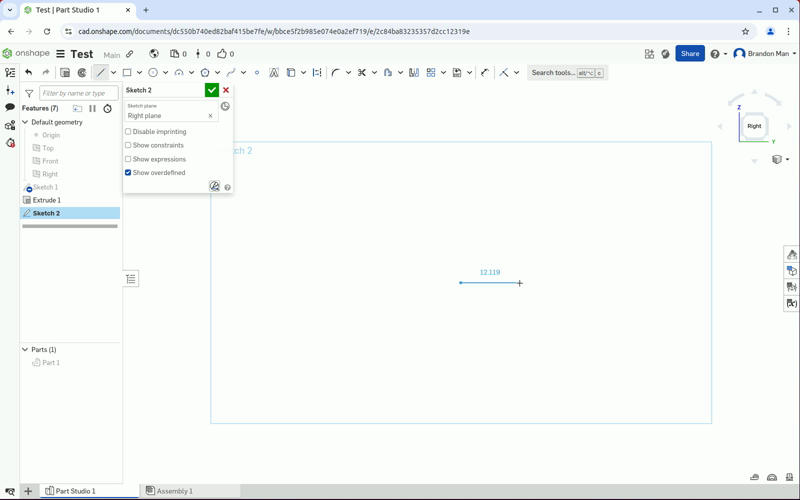
click(519, 282)
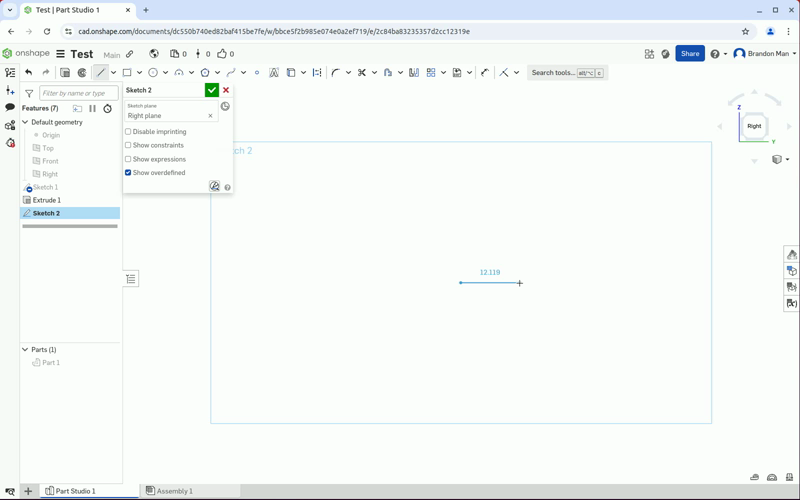
key_up(shift)
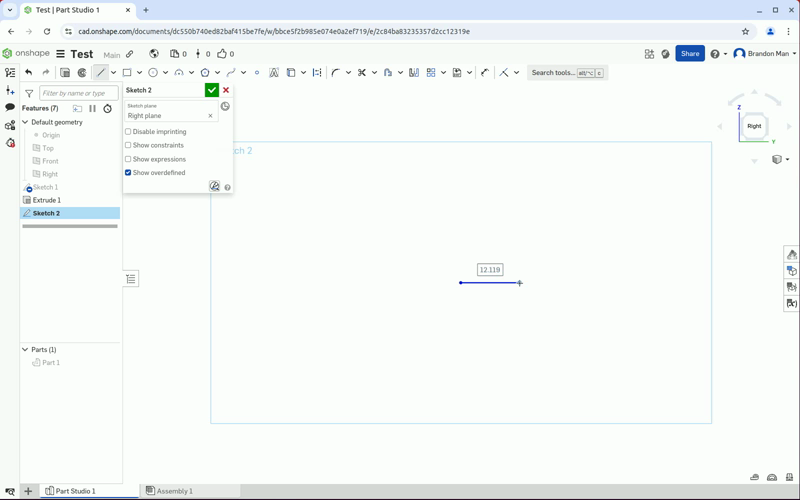
key_down(shift)
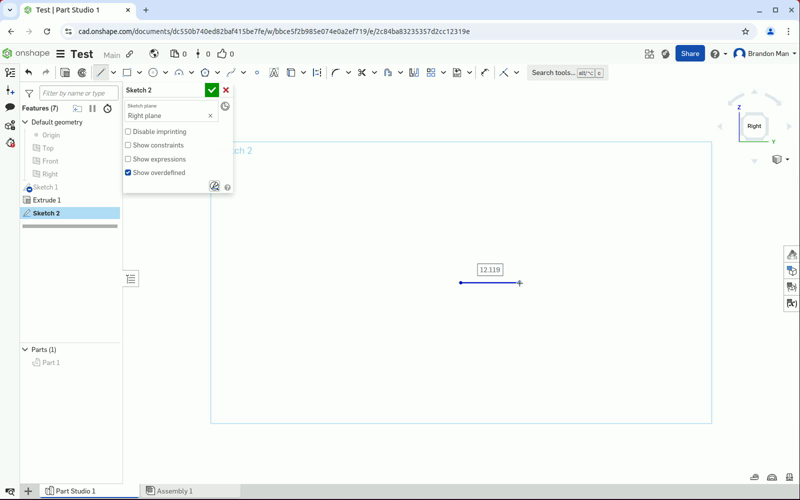
mouse_move(549, 282)
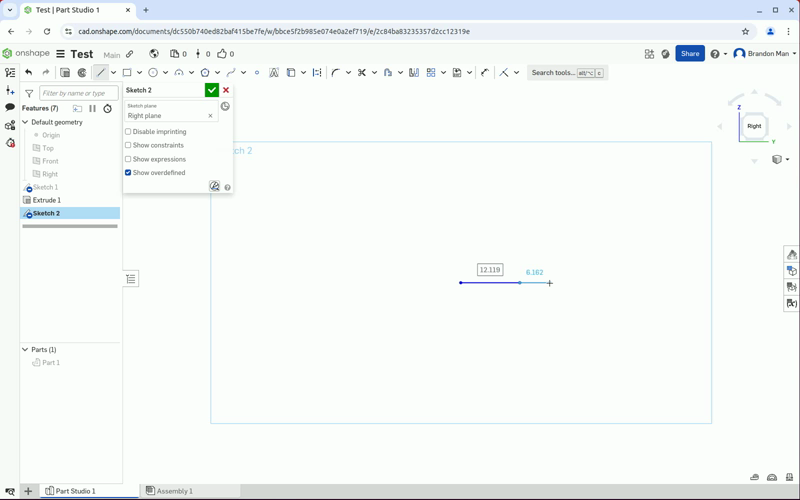
mouse_move(519, 275)
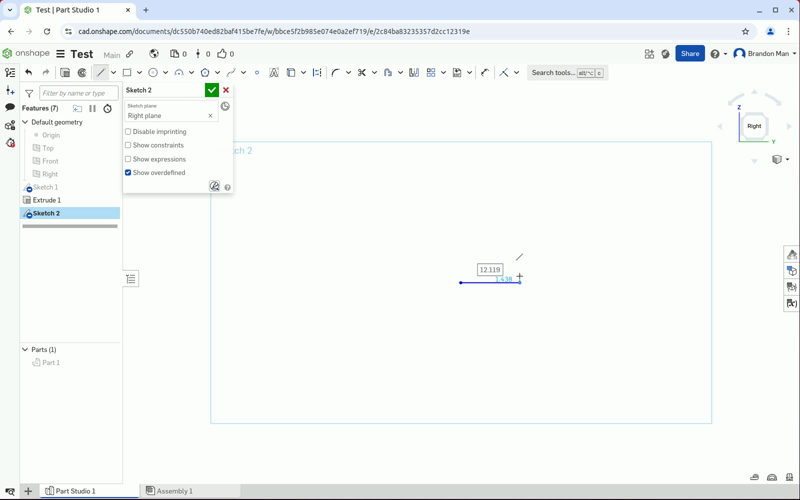
scroll(6)
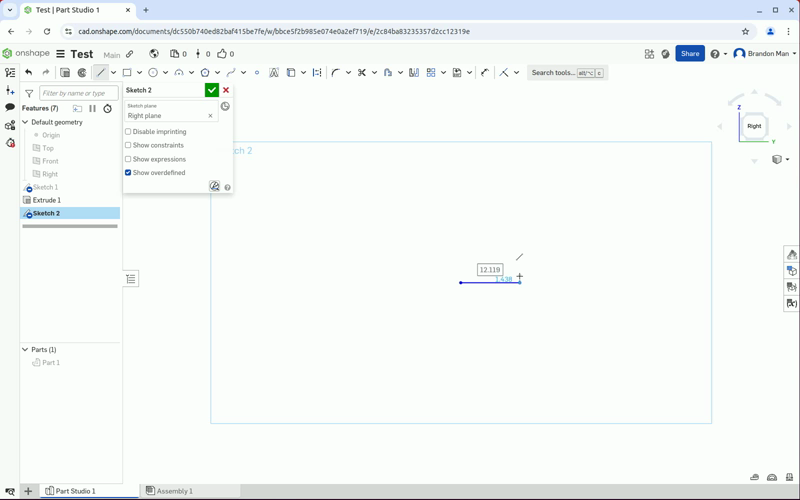
scroll(6)
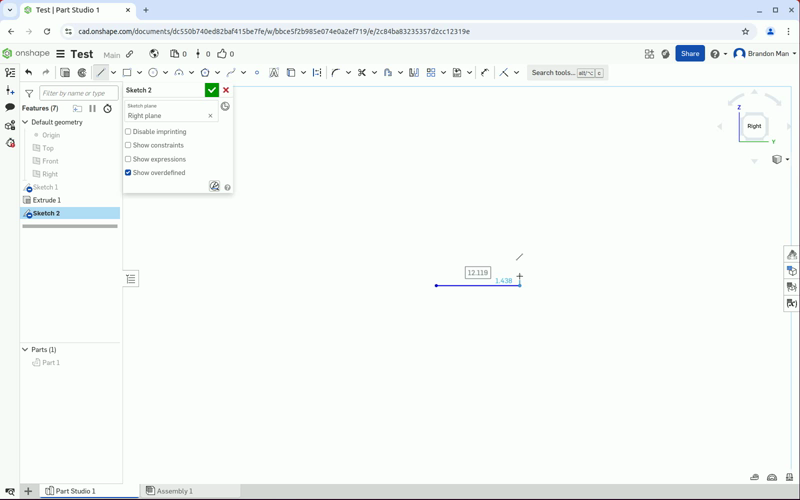
scroll(6)
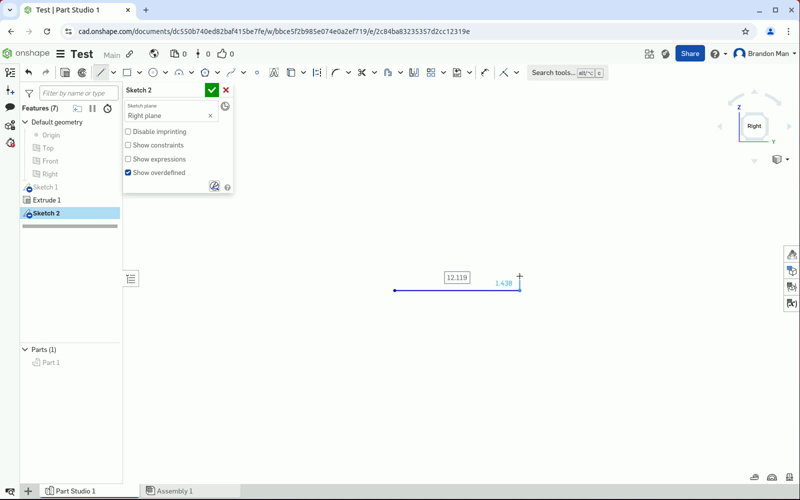
scroll(6)
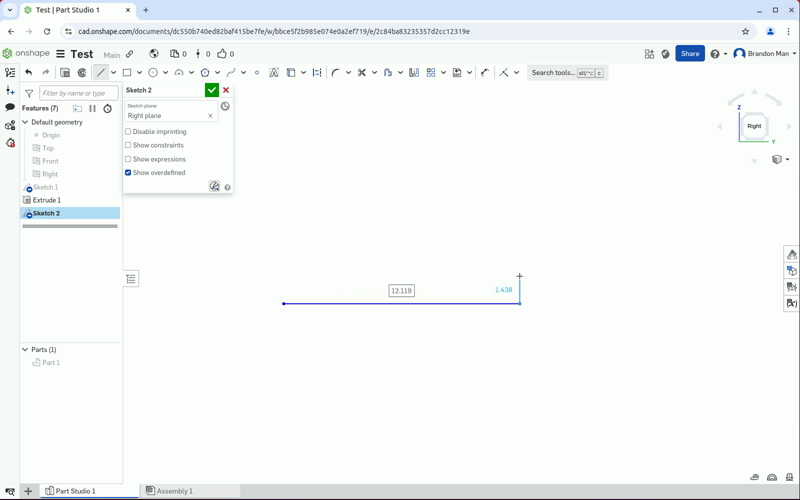
scroll(6)
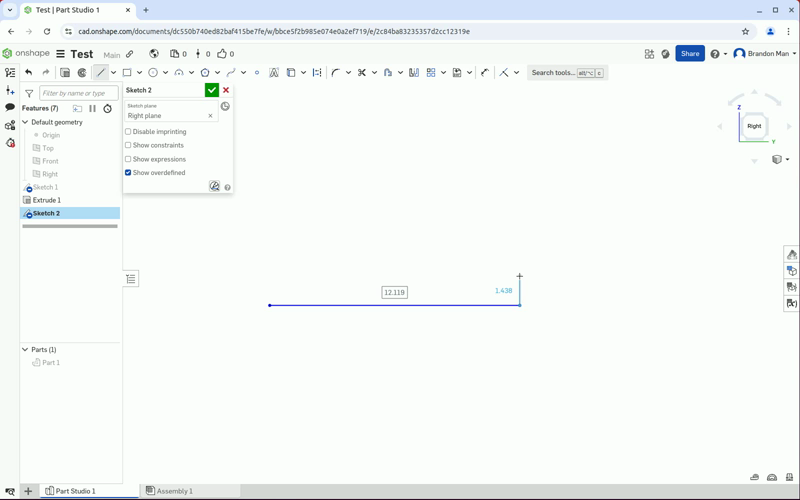
scroll(6)
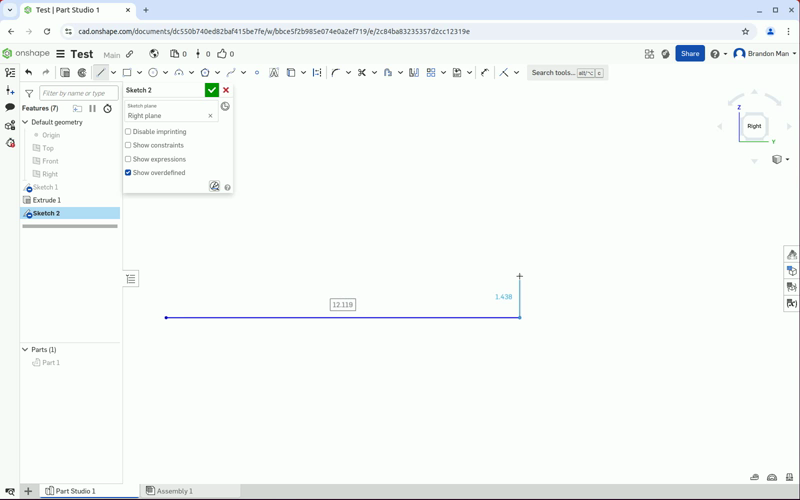
scroll(6)
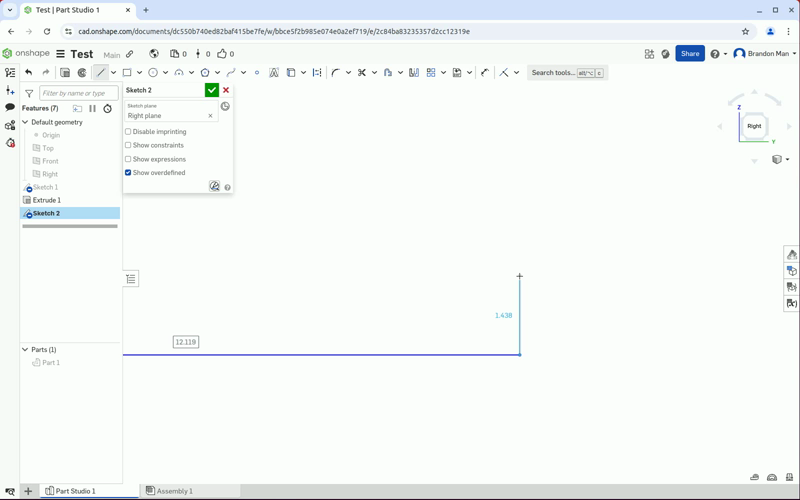
click(519, 275)
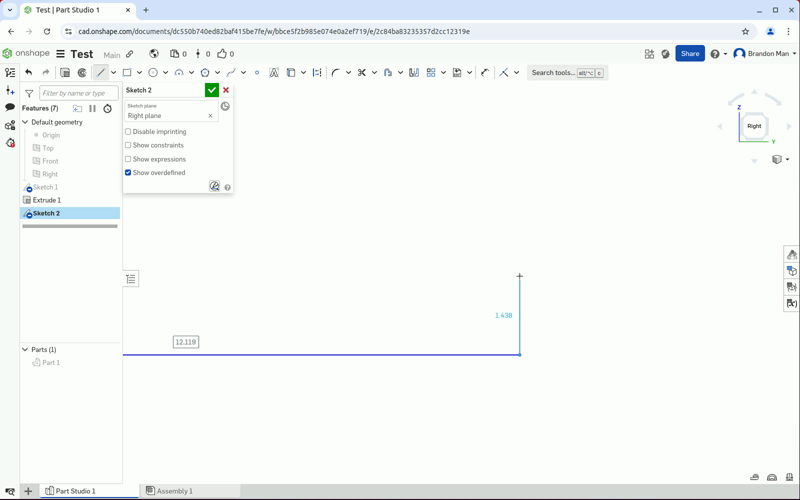
scroll(-6)
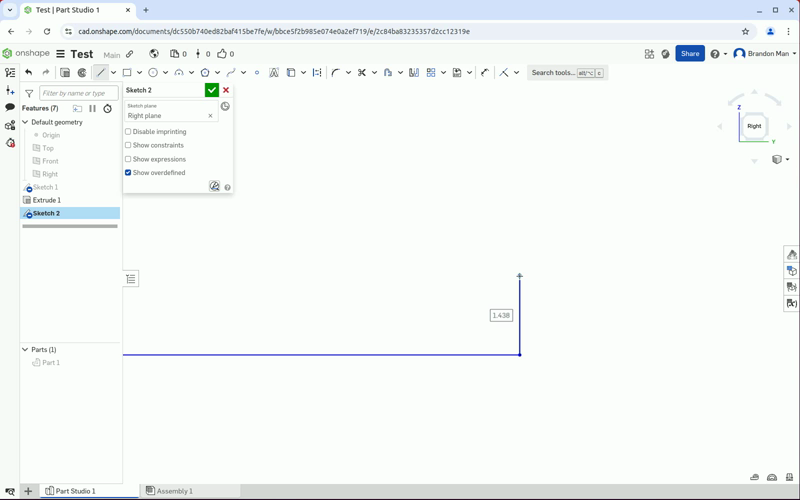
scroll(-6)
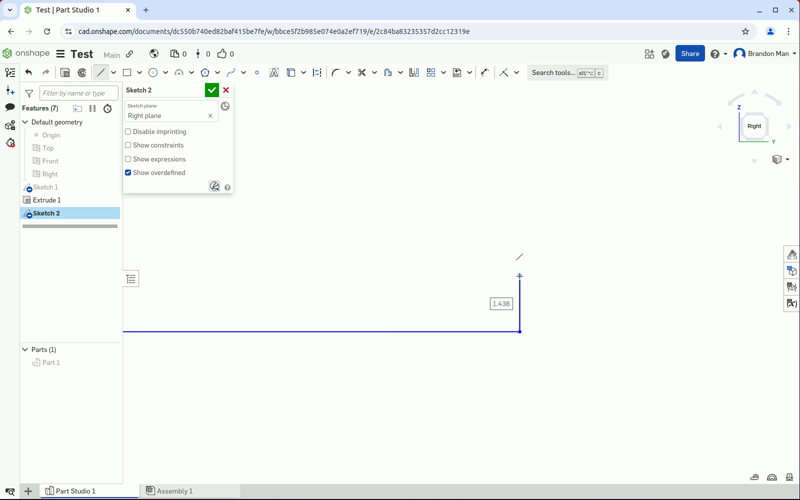
scroll(-6)
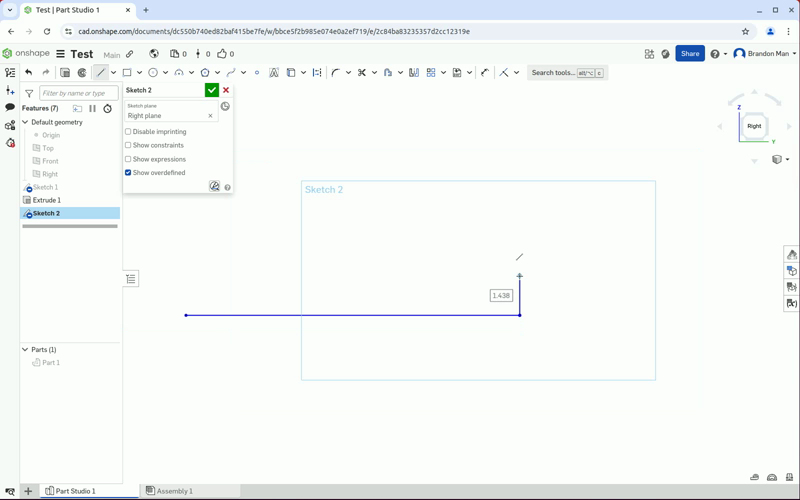
scroll(-6)
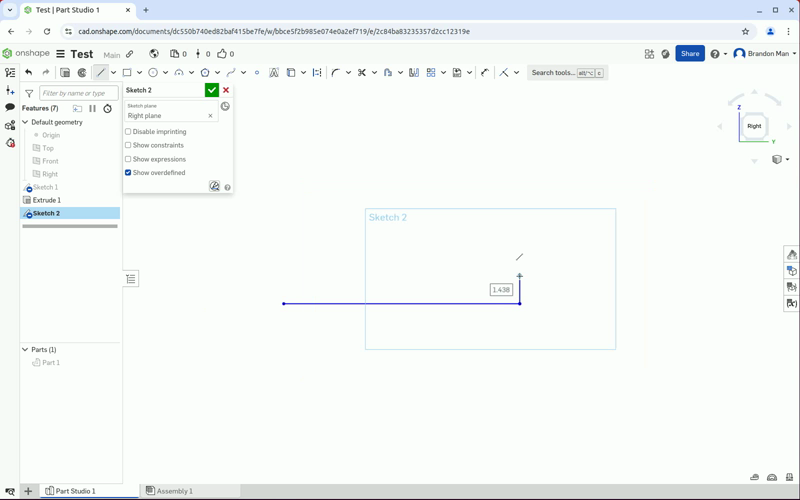
scroll(-6)
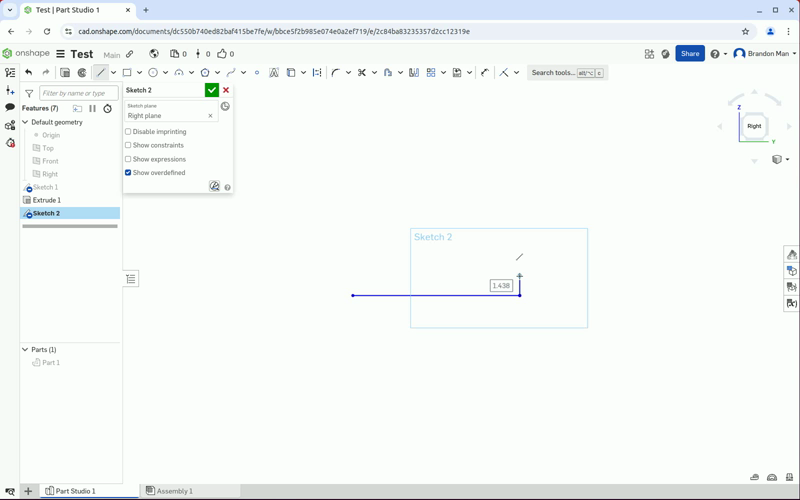
scroll(-6)
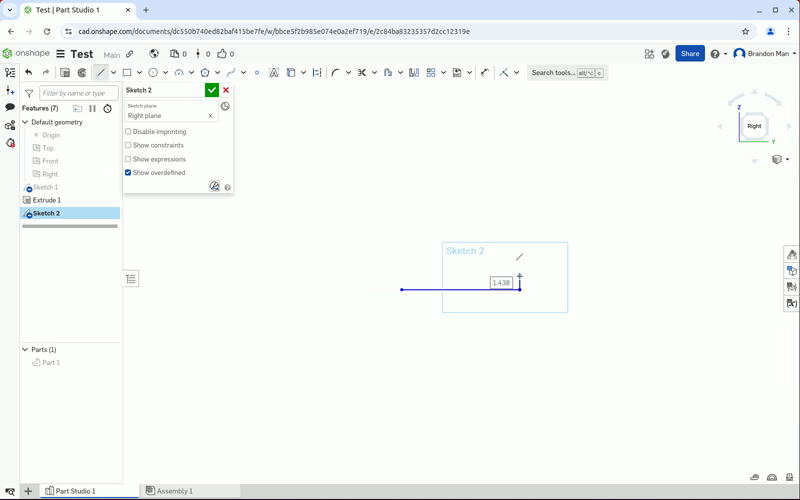
scroll(-6)
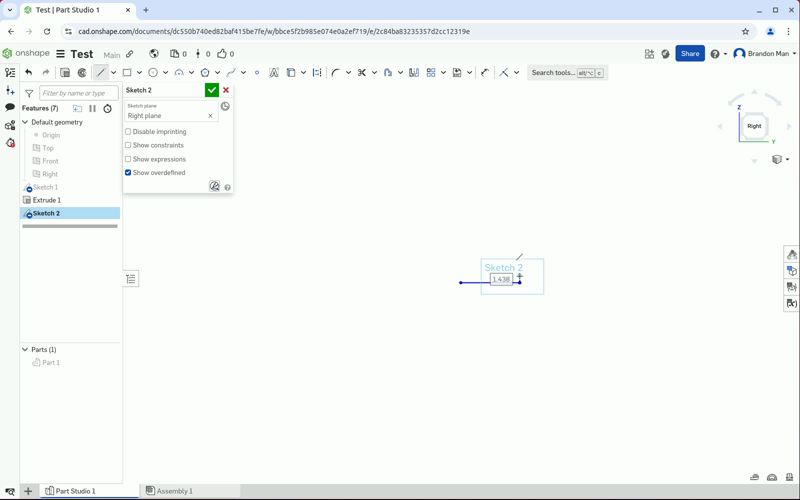
key_up(shift)
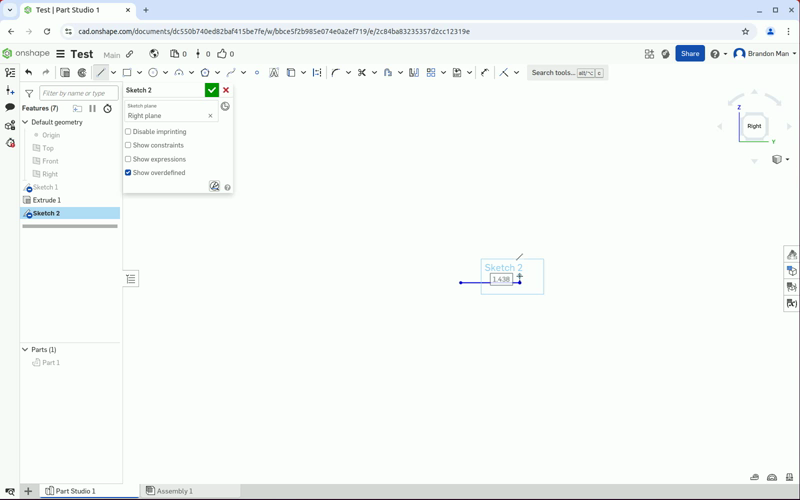
key_down(shift)
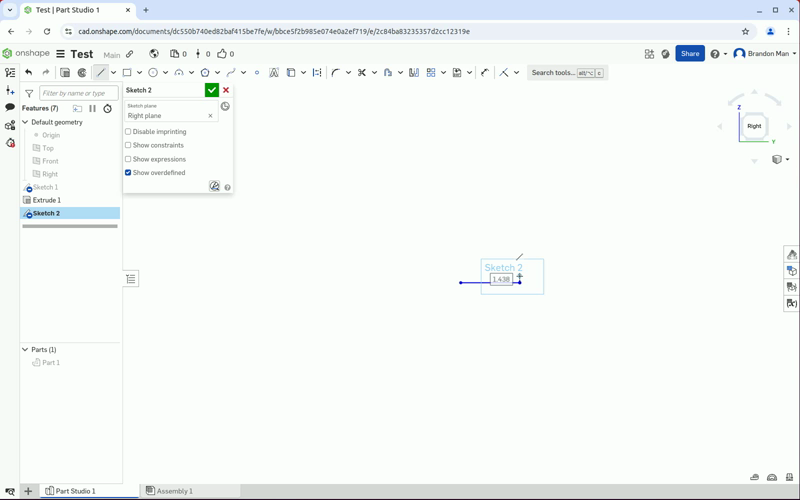
mouse_move(549, 275)
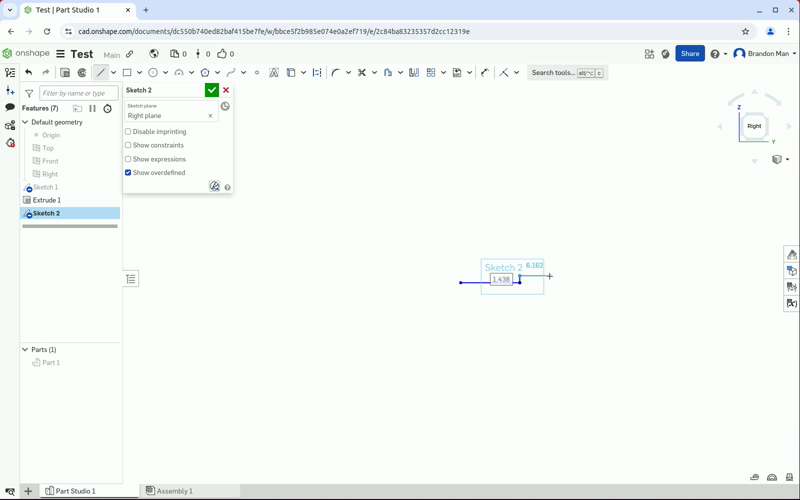
mouse_move(467, 275)
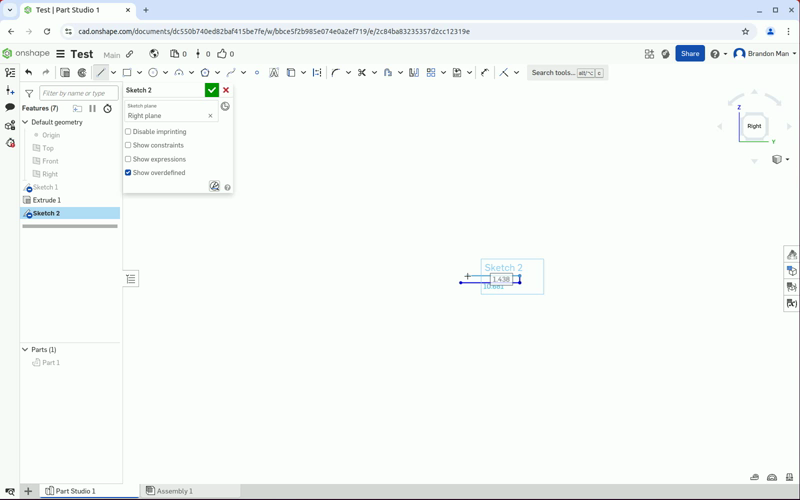
click(467, 275)
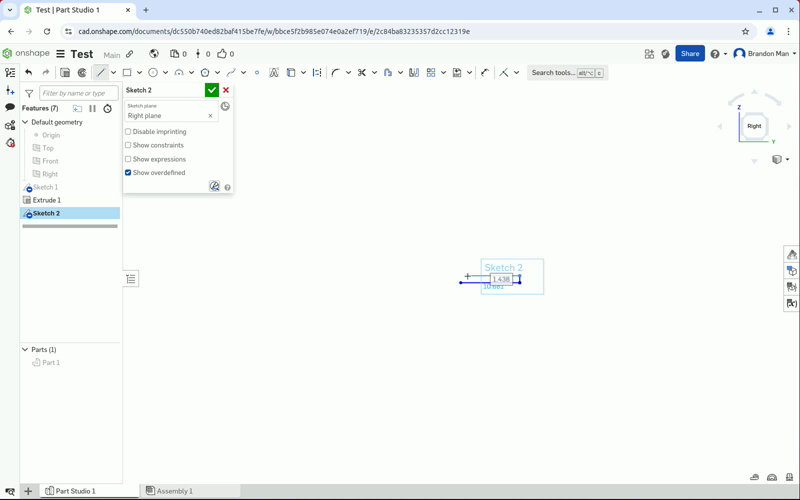
key_up(shift)
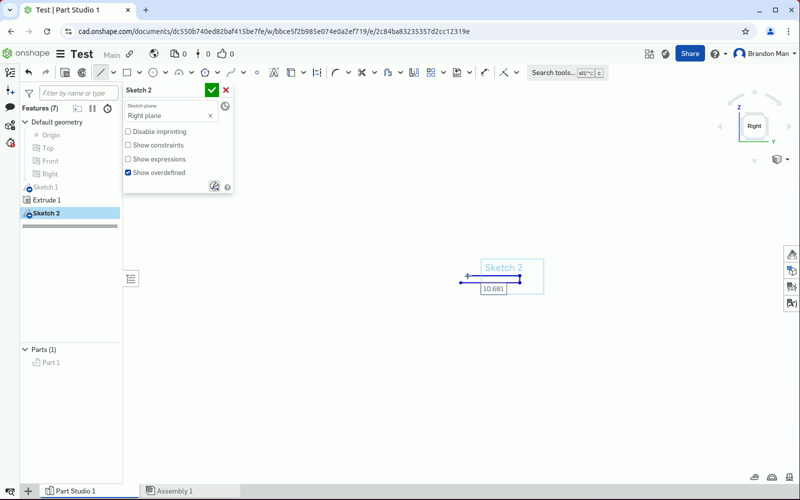
key_down(shift)
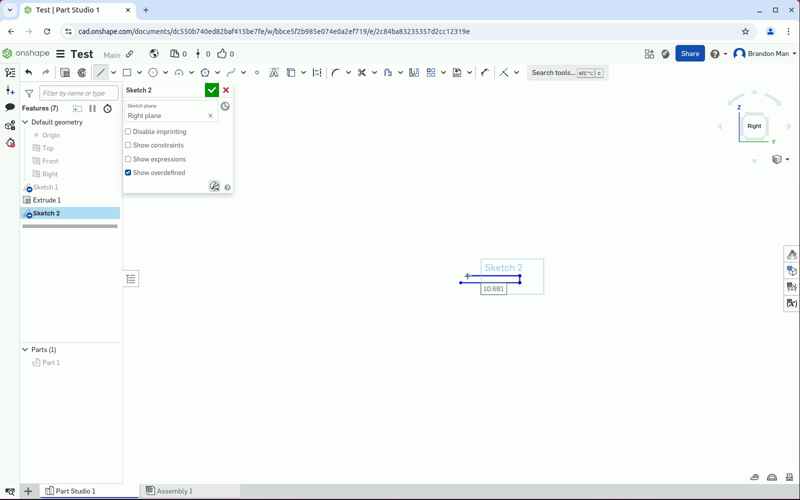
mouse_move(467, 170)
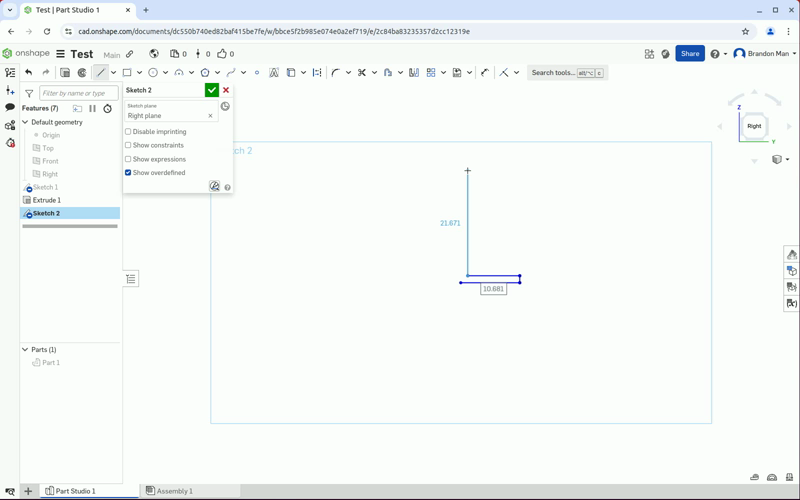
click(467, 170)
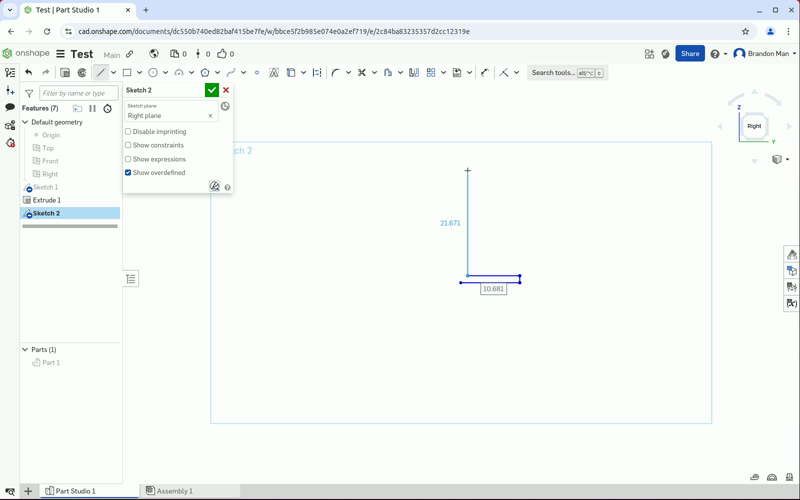
key_up(shift)
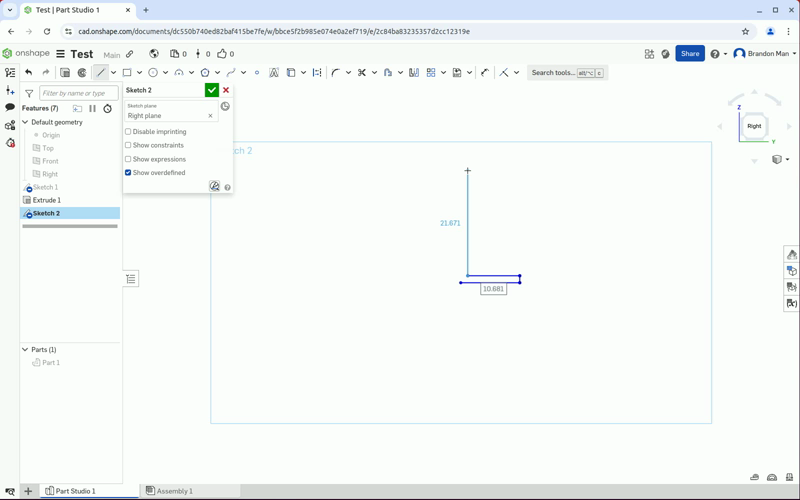
key_down(shift)
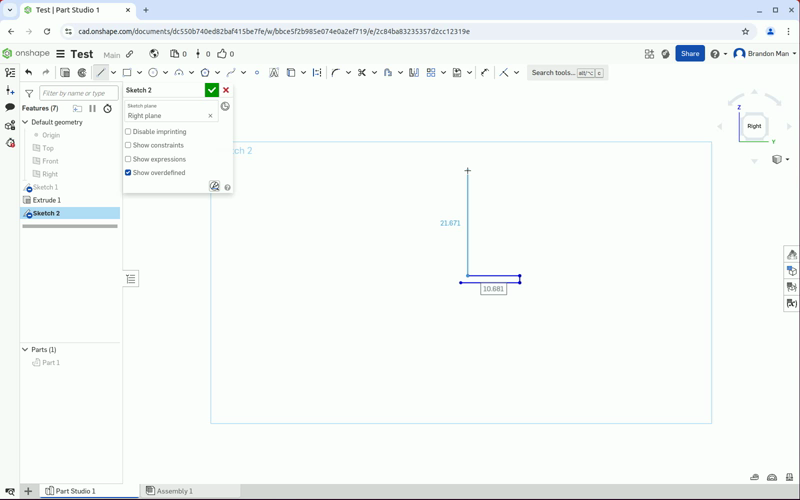
mouse_move(498, 170)
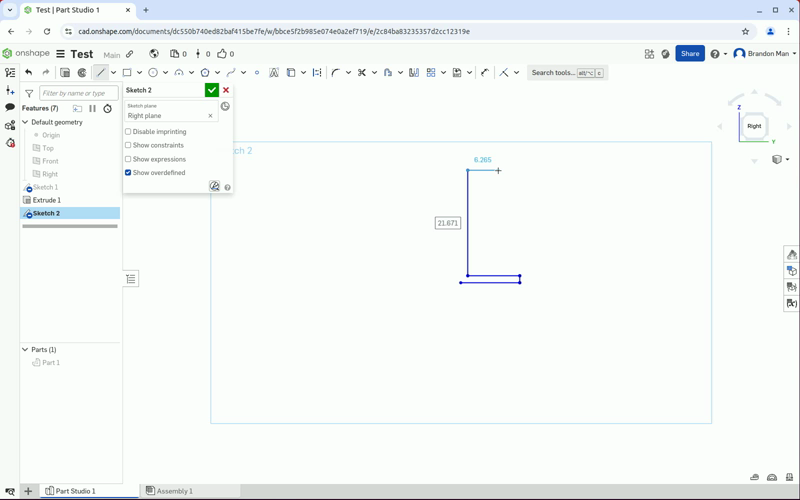
mouse_move(460, 170)
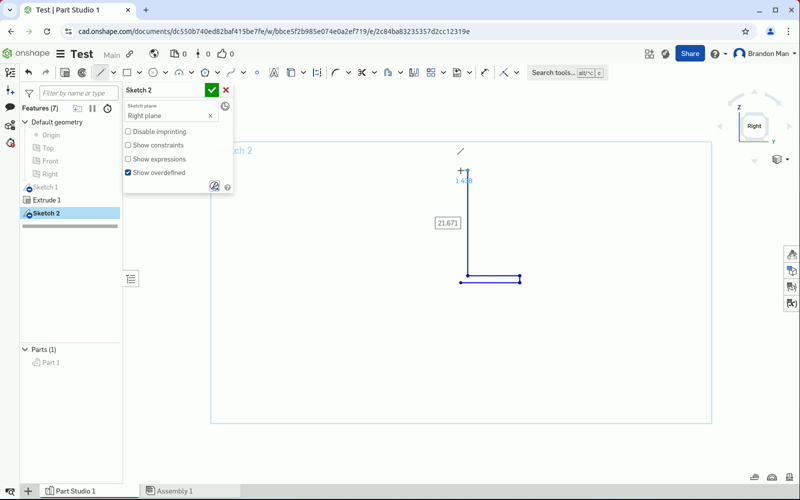
scroll(6)
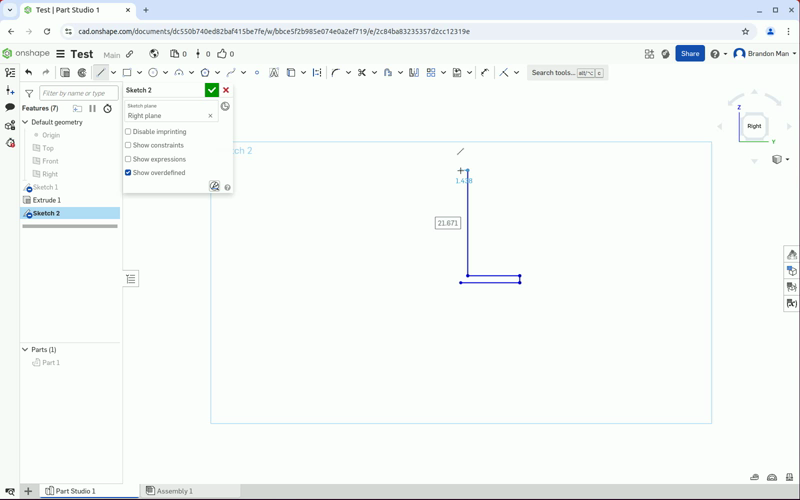
scroll(6)
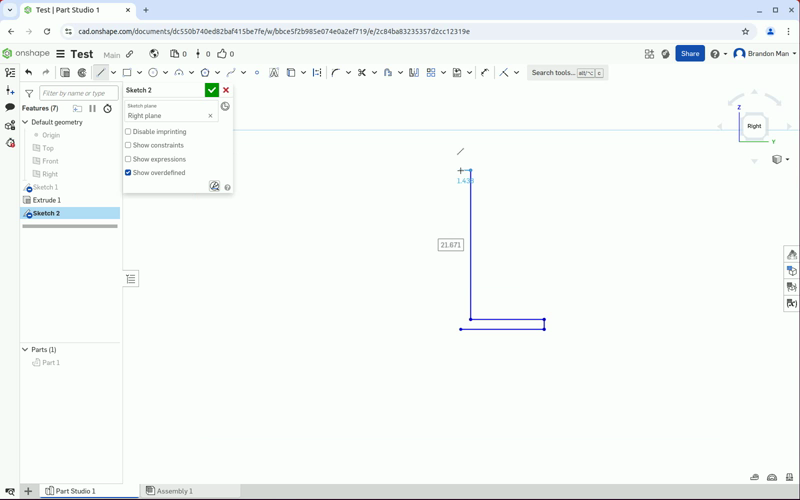
scroll(6)
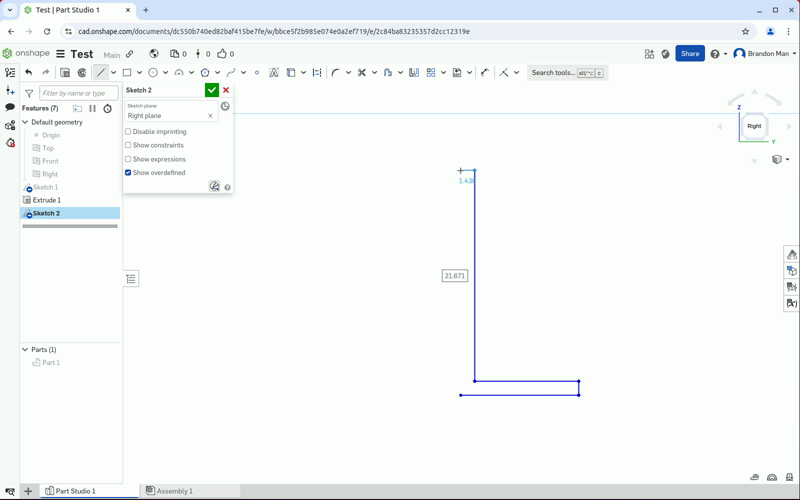
scroll(6)
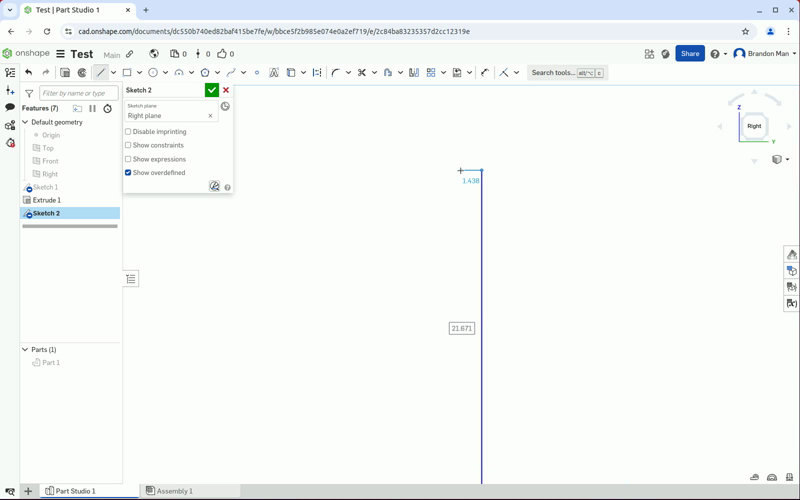
scroll(6)
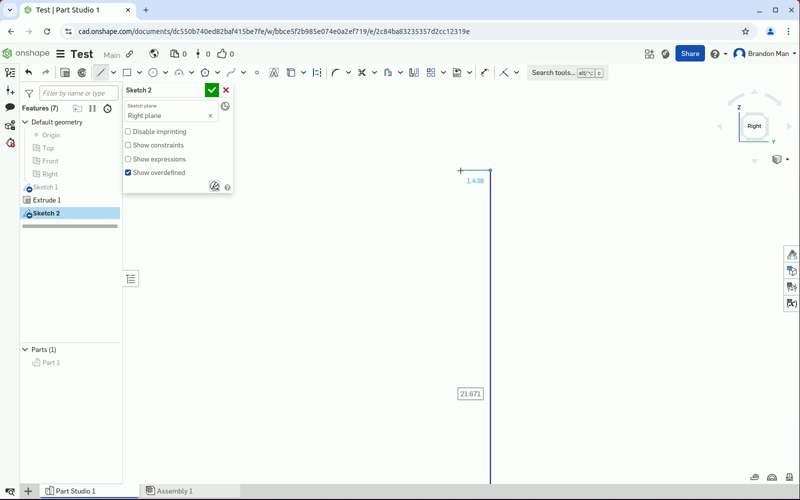
scroll(6)
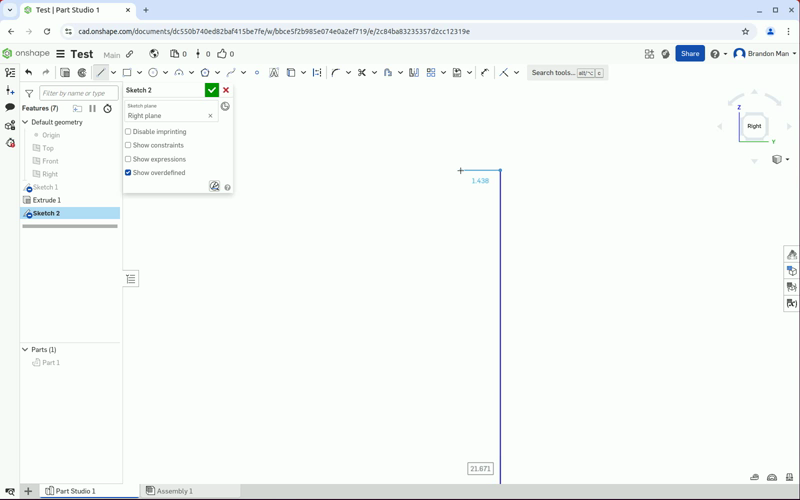
scroll(6)
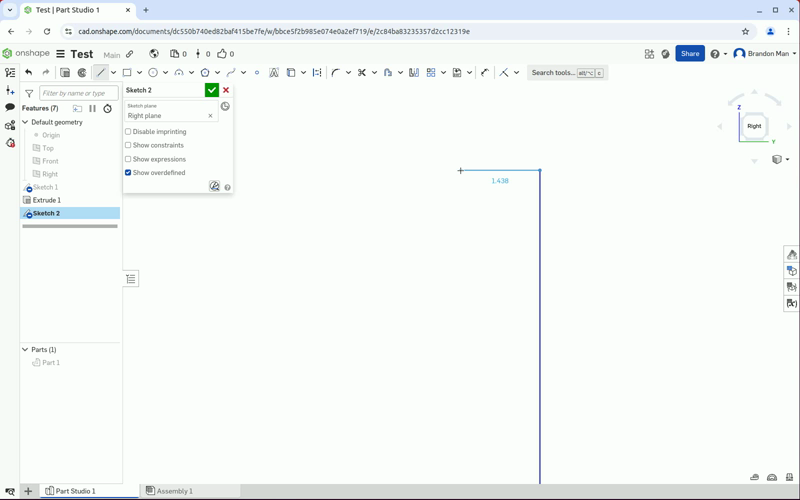
click(460, 170)
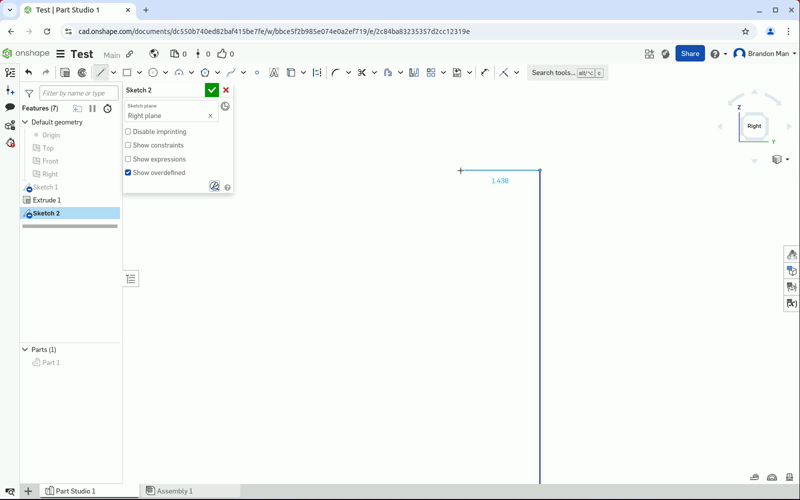
scroll(-6)
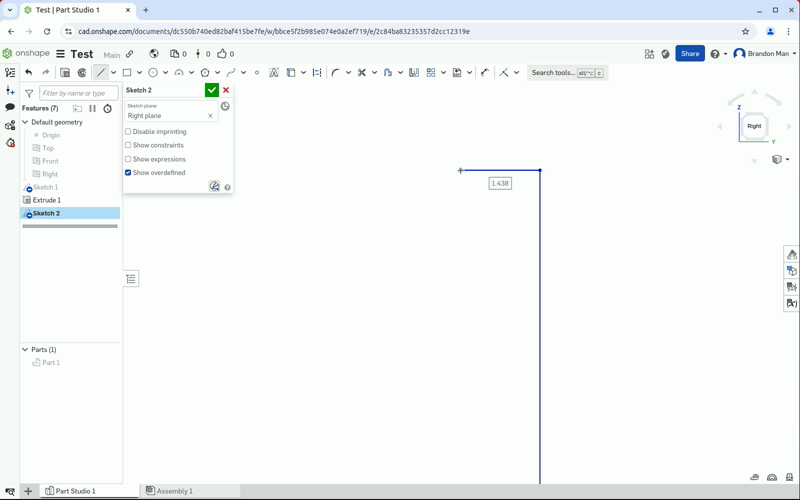
scroll(-6)
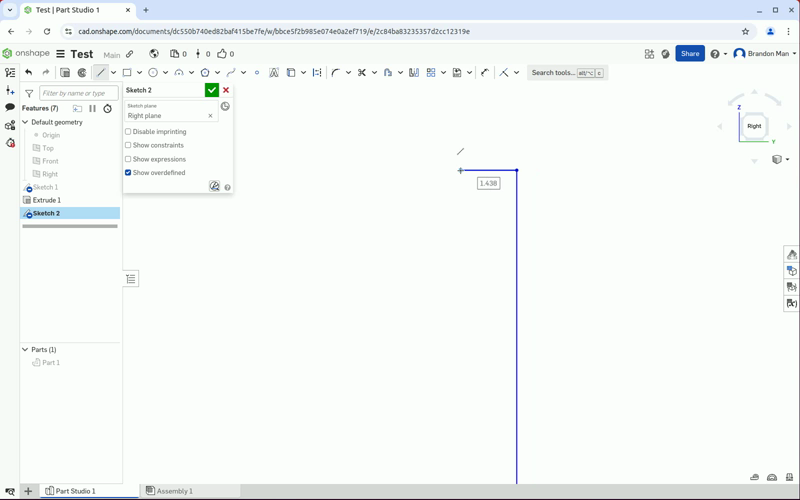
scroll(-6)
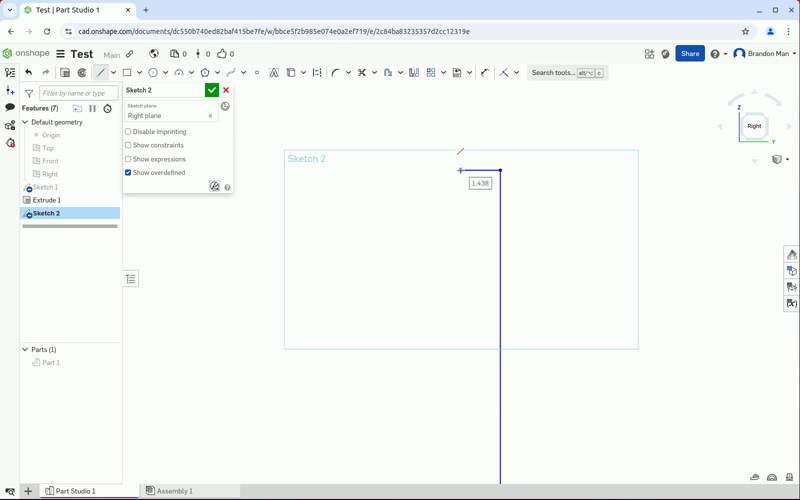
scroll(-6)
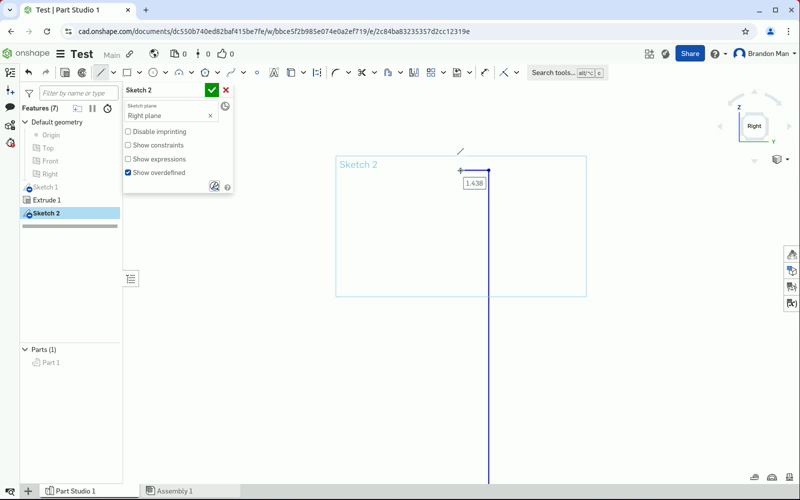
scroll(-6)
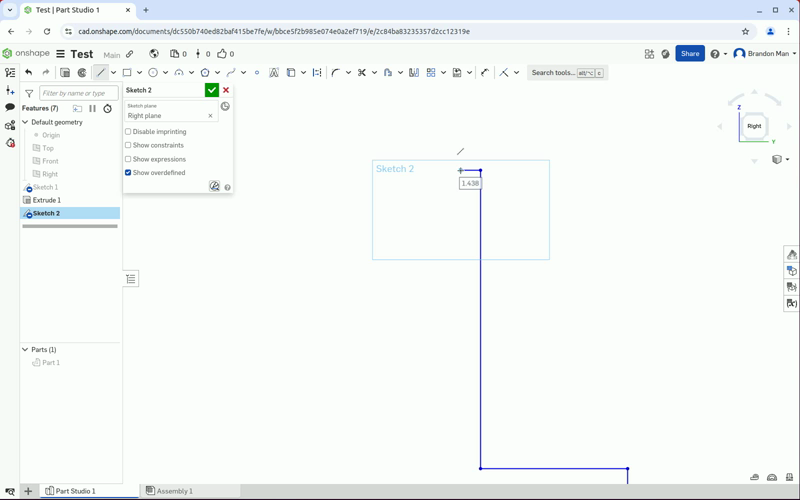
scroll(-6)
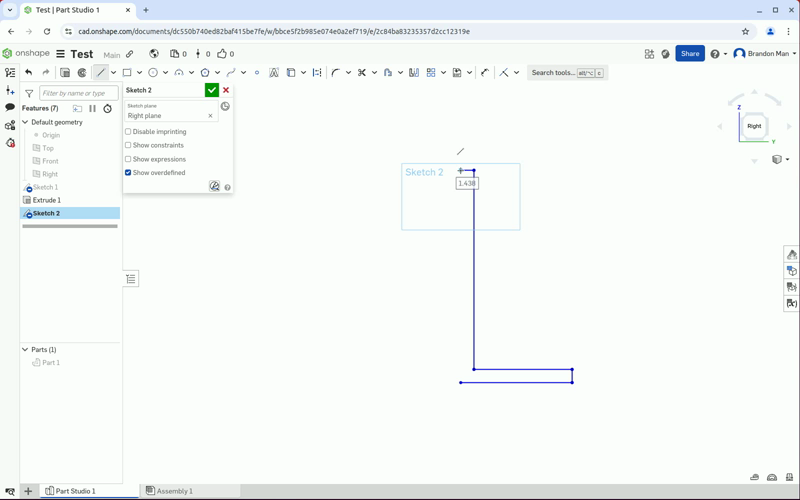
scroll(-6)
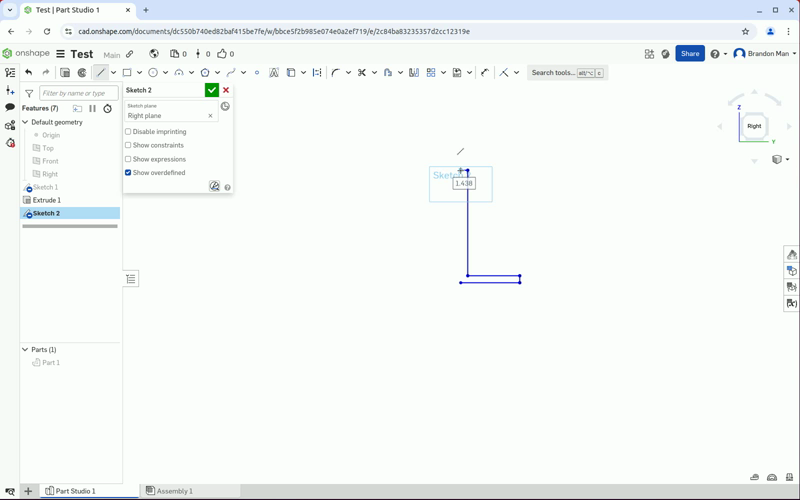
key_up(shift)
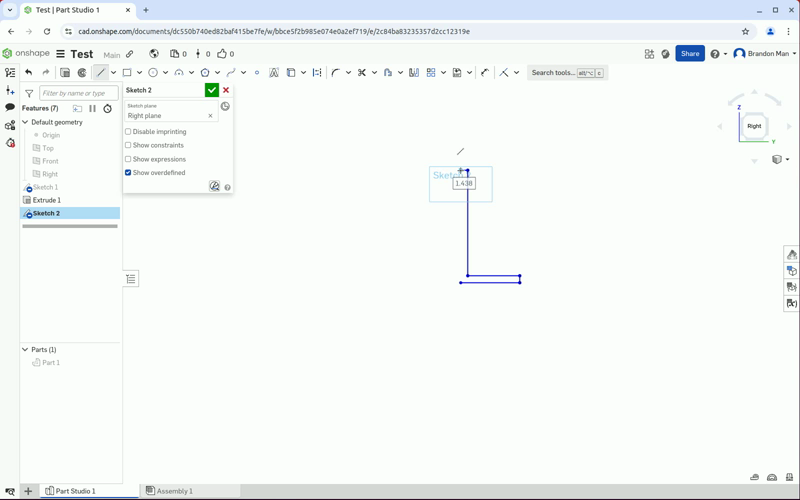
key_down(shift)
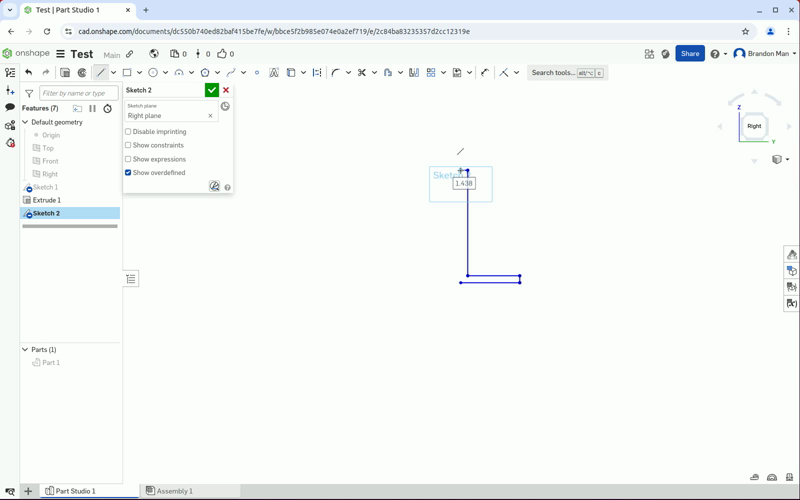
mouse_move(460, 282)
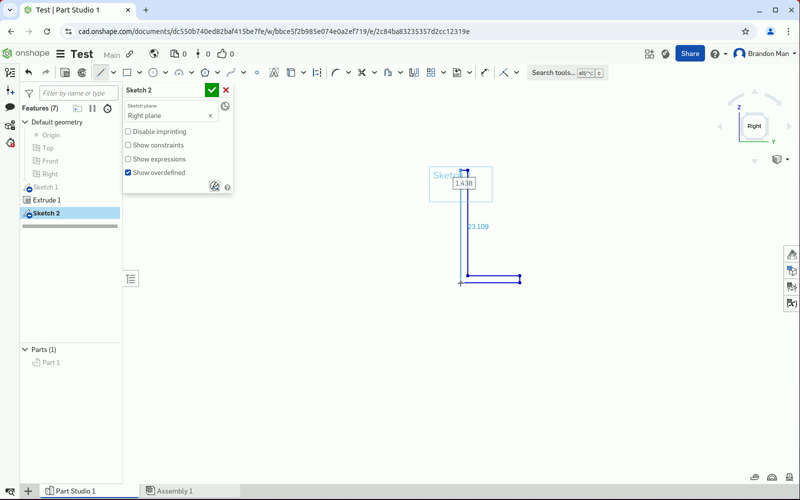
key_up(shift)
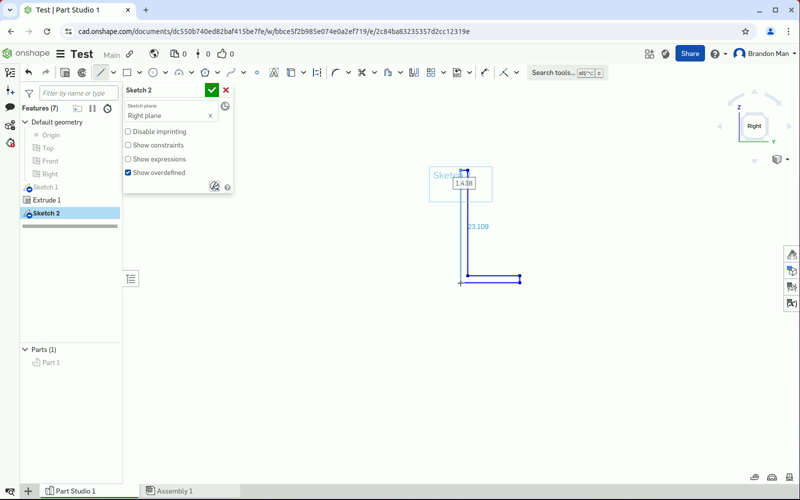
click(460, 282)
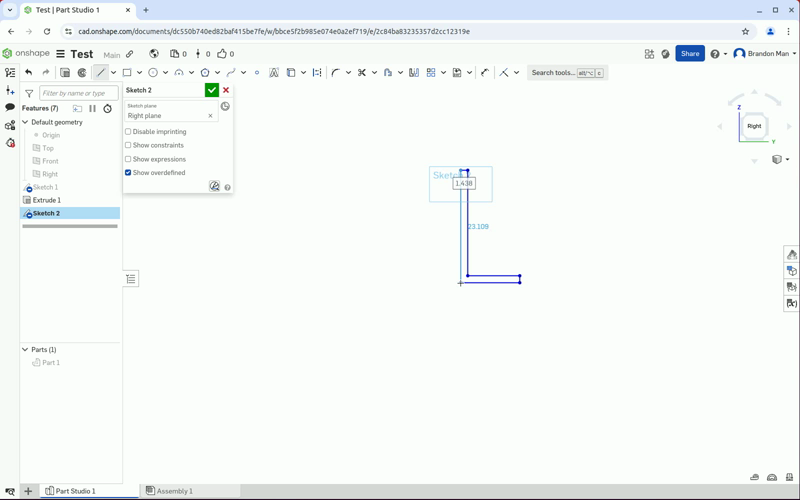
key(esc)
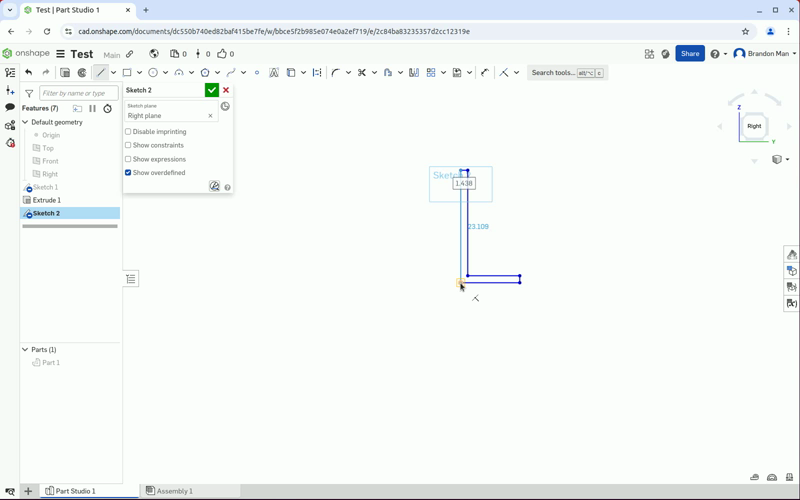
mouse_move(463, 245)
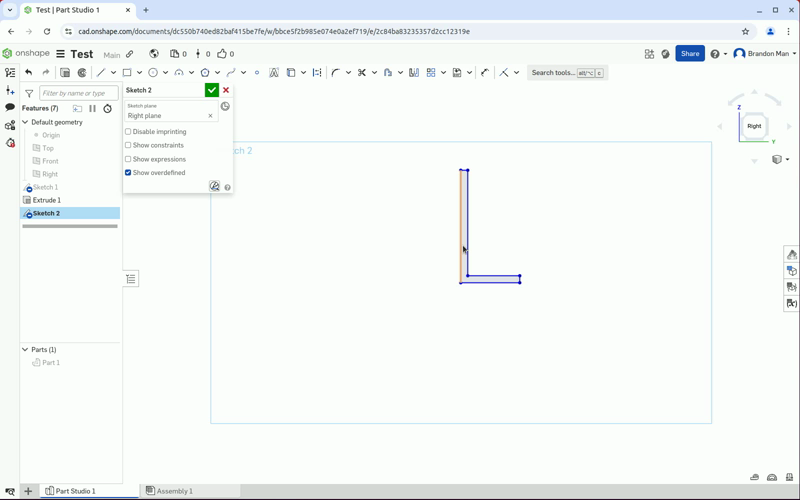
scroll(6)
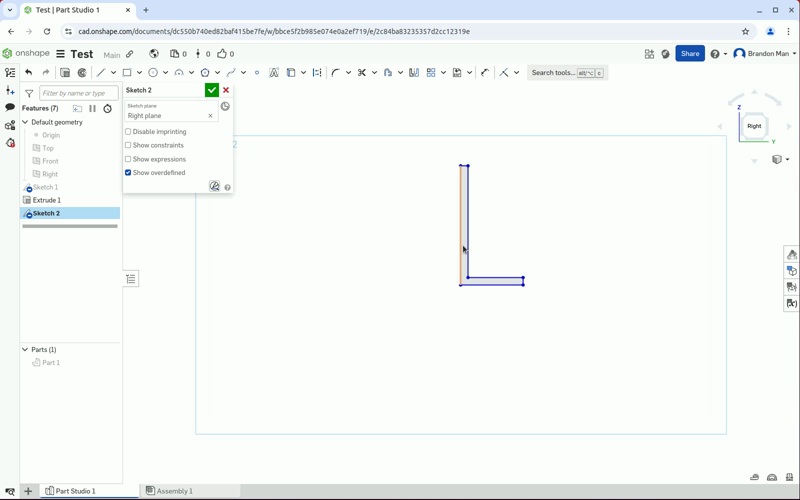
scroll(6)
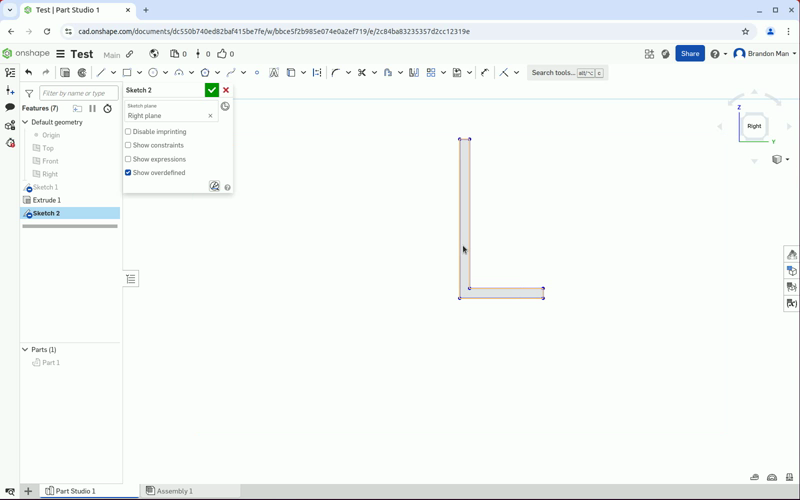
scroll(6)
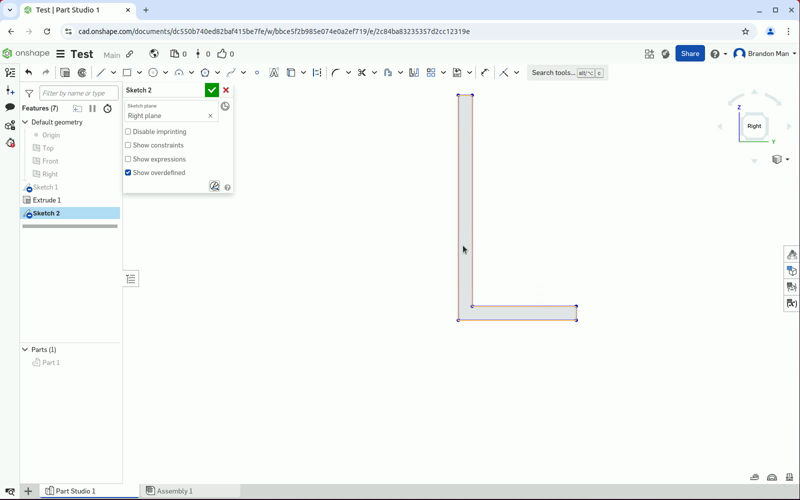
scroll(6)
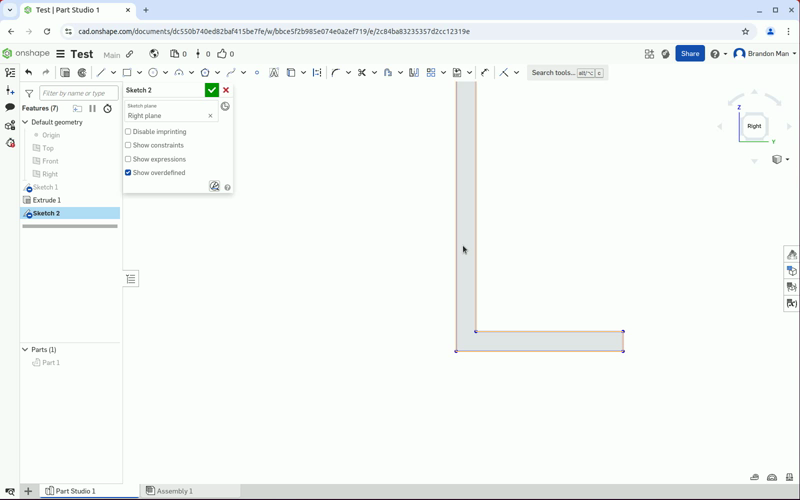
scroll(6)
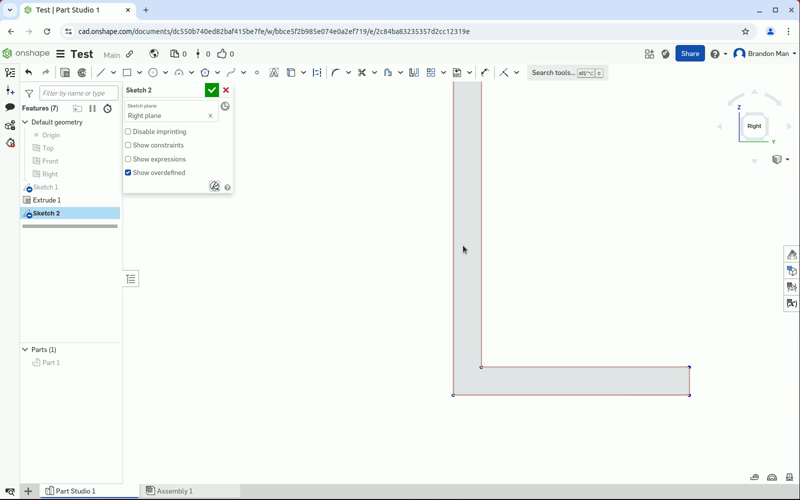
scroll(6)
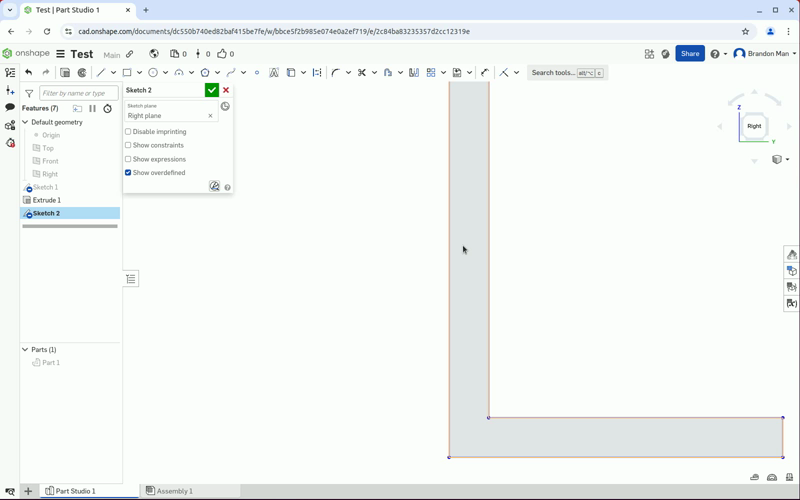
scroll(6)
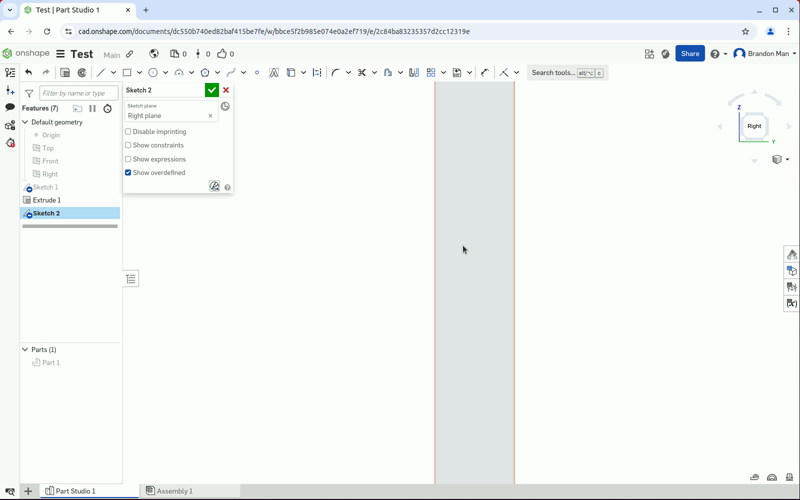
click(463, 245)
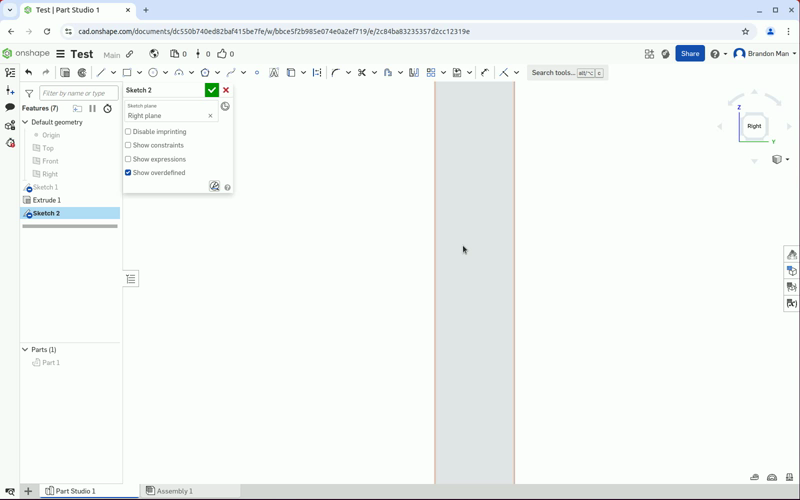
scroll(-6)
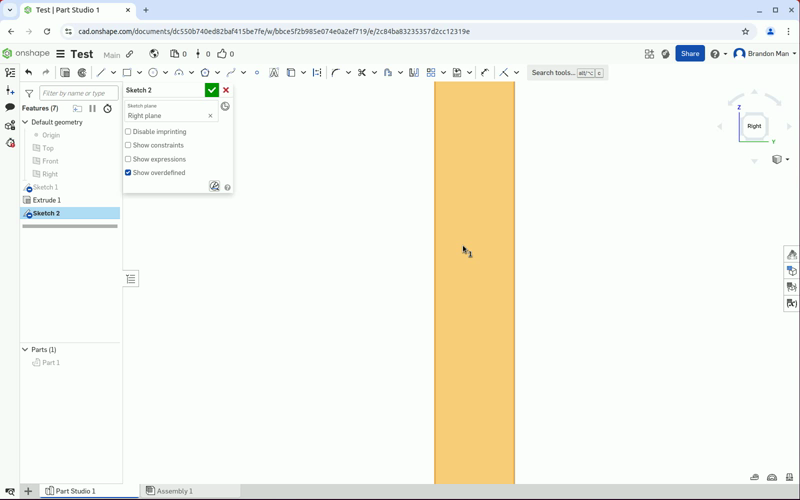
scroll(-6)
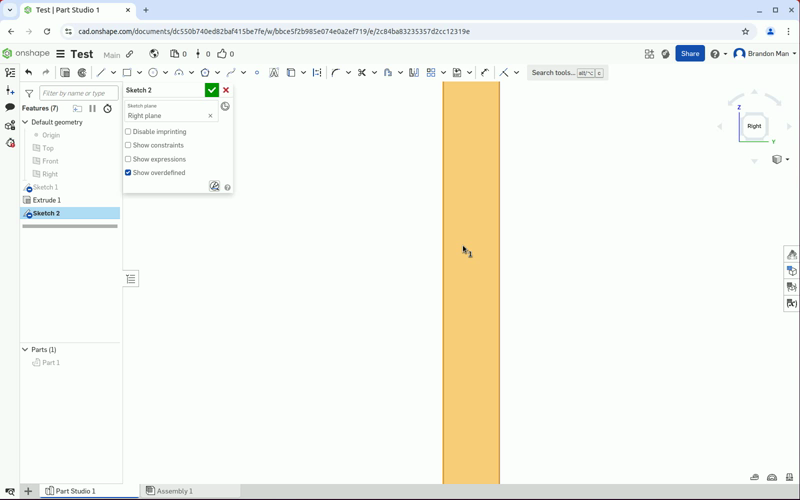
scroll(-6)
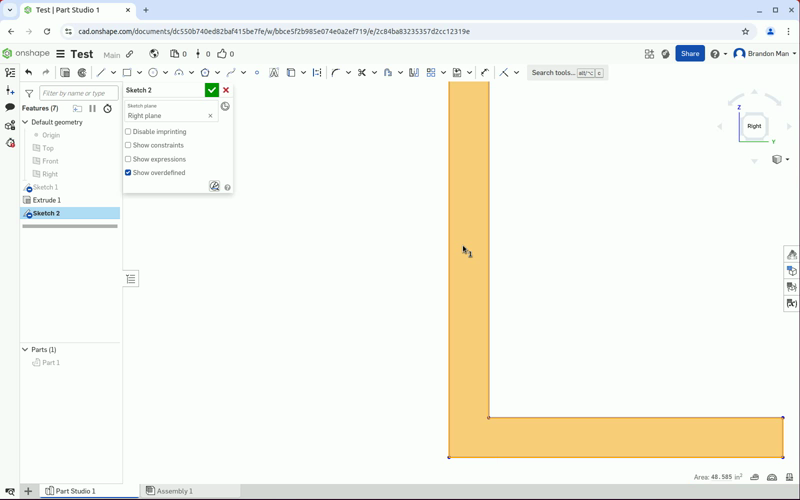
scroll(-6)
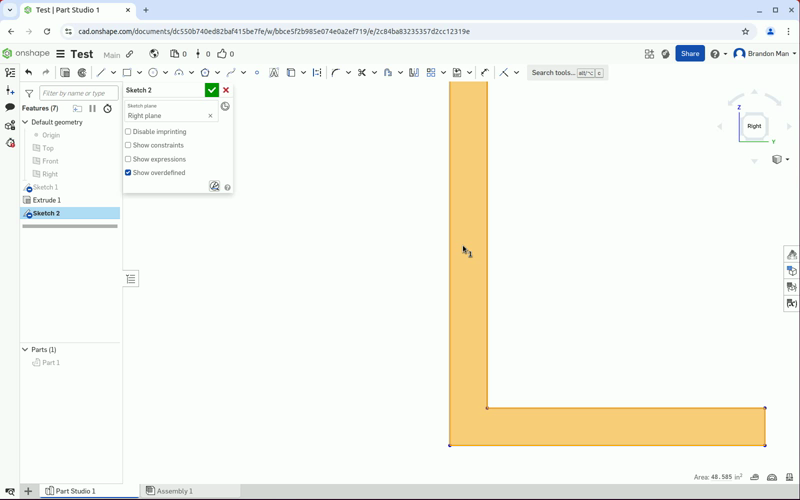
scroll(-6)
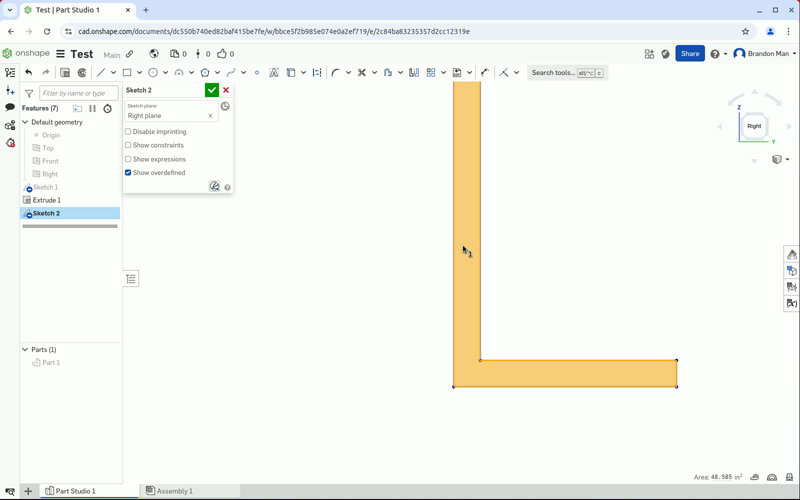
scroll(-6)
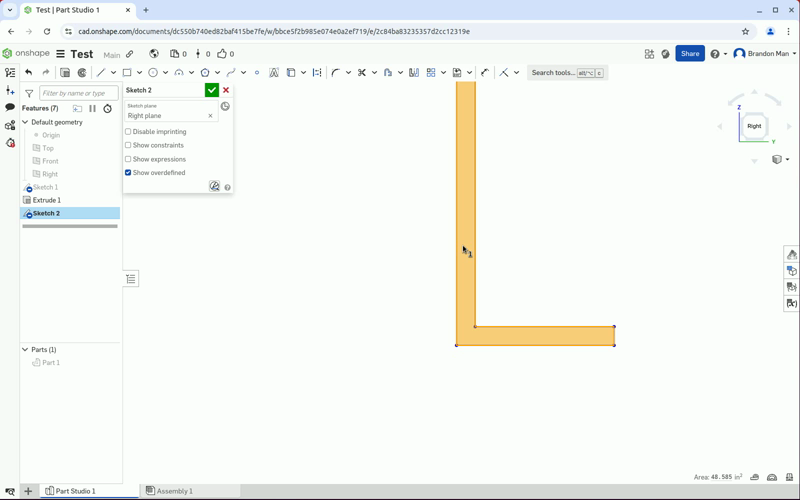
scroll(-6)
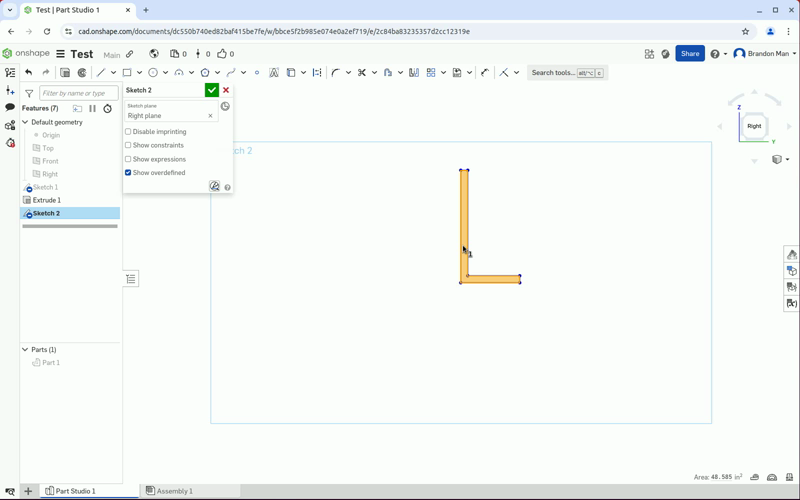
mouse_move(73, 352)
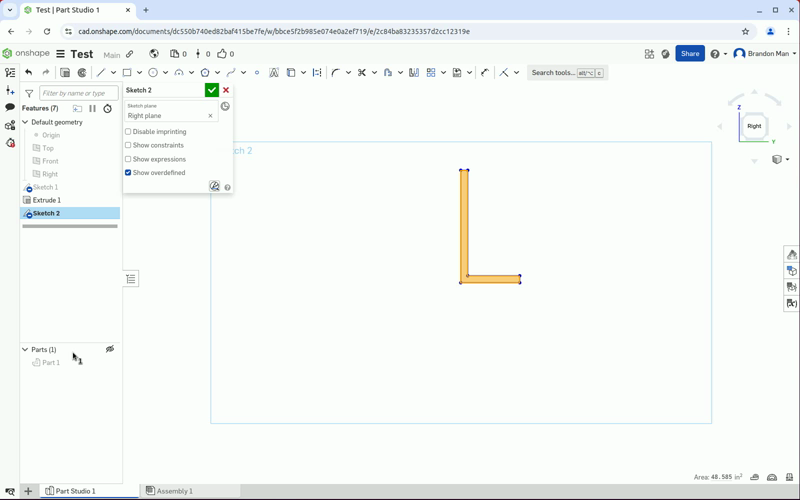
key(shift+y)
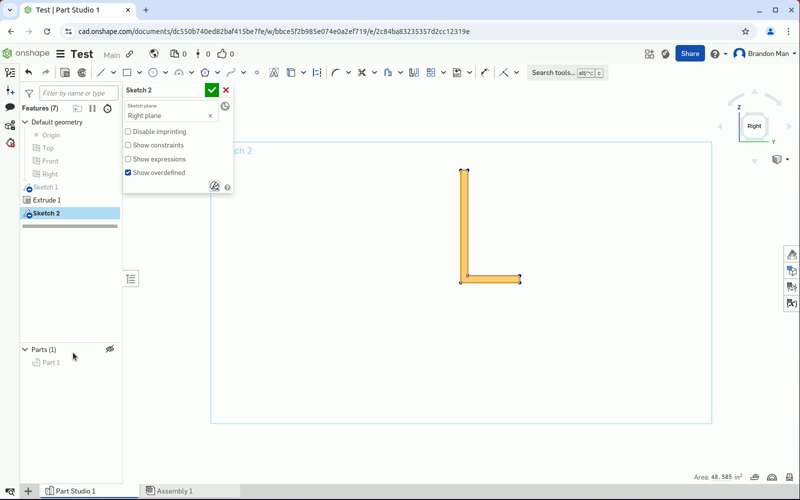
key(shift+e)
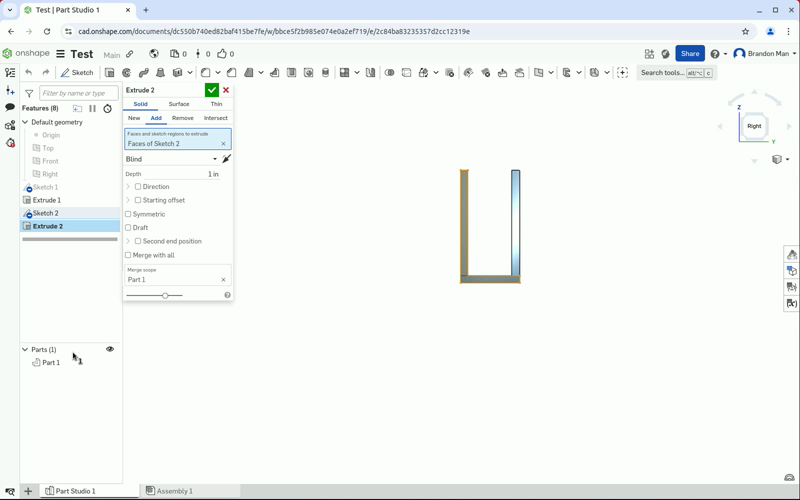
mouse_move(143, 106)
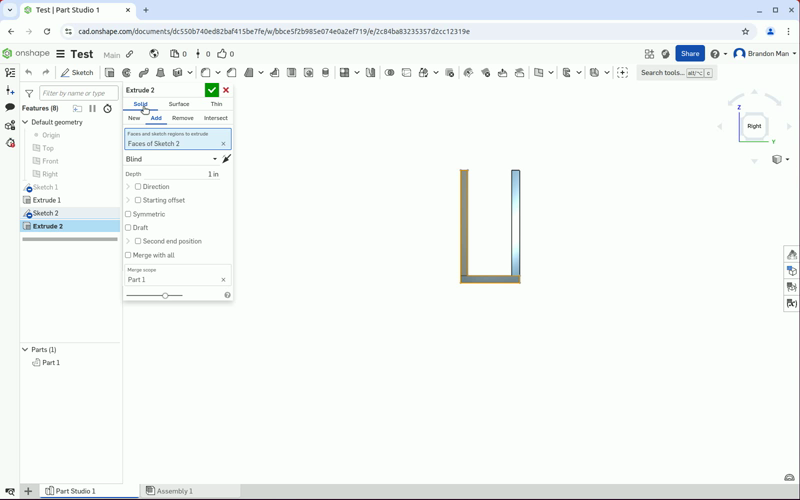
click(143, 106)
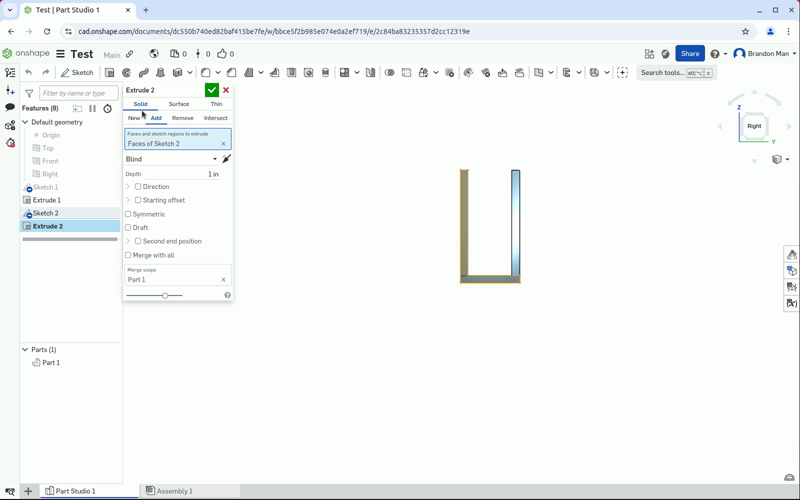
mouse_move(137, 120)
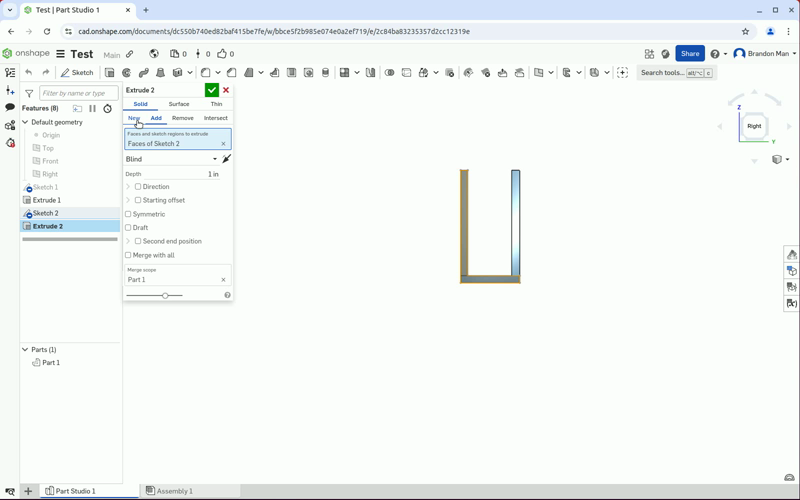
click(137, 120)
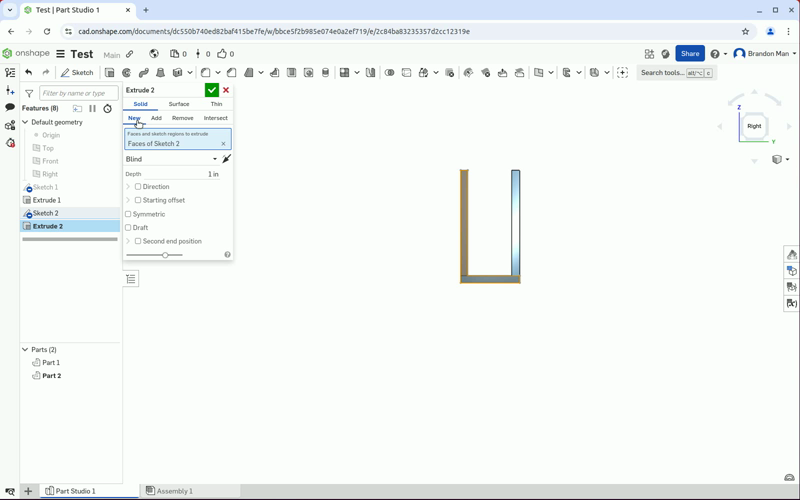
key(tab, 4)
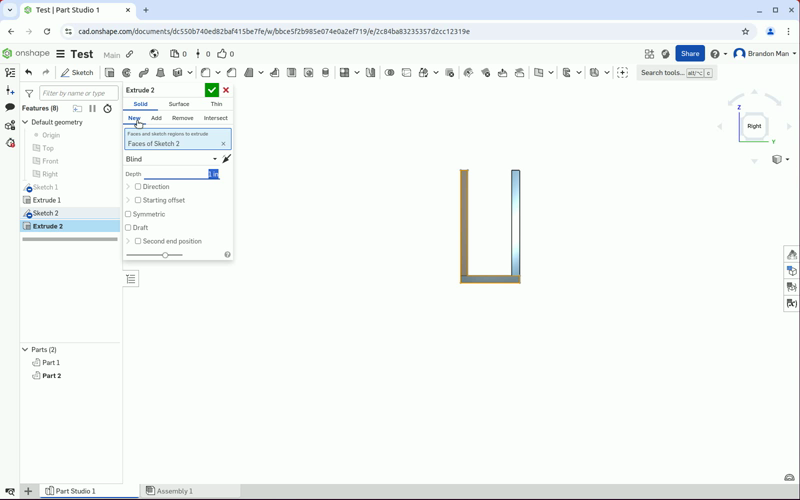
text(-0.722)
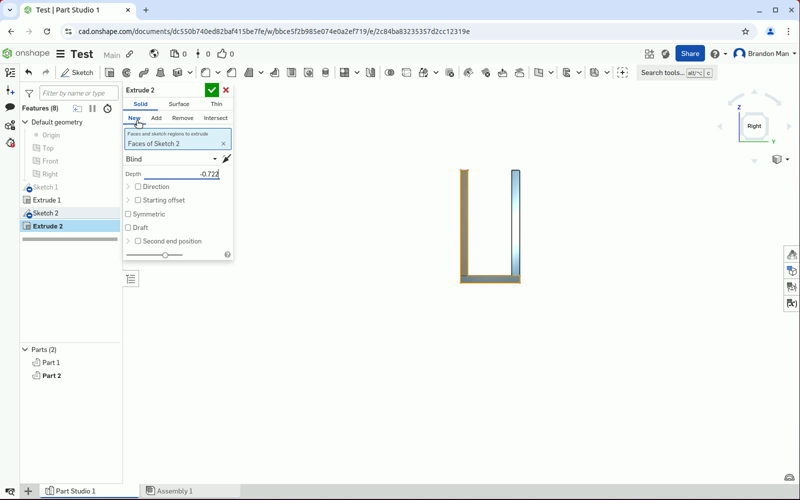
key(enter)
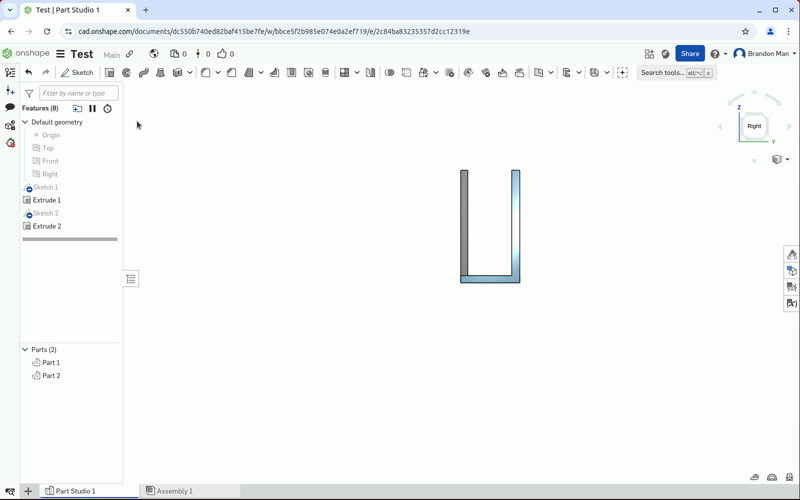
key(shift+h)
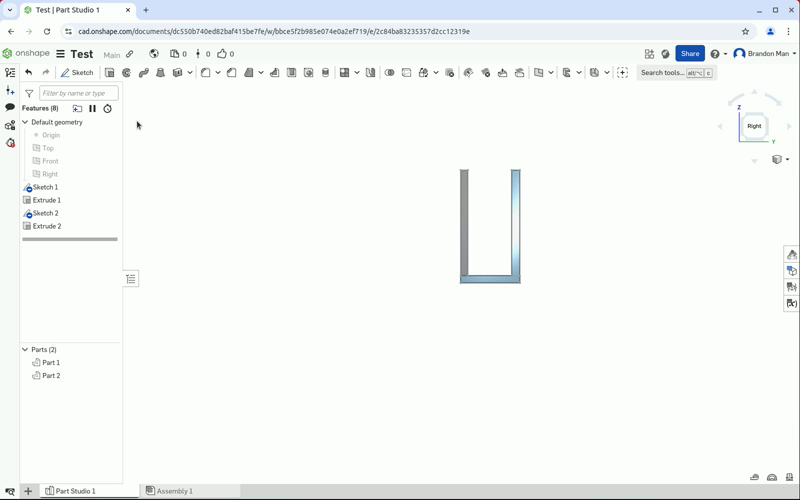
key(shift+h)
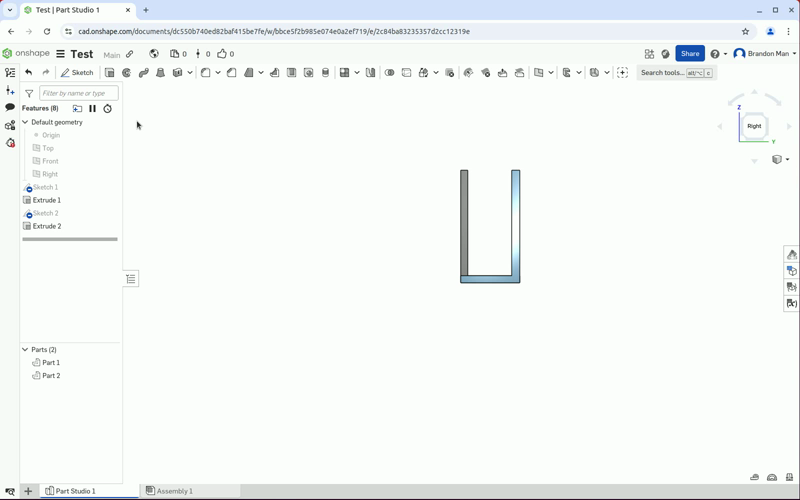
mouse_move(73, 189)
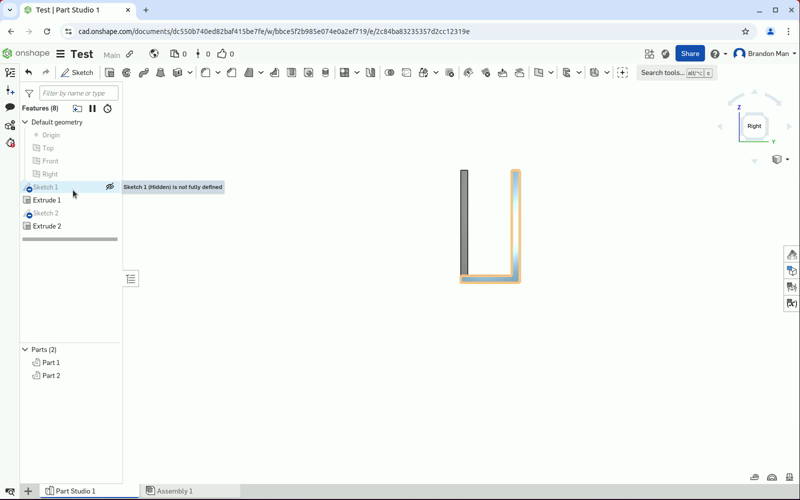
click(73, 189)
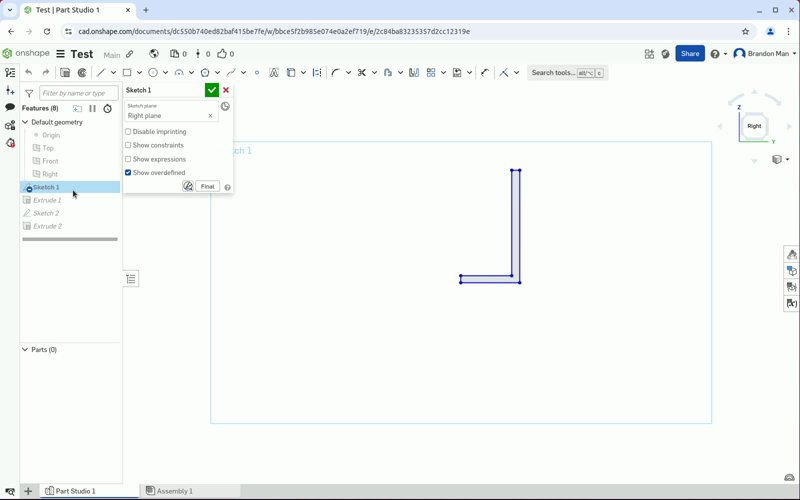
mouse_move(229, 92)
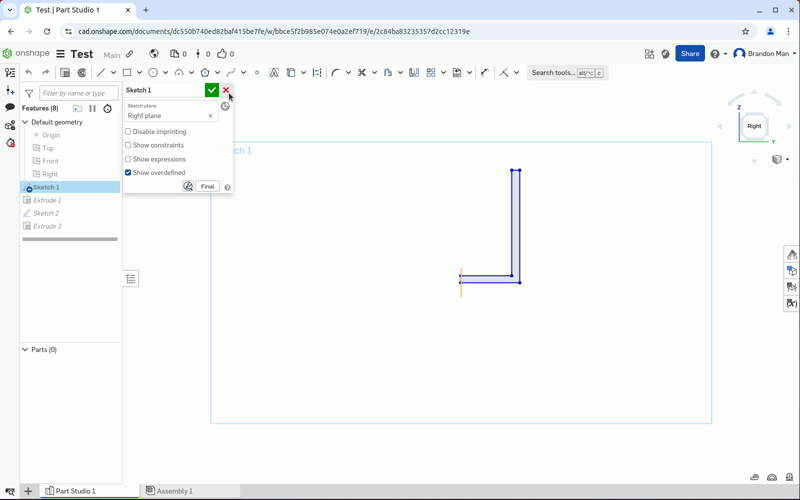
click(229, 92)
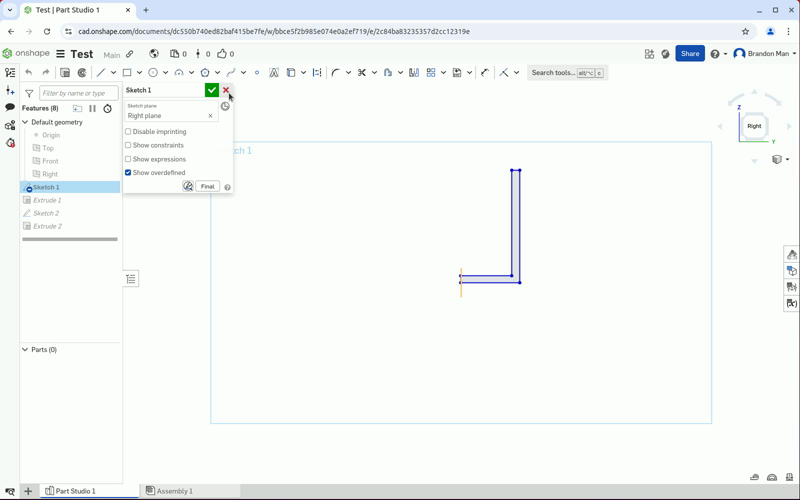
key(shift+s)
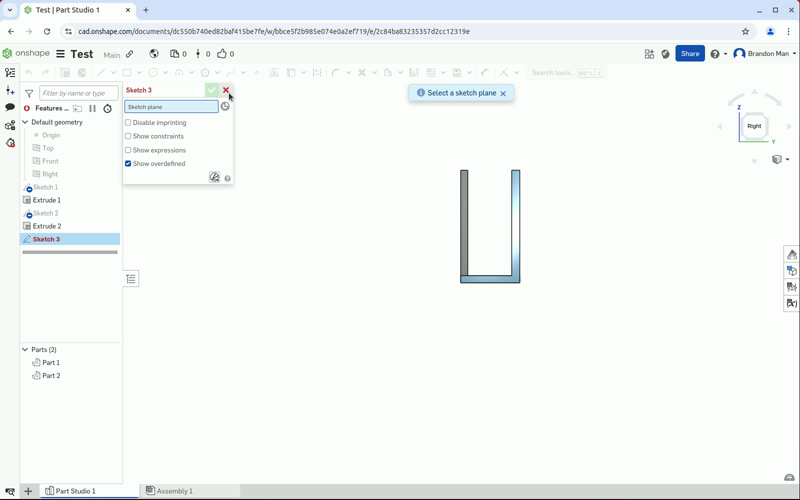
mouse_move(73, 176)
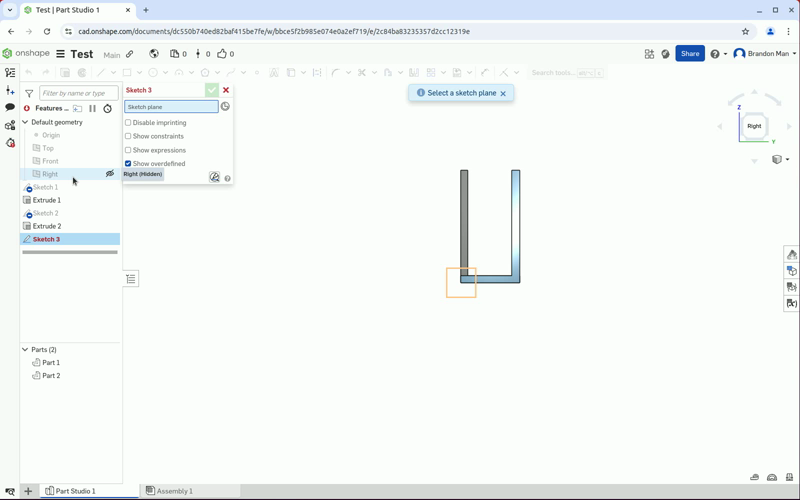
click(73, 176)
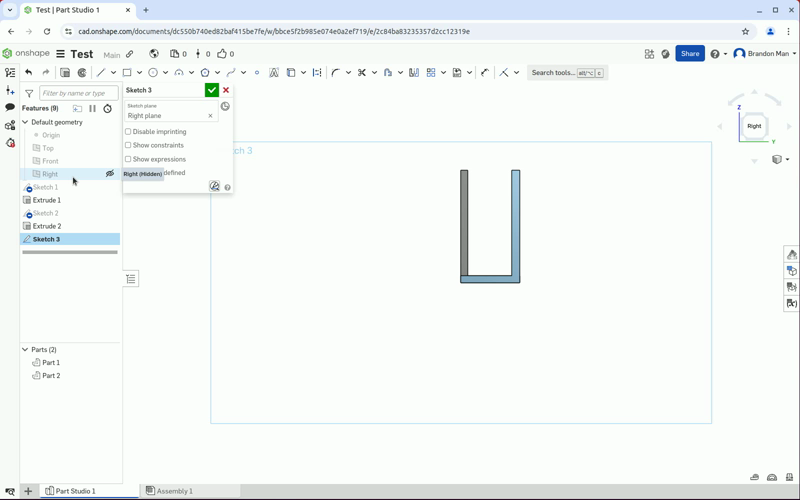
mouse_move(73, 352)
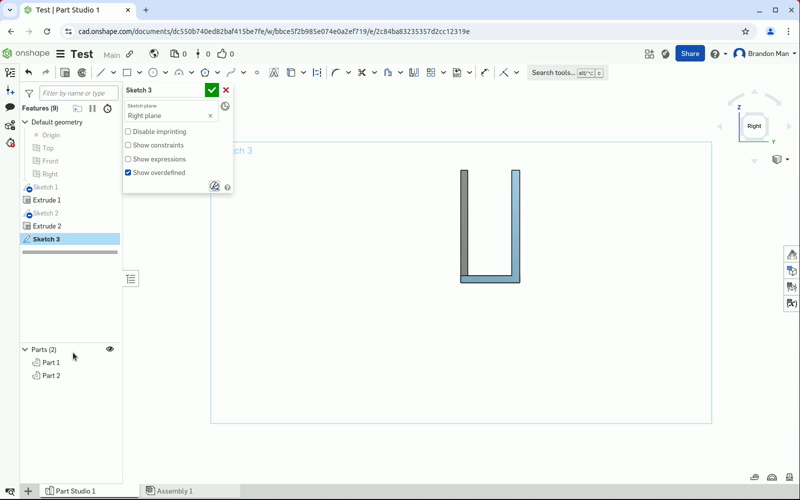
key(y)
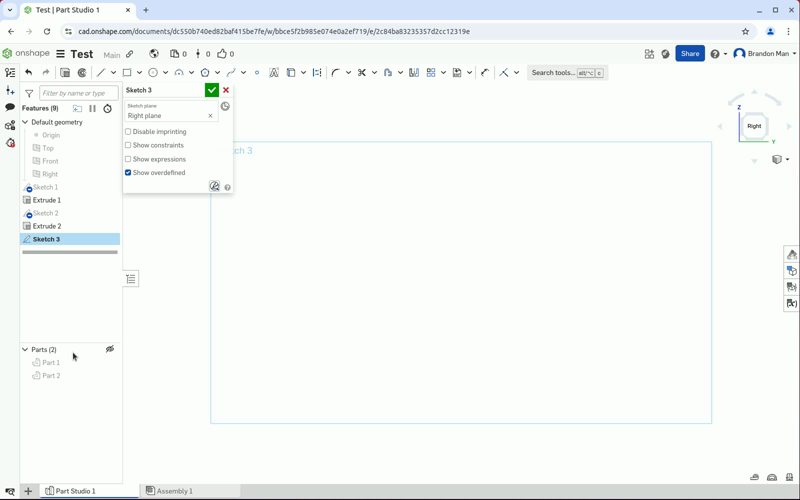
key(l)
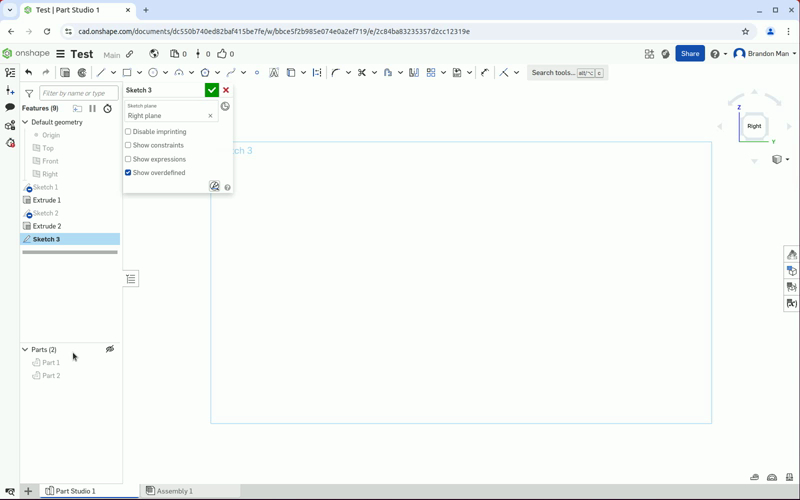
key_down(shift)
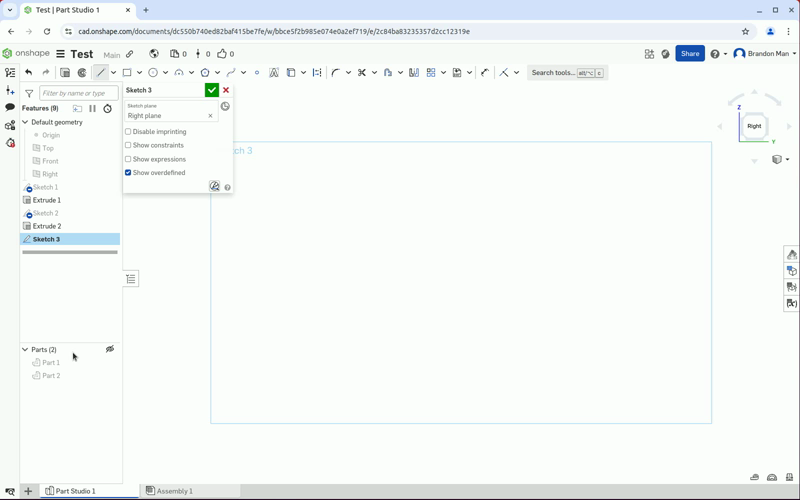
mouse_move(467, 275)
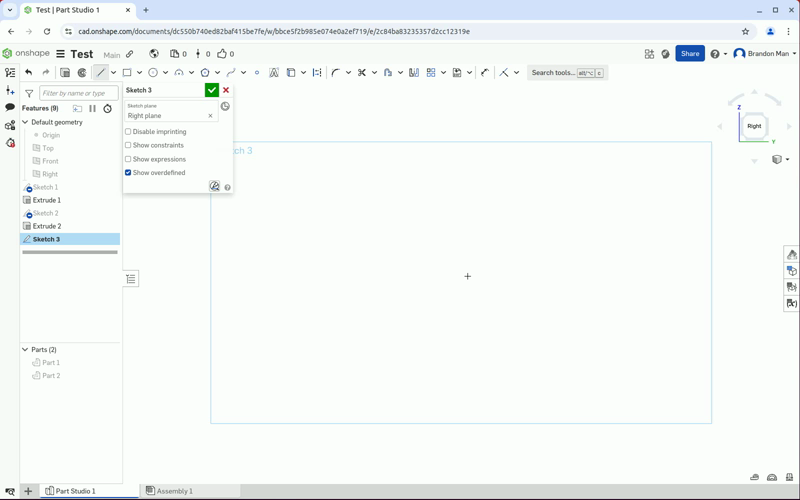
click(467, 275)
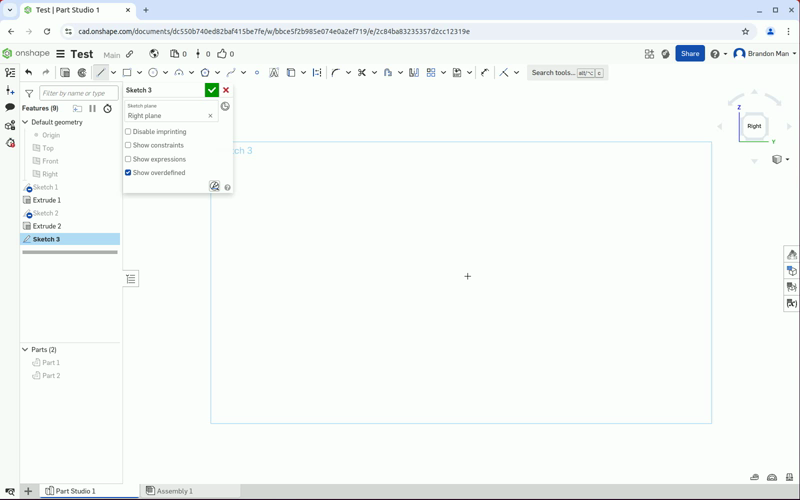
key_up(shift)
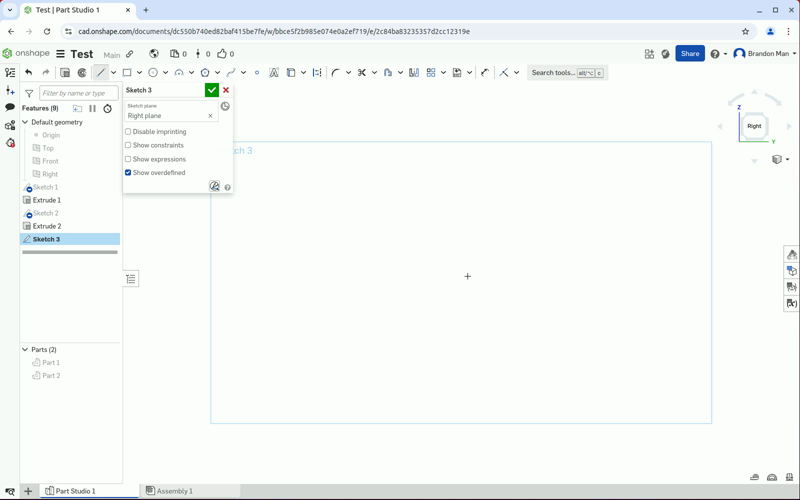
key_down(shift)
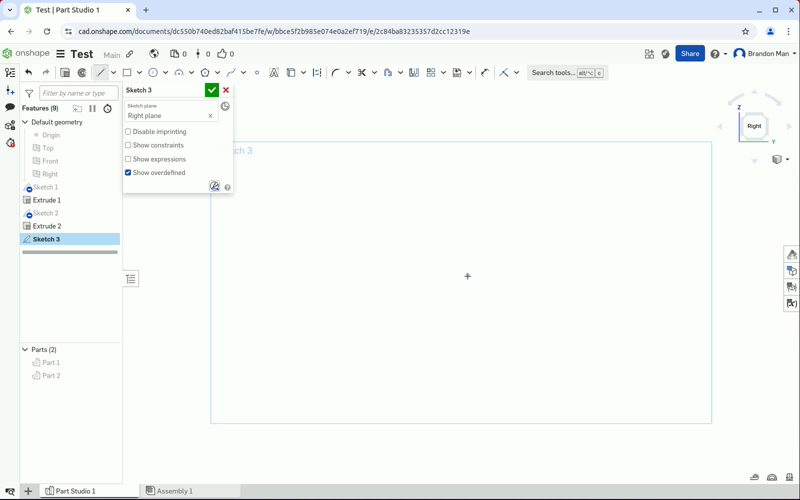
mouse_move(497, 275)
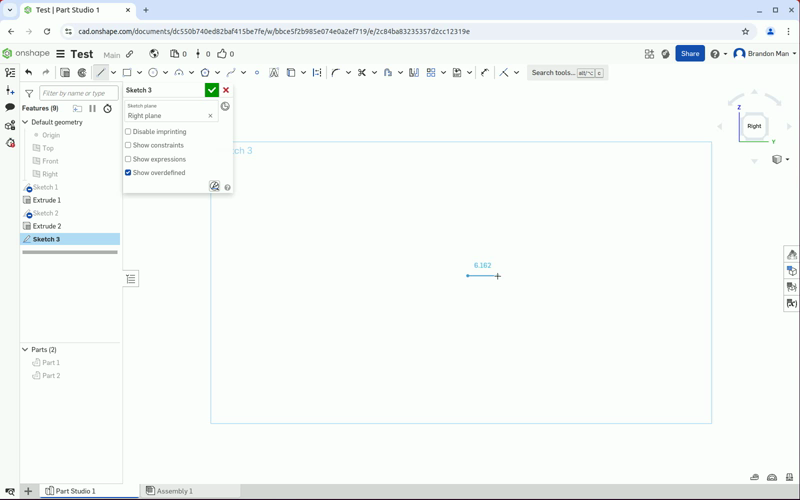
mouse_move(519, 276)
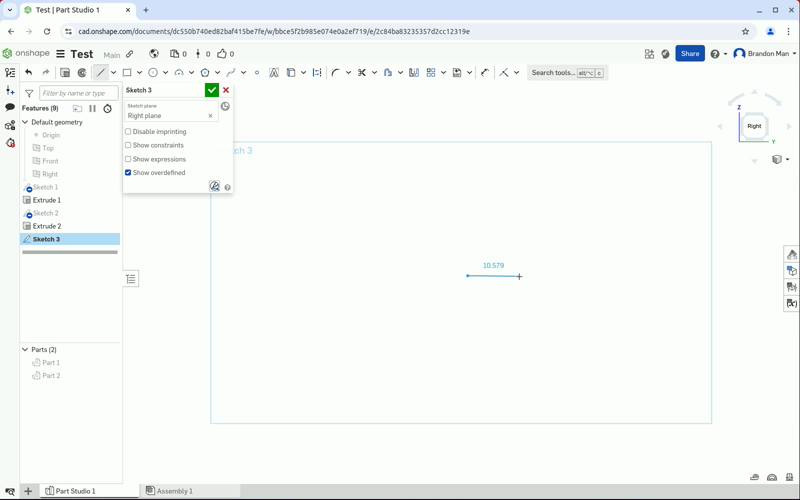
click(519, 276)
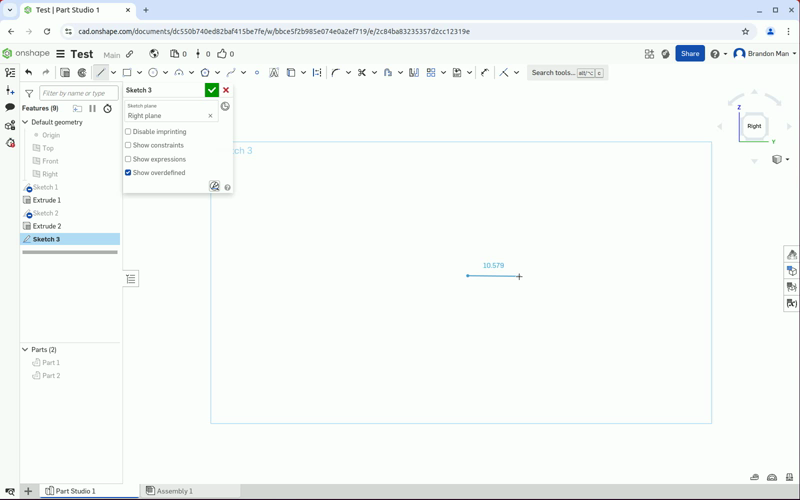
key_up(shift)
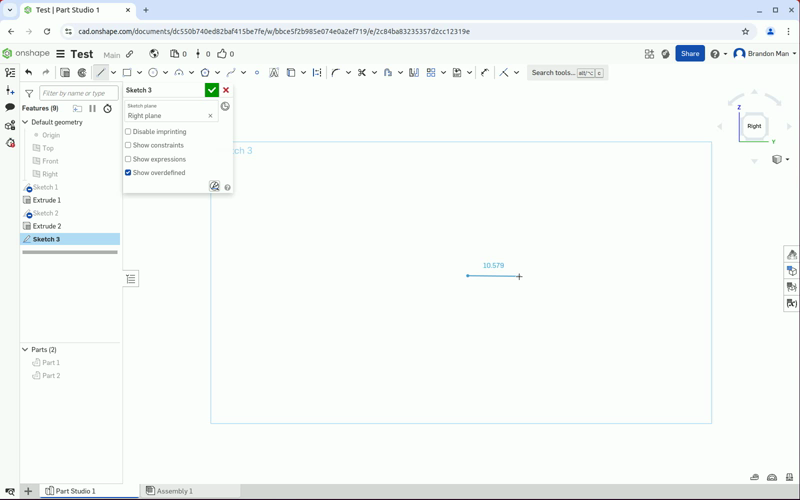
key_down(shift)
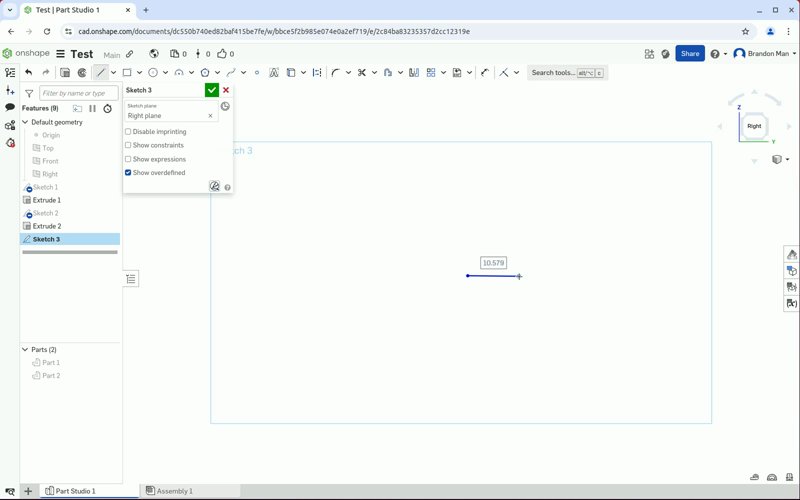
mouse_move(519, 170)
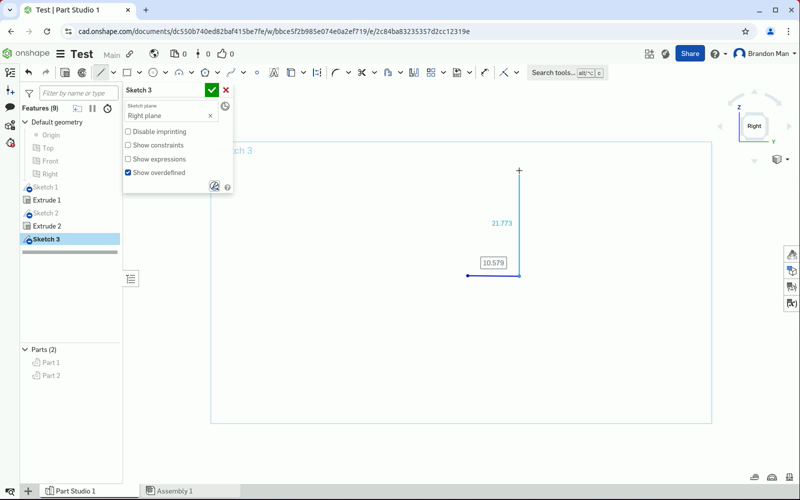
click(519, 170)
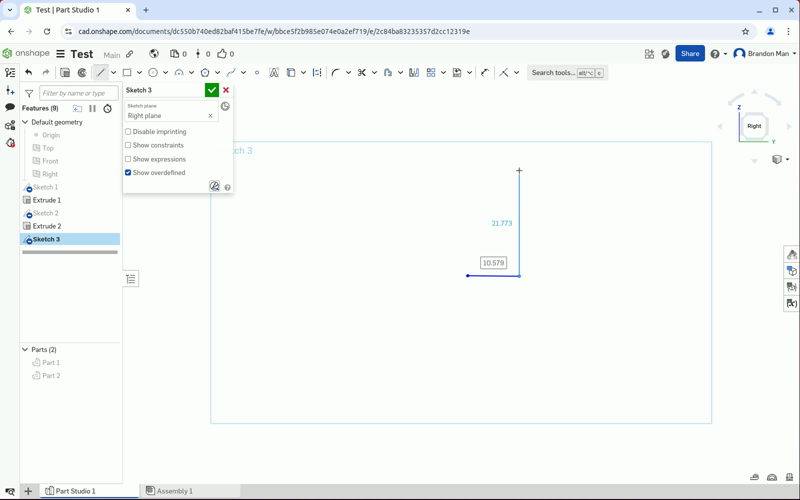
key_up(shift)
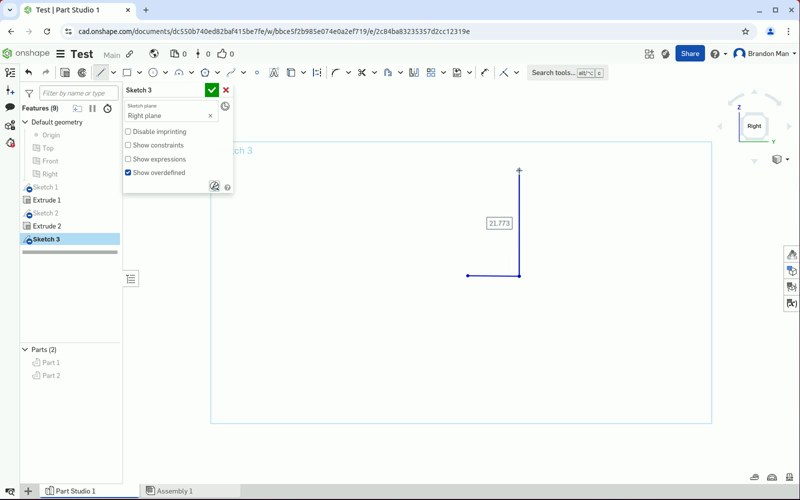
key_down(shift)
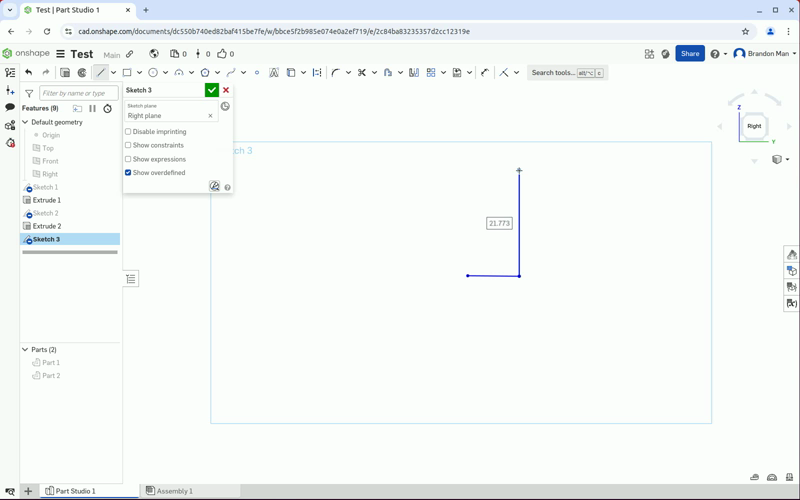
mouse_move(549, 170)
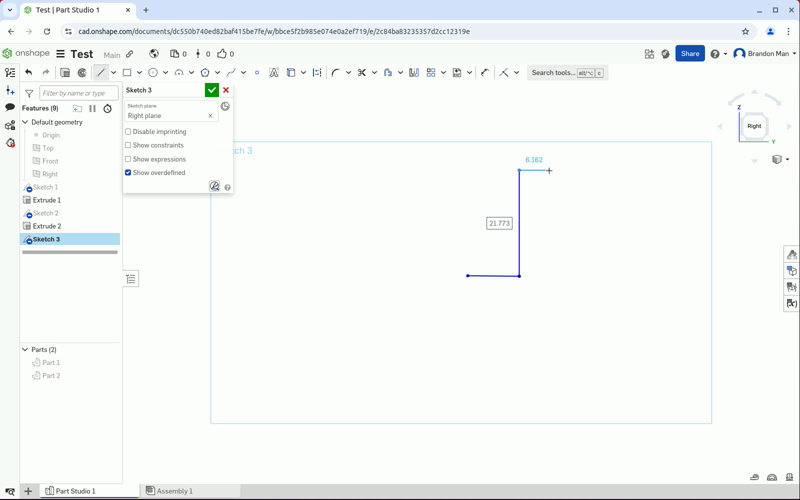
mouse_move(467, 170)
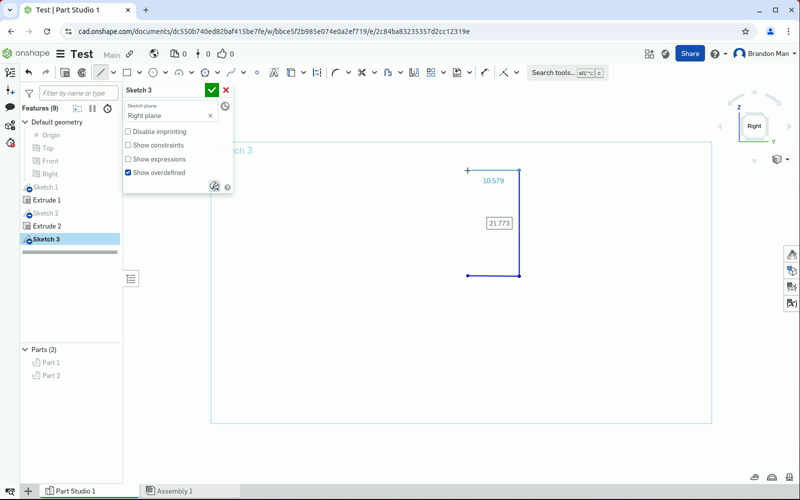
click(467, 170)
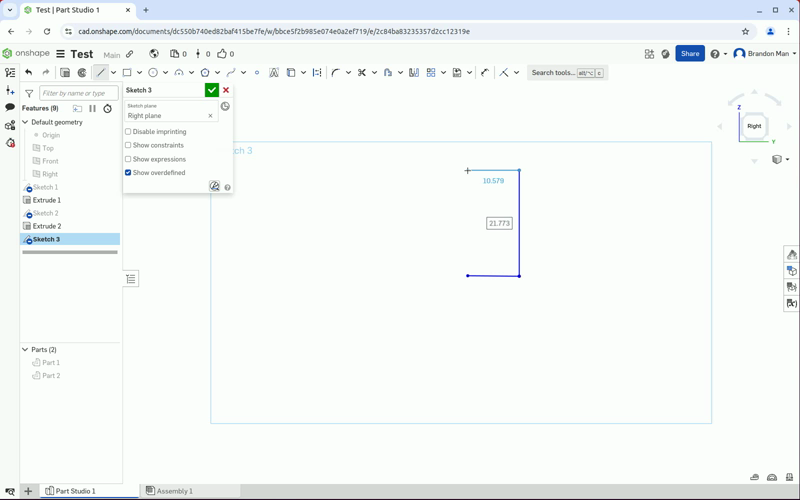
key_up(shift)
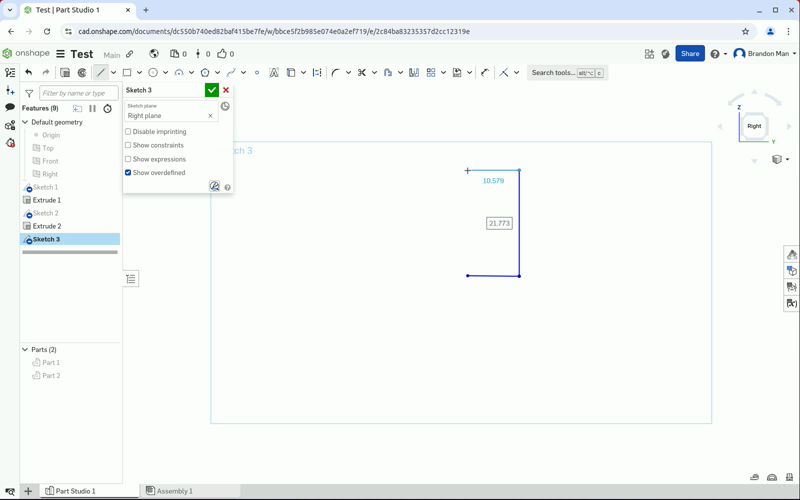
key_down(shift)
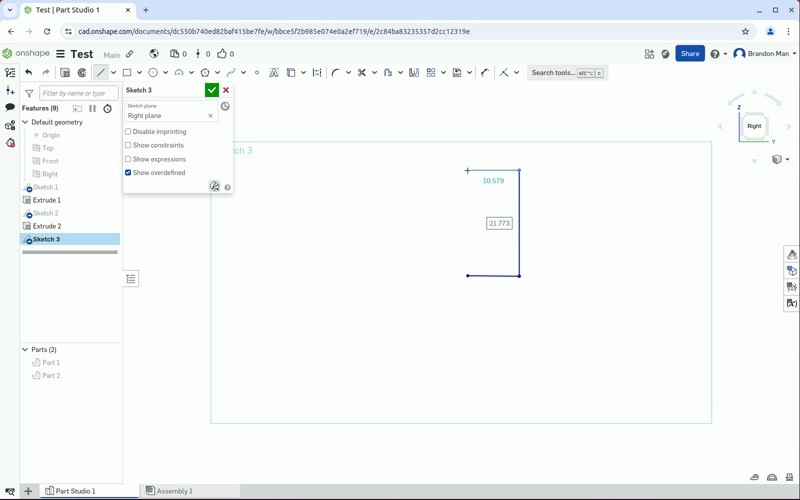
mouse_move(467, 275)
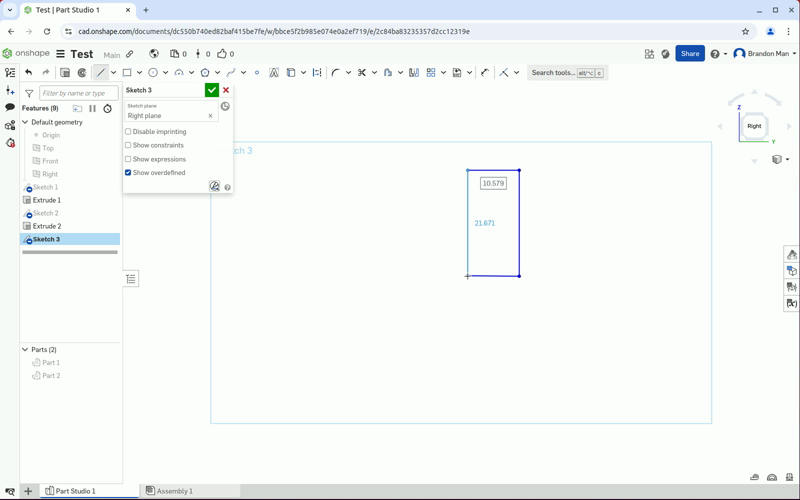
key_up(shift)
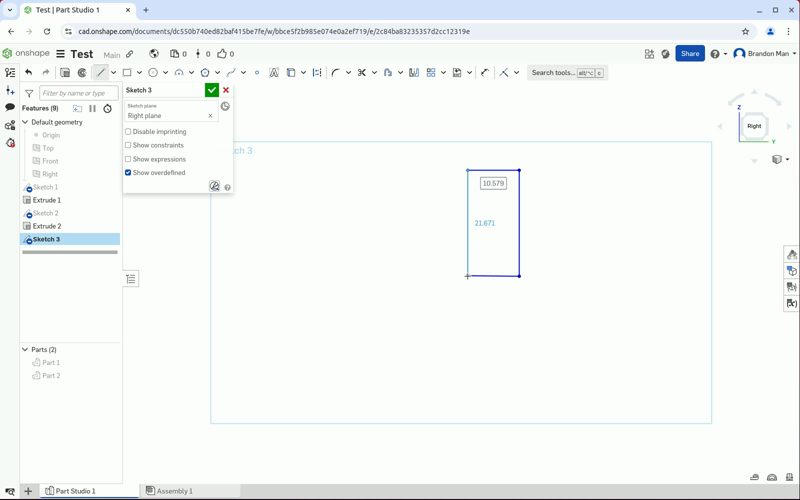
click(467, 275)
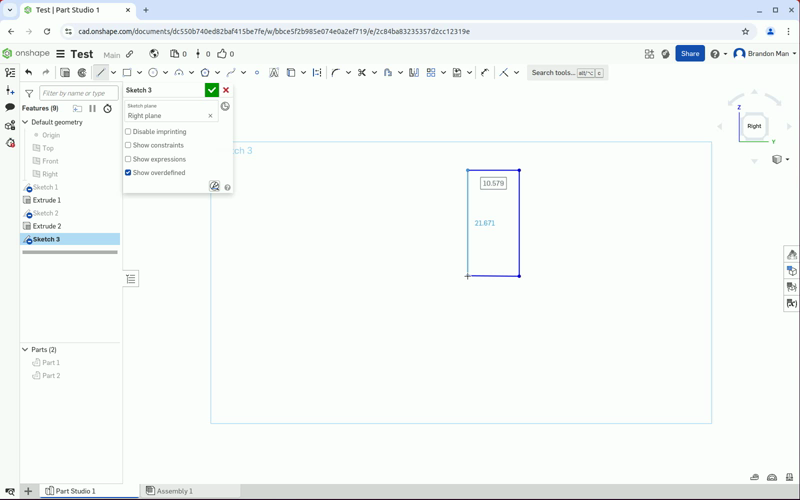
key(esc)
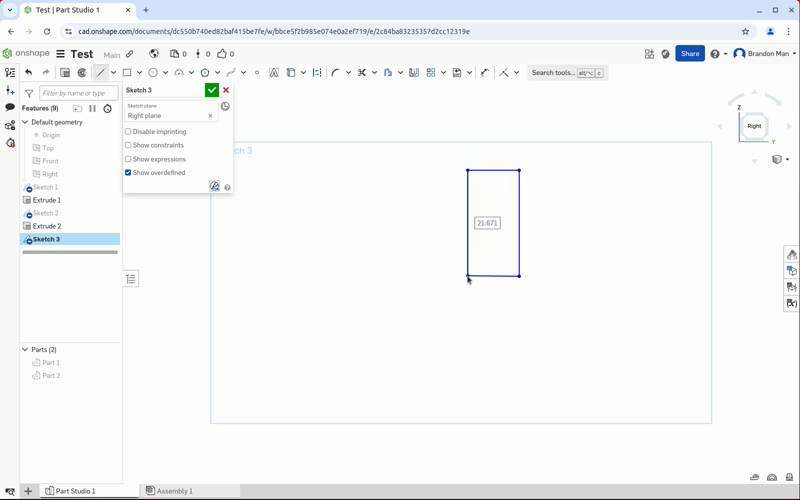
mouse_move(486, 209)
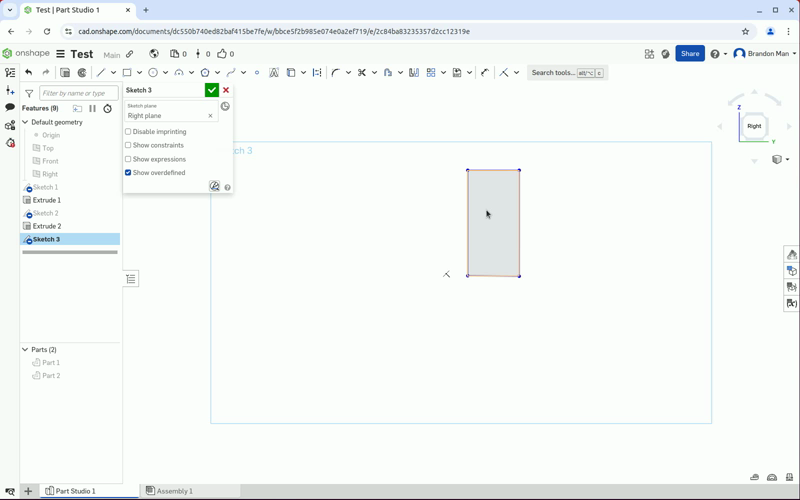
click(486, 209)
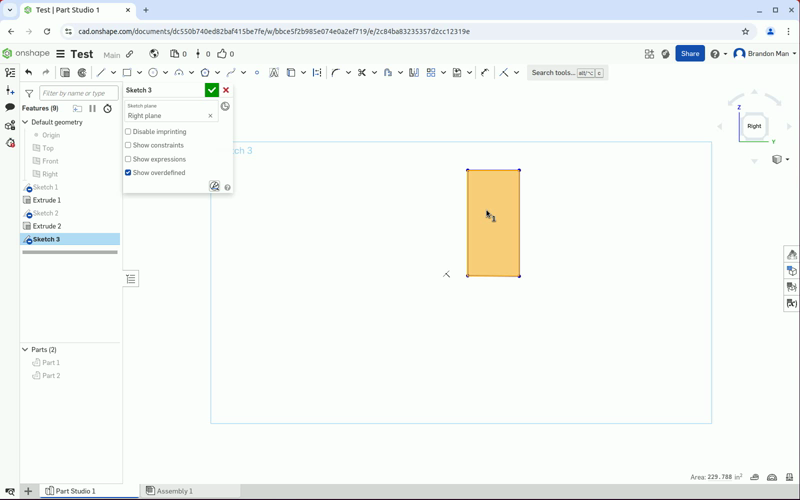
mouse_move(73, 352)
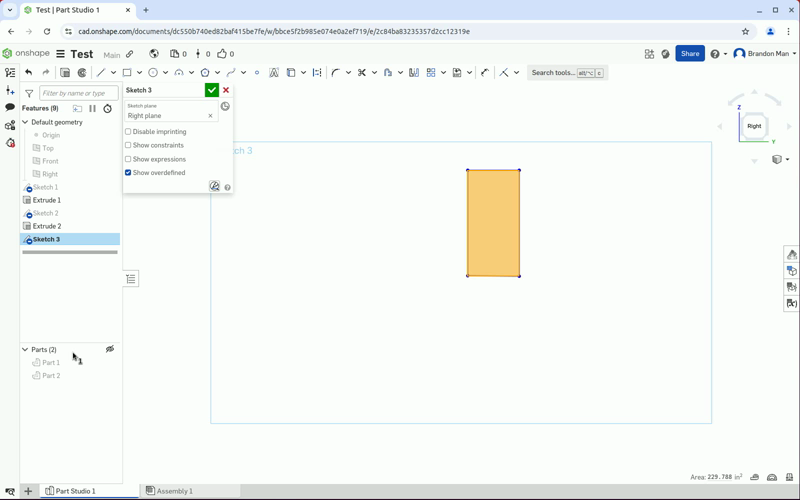
key(shift+y)
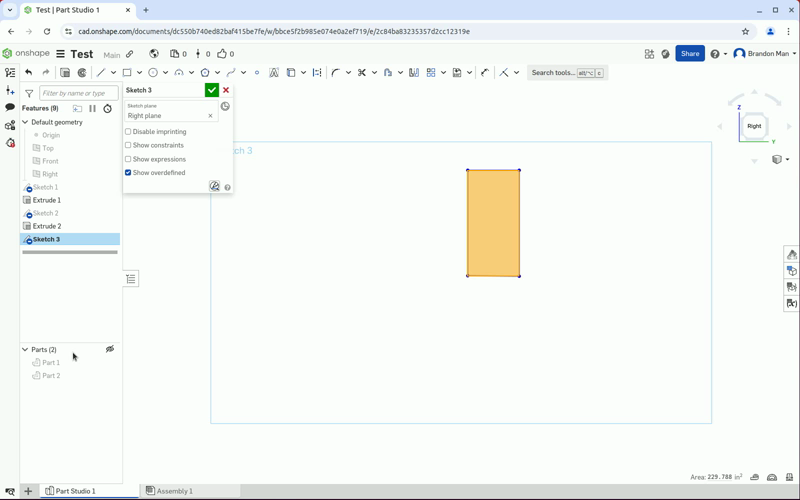
key(shift+e)
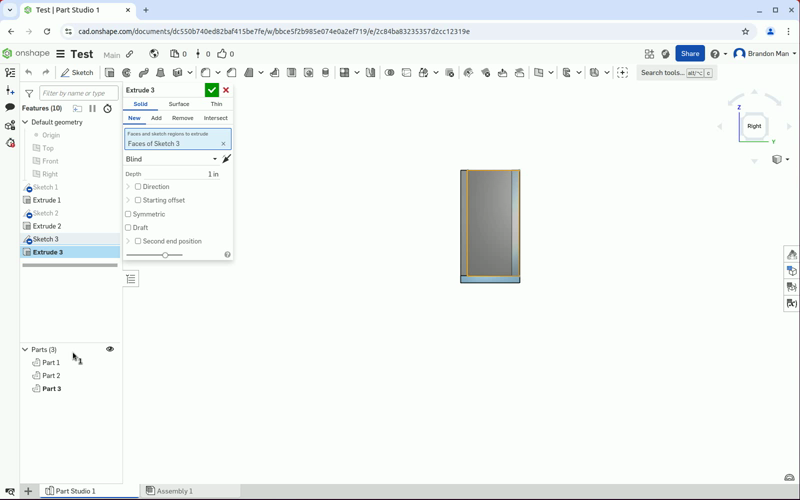
mouse_move(143, 106)
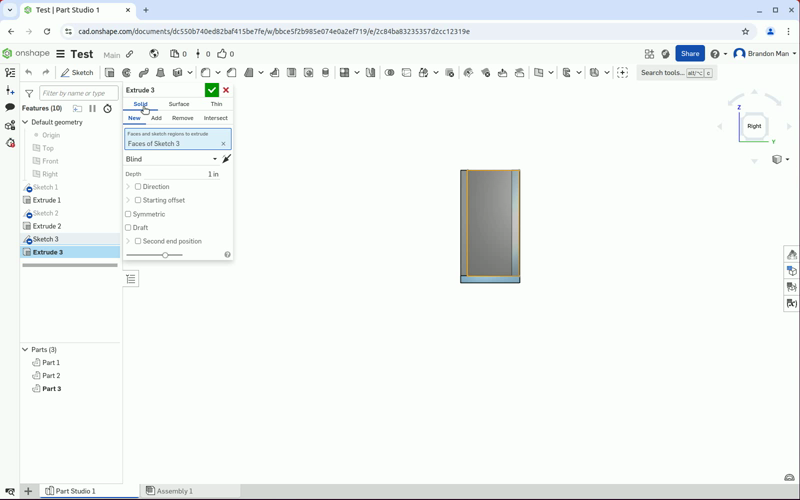
click(143, 106)
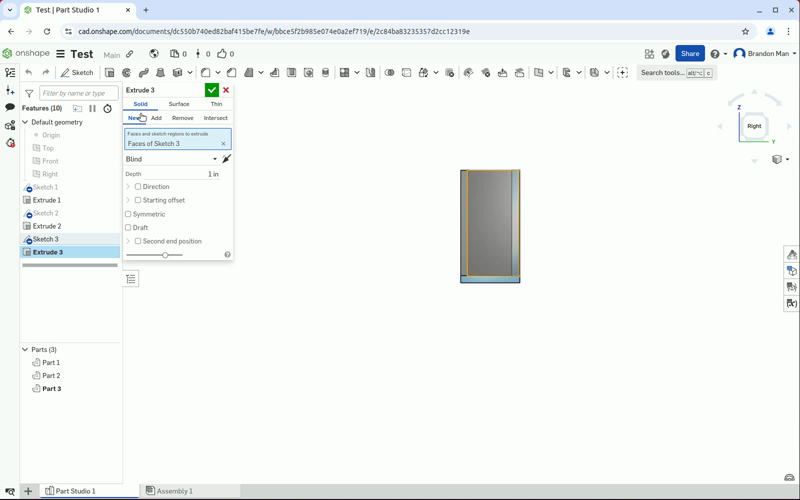
mouse_move(137, 120)
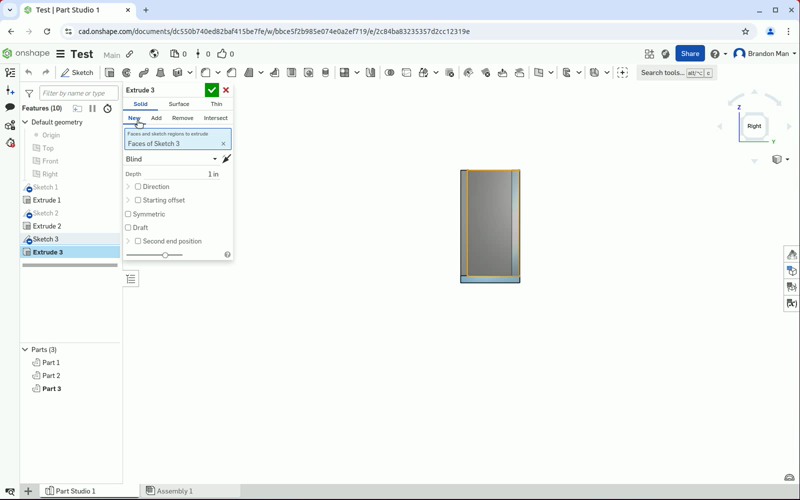
click(137, 120)
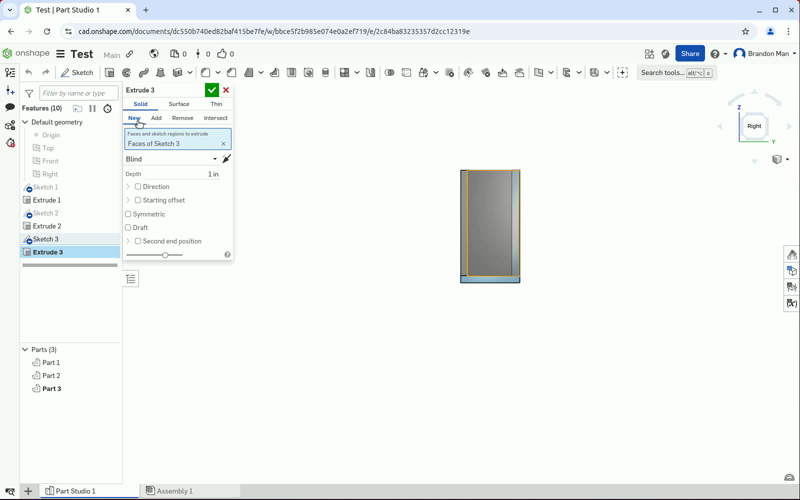
key(tab, 4)
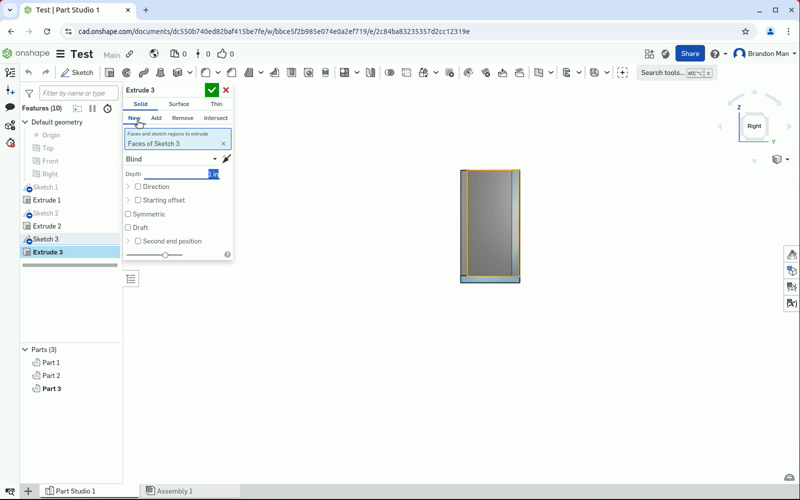
text(-0.722)
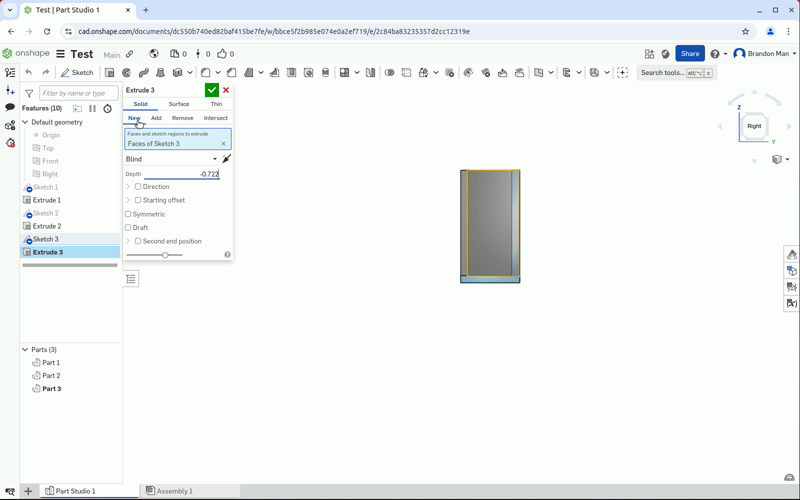
key(enter)
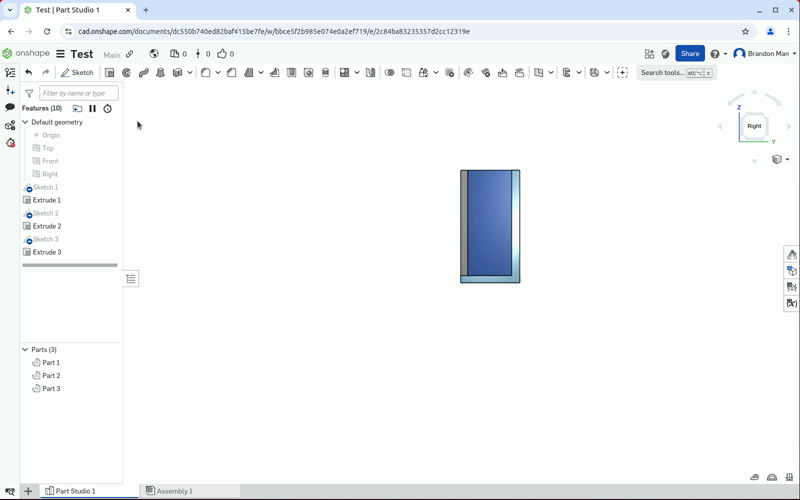
key(shift+h)
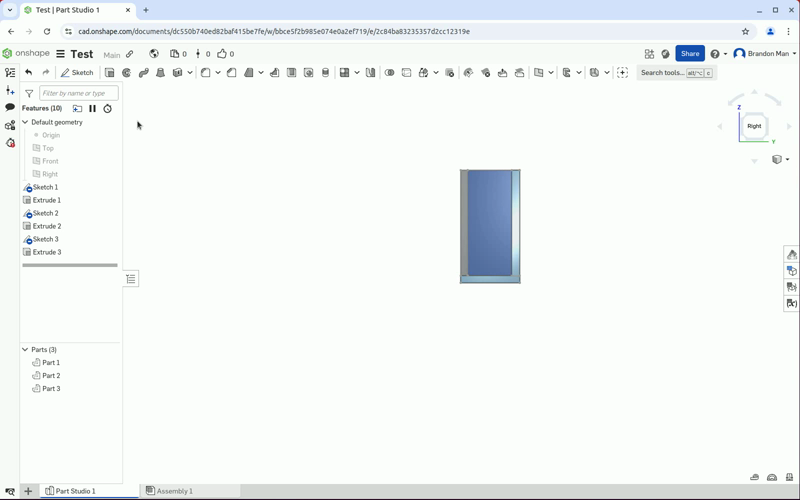
key(shift+h)
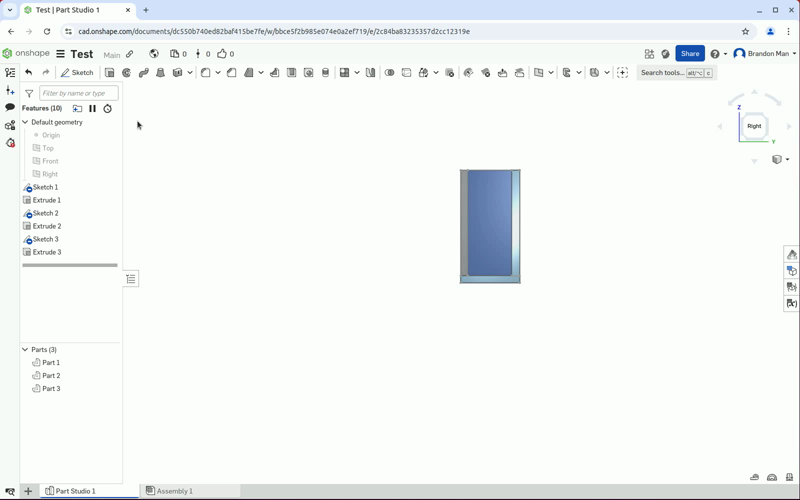
key(shift+7)
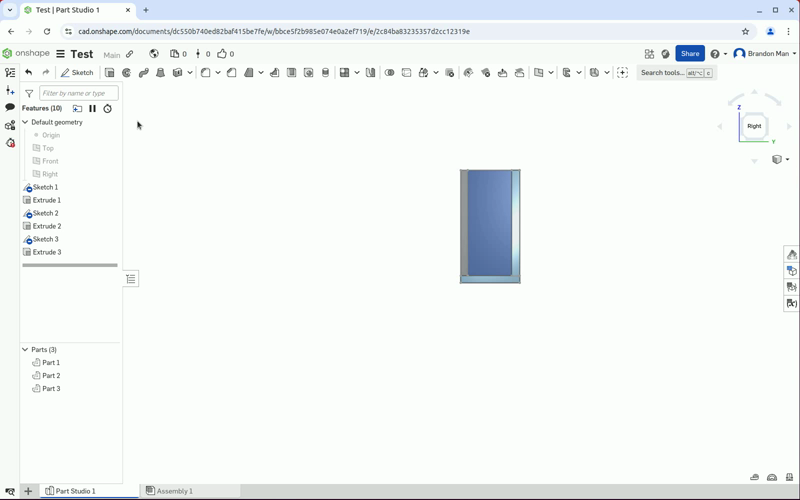
key(right, 2)
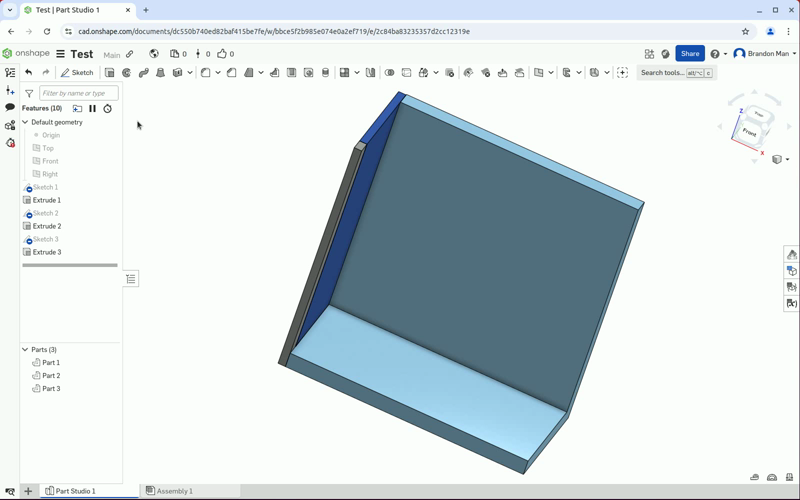
key(down, 2)
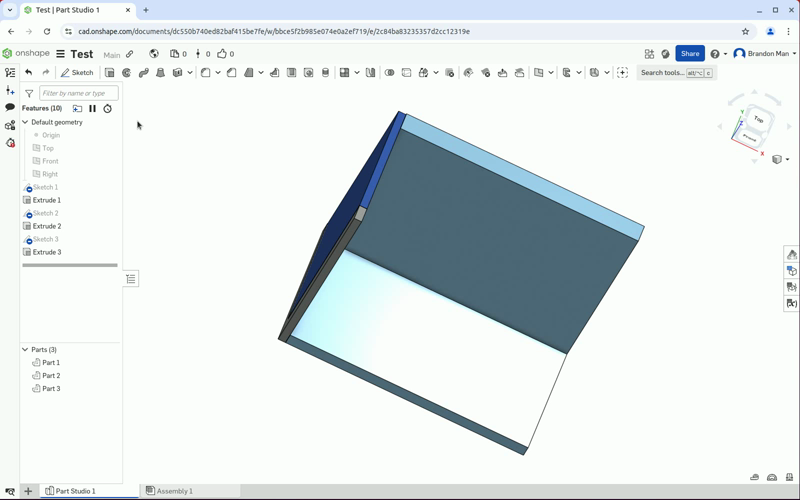
key(up, 2)
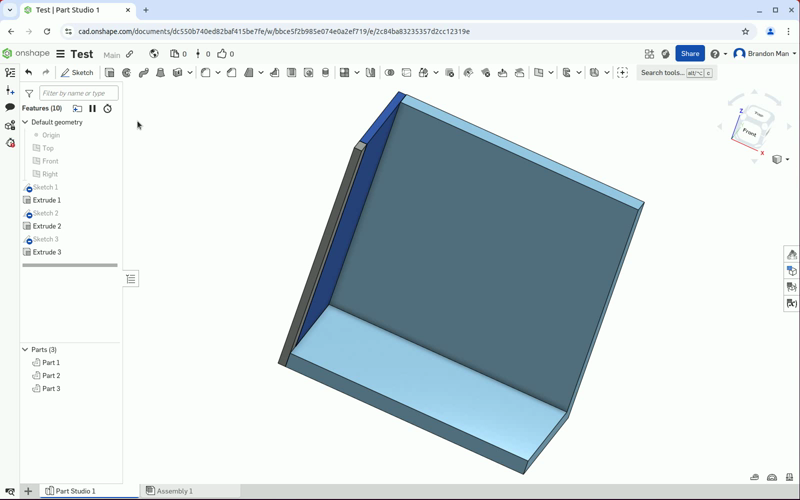
key(left, 2)
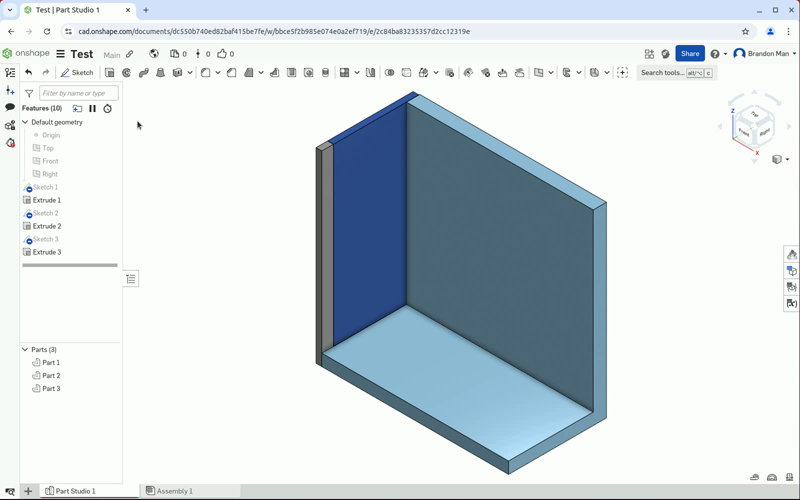
mouse_move(73, 189)
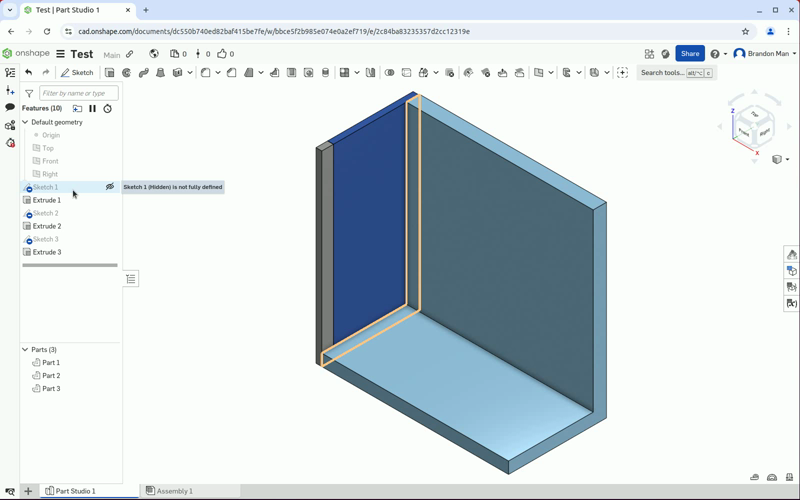
click(73, 189)